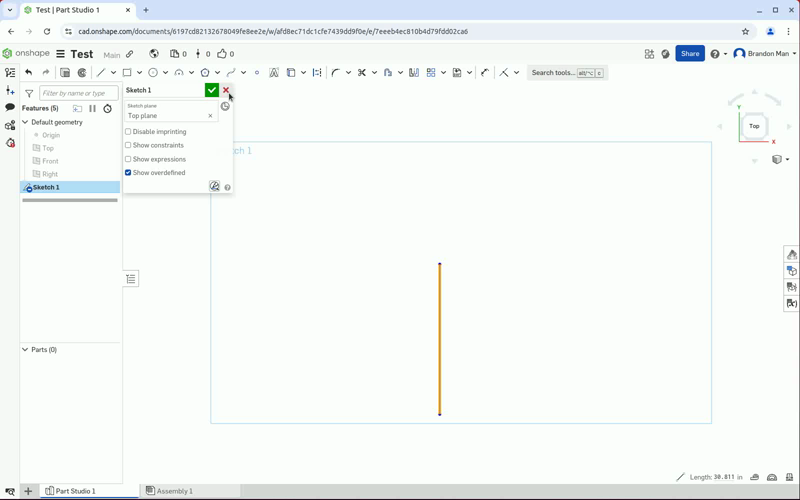
key(shift+h)
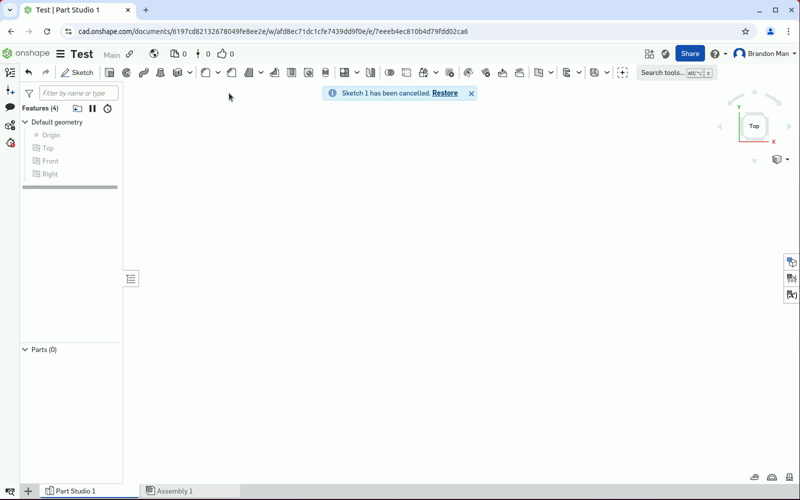
mouse_move(73, 352)
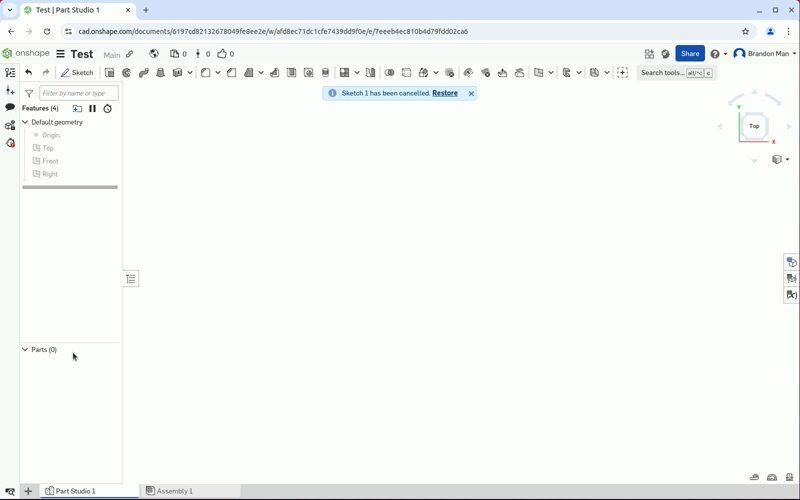
key(y)
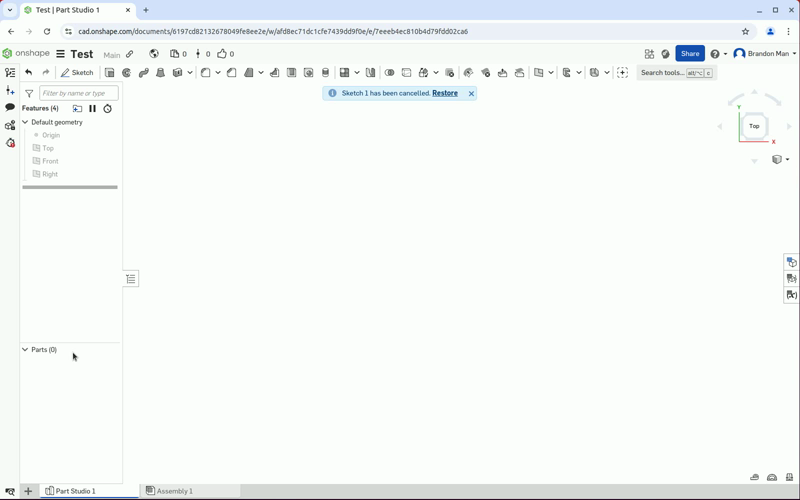
key(shift+p)
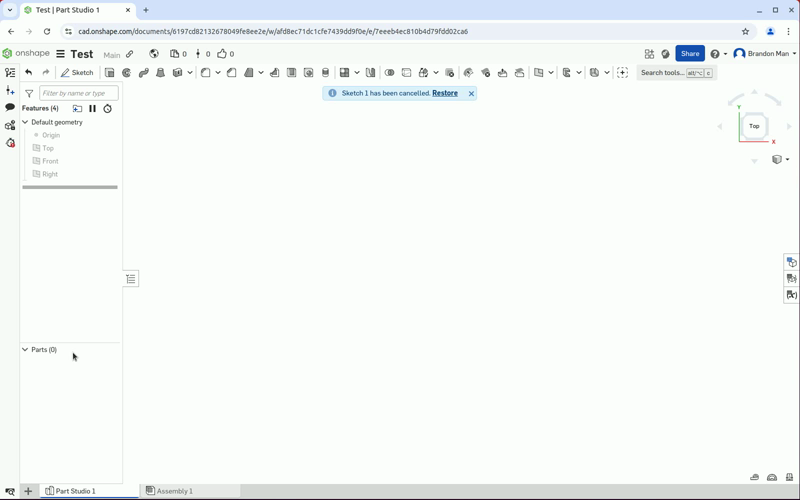
key(space)
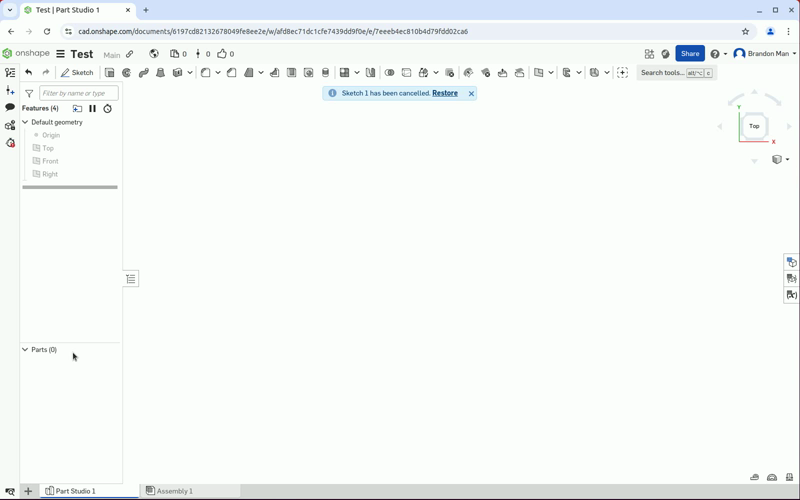
key_down(shift)
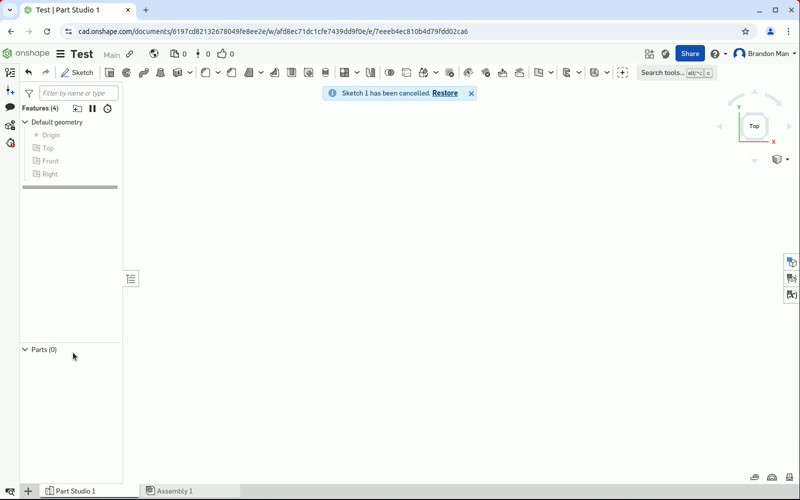
key(up)
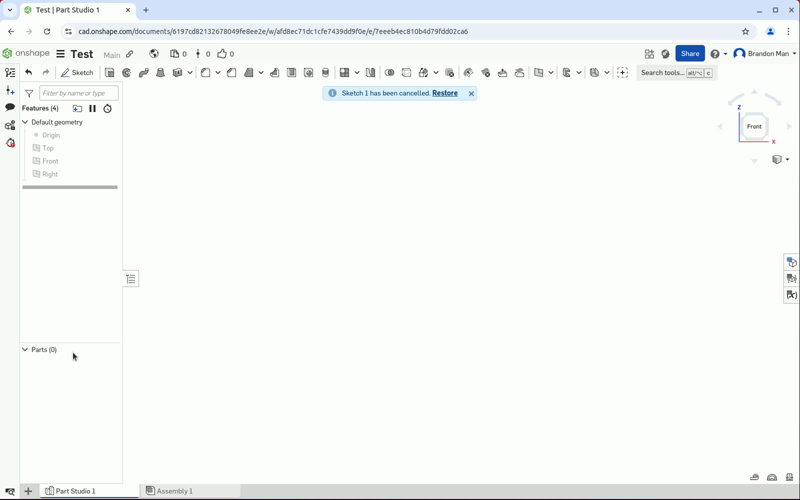
key_up(shift)
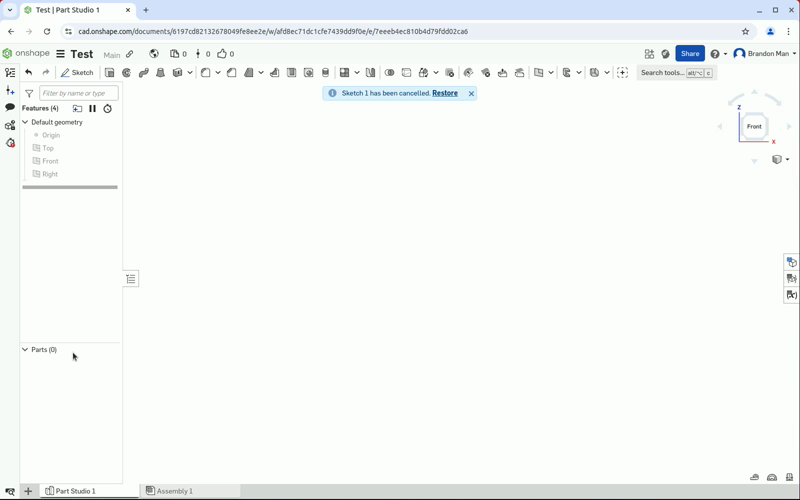
key(space)
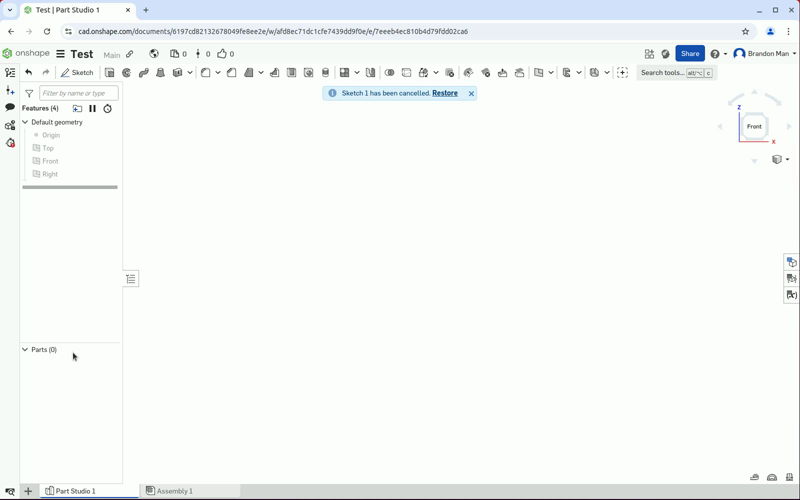
key_down(shift)
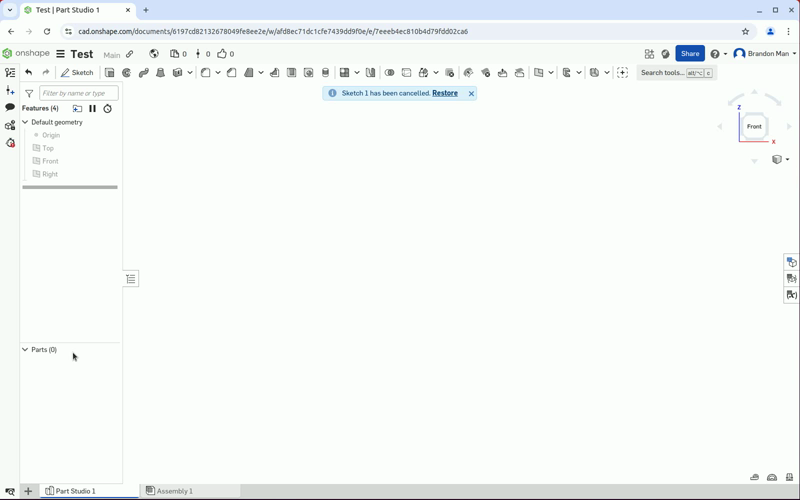
key(left)
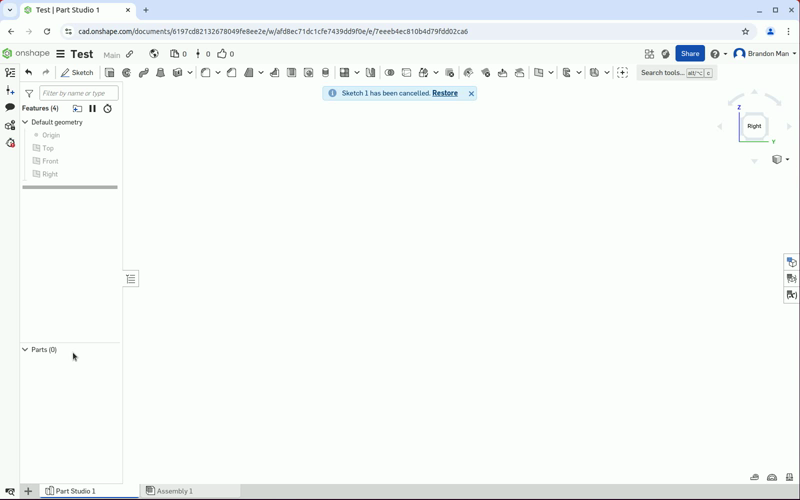
key_up(shift)
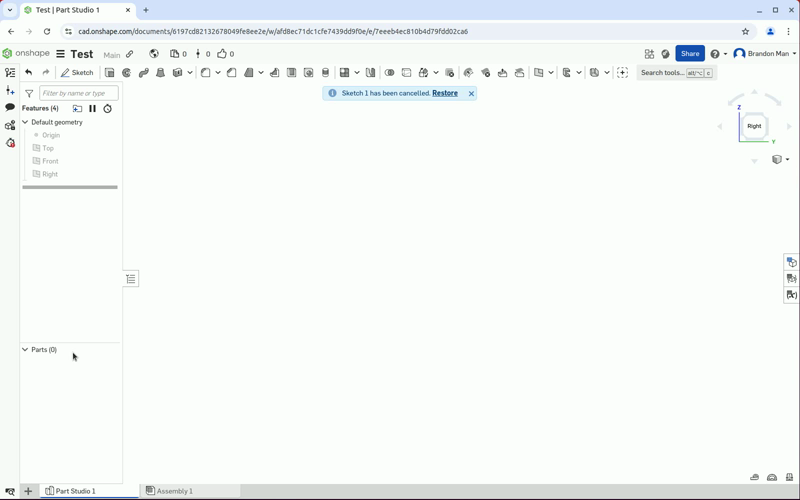
mouse_move(73, 352)
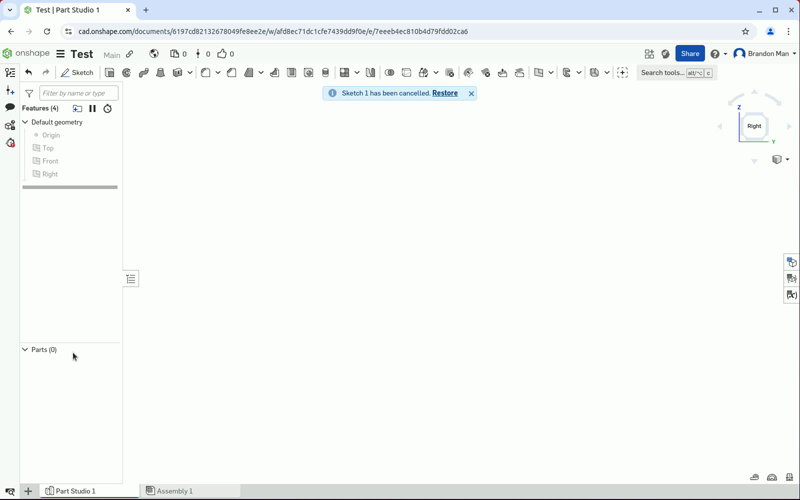
key(shift+y)
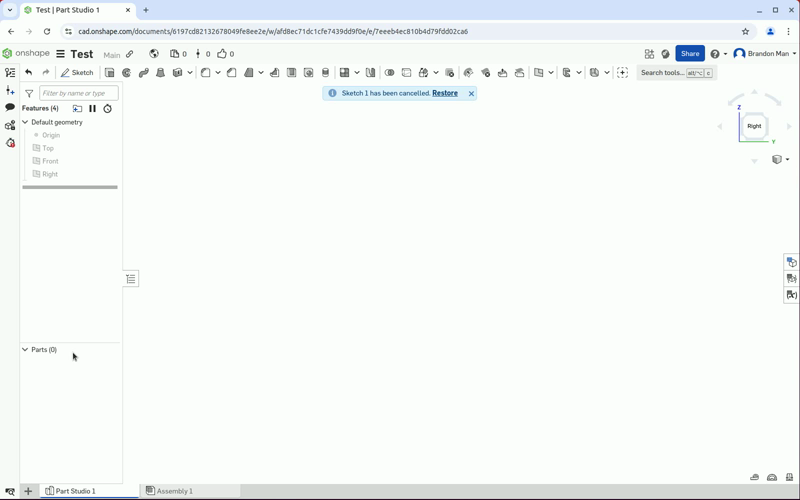
key(shift+s)
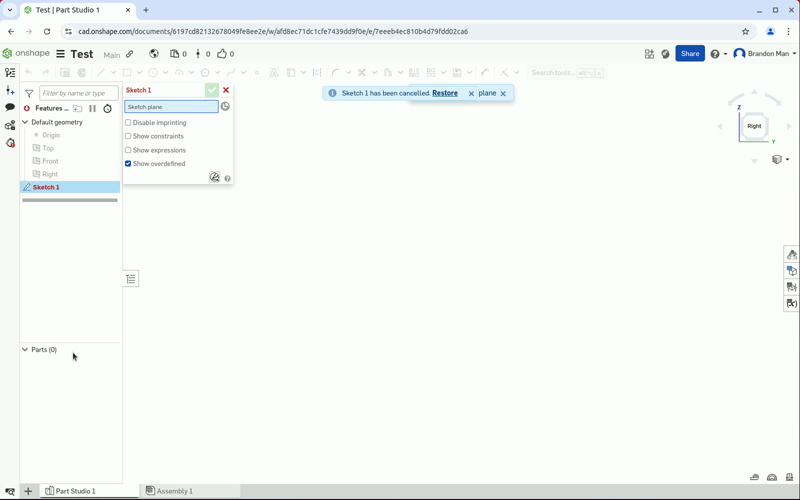
mouse_move(73, 176)
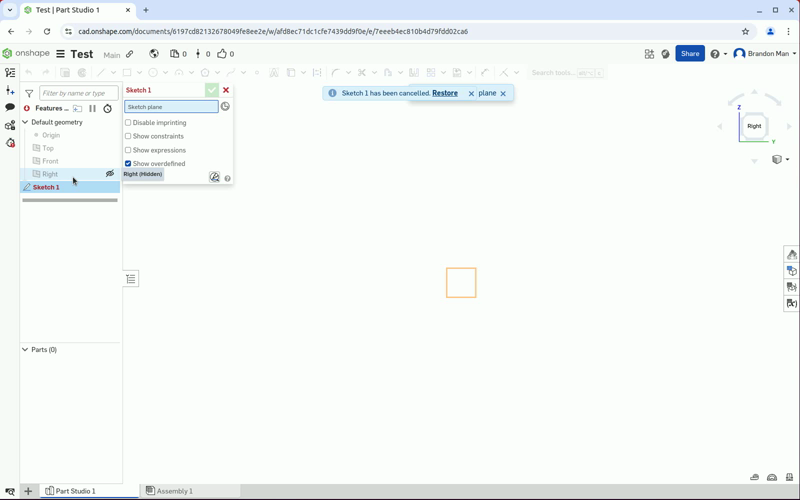
click(73, 176)
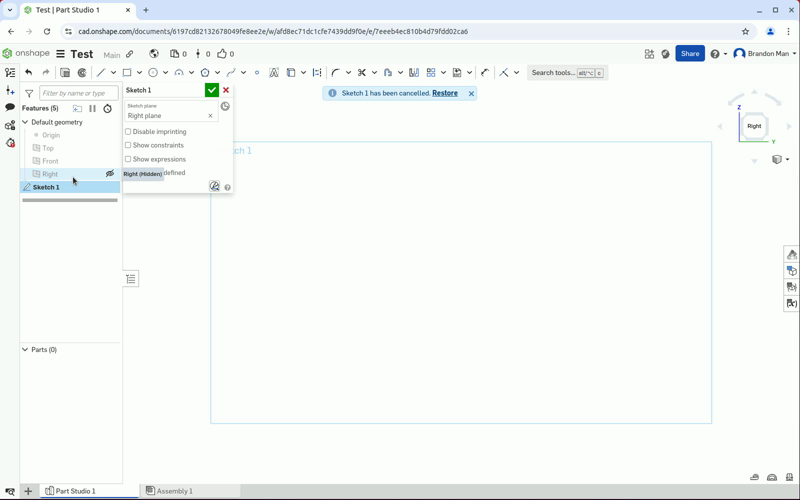
mouse_move(73, 352)
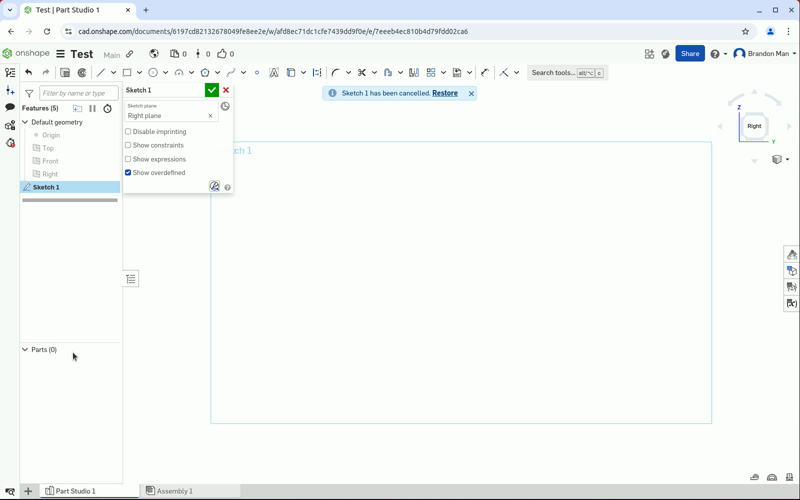
key(y)
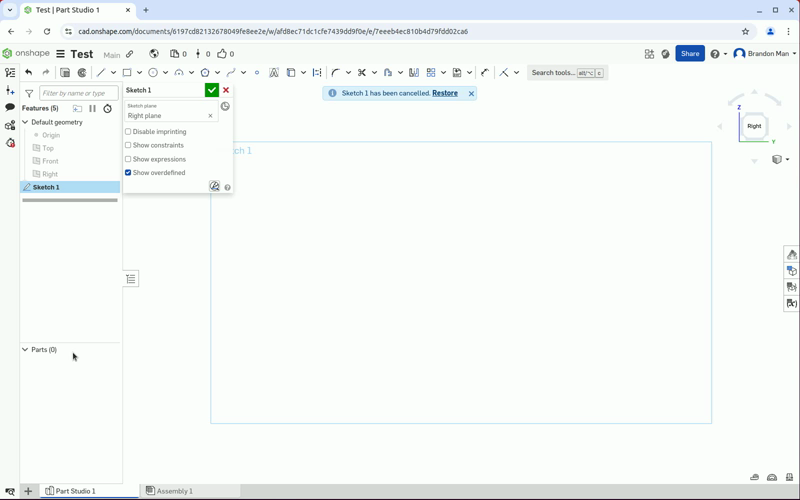
key(l)
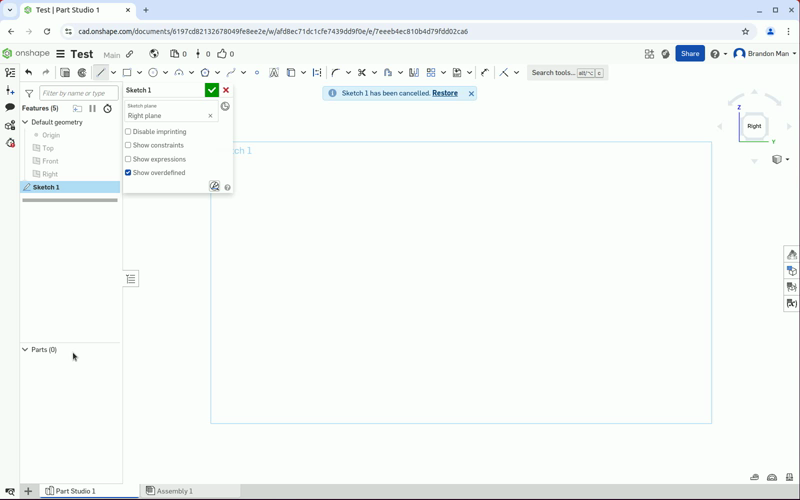
key_down(shift)
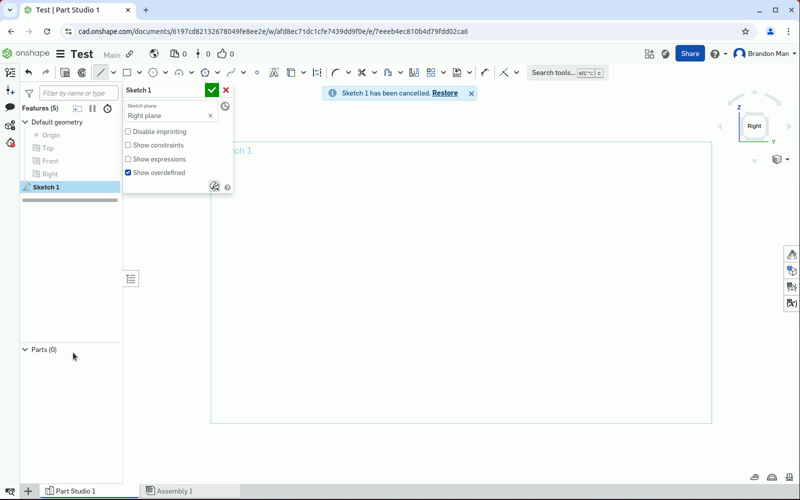
mouse_move(506, 238)
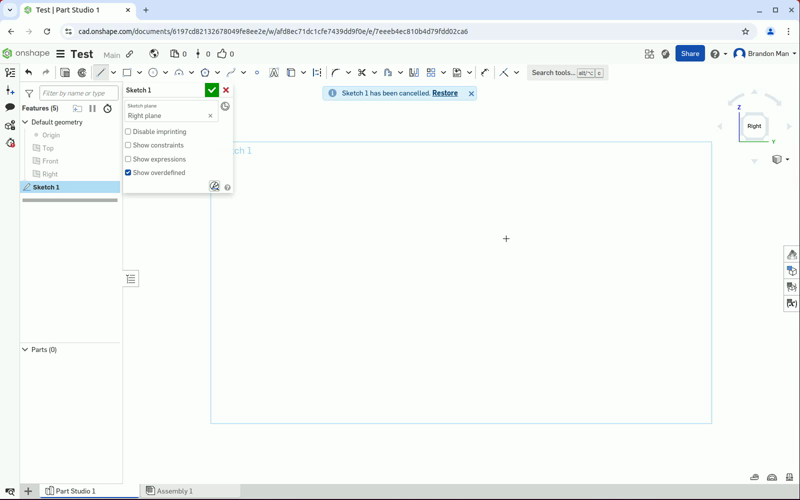
click(506, 238)
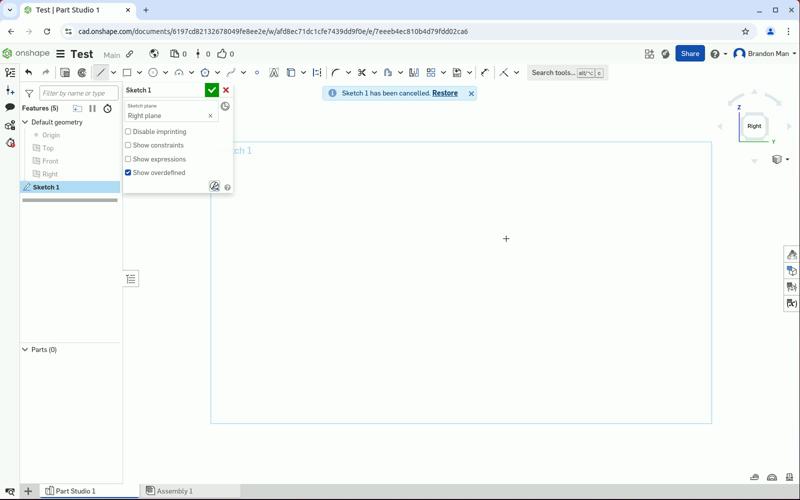
key_up(shift)
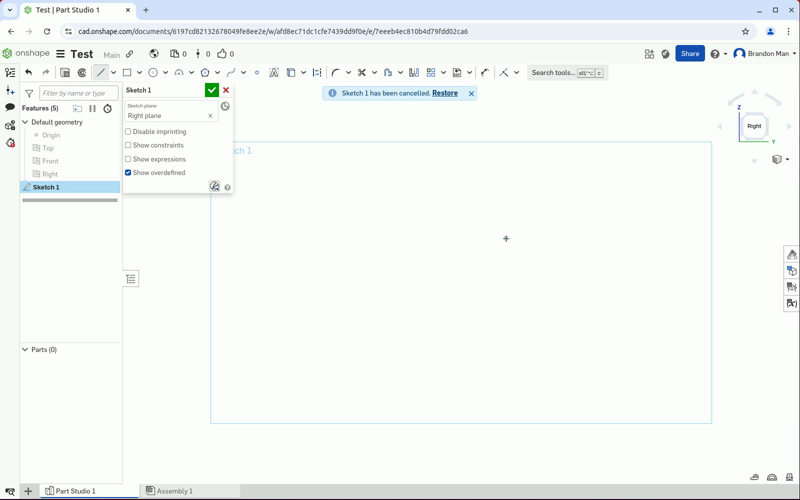
key_down(shift)
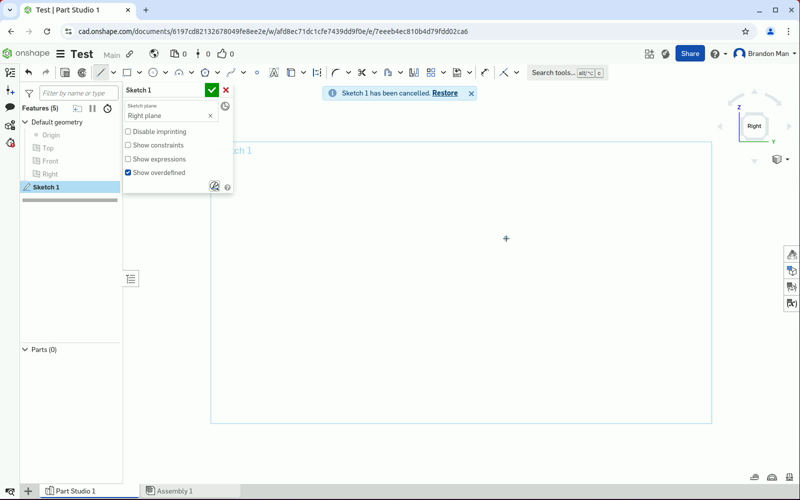
mouse_move(573, 238)
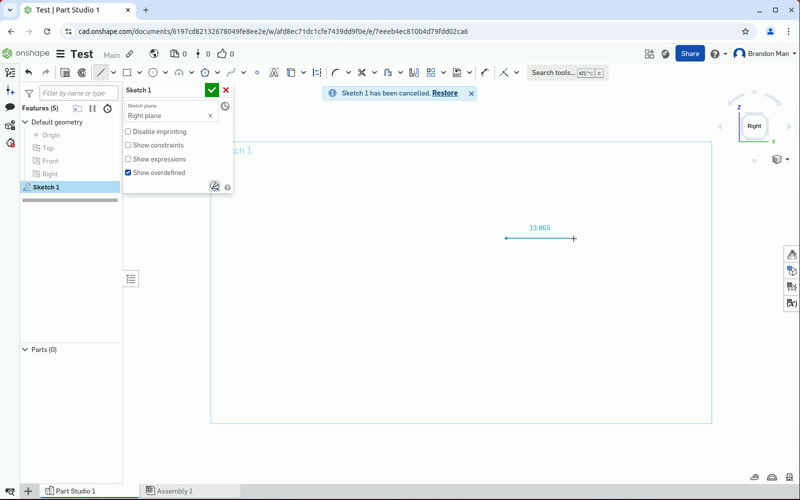
click(573, 238)
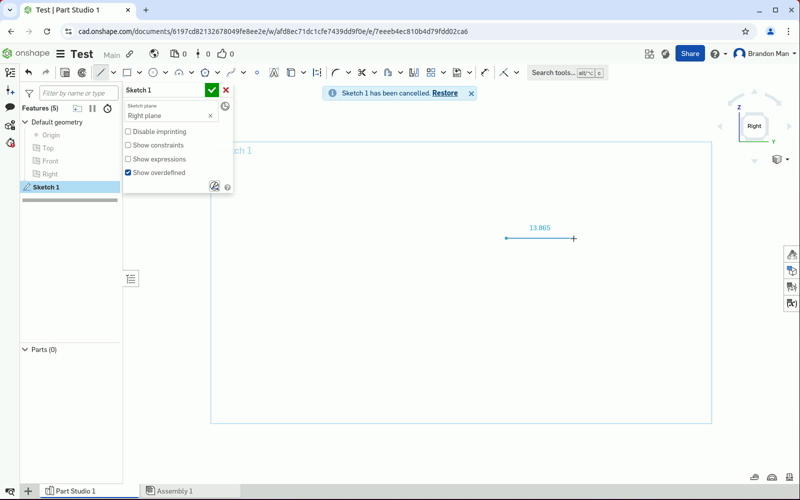
key_up(shift)
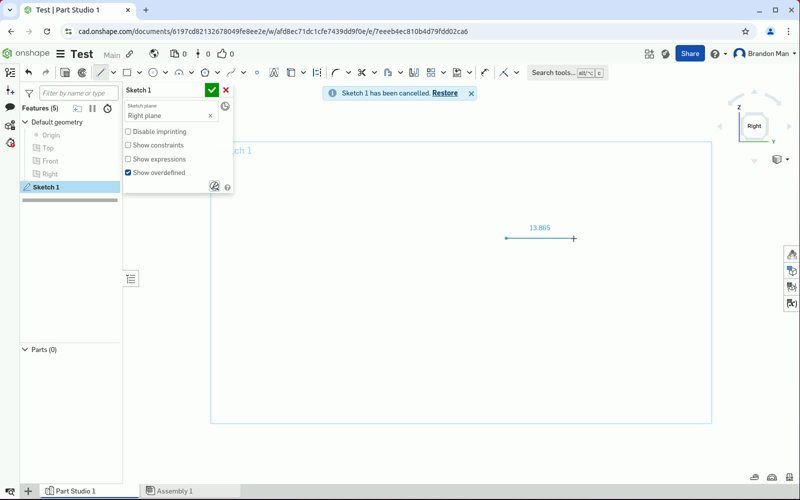
key_down(shift)
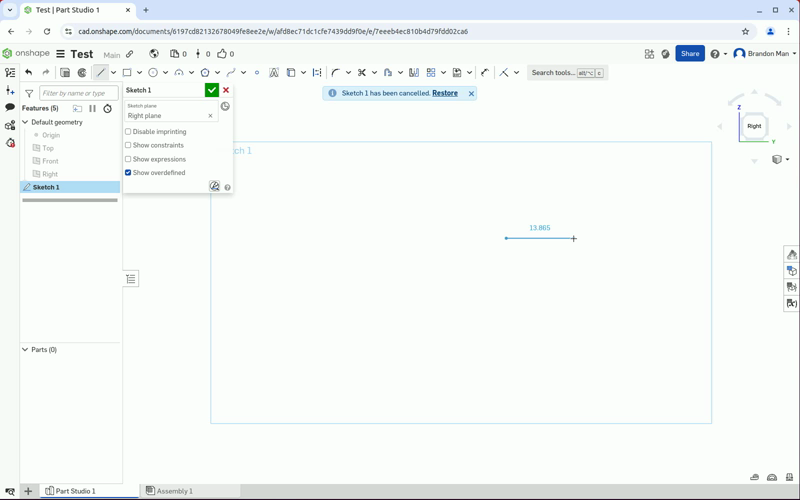
mouse_move(573, 170)
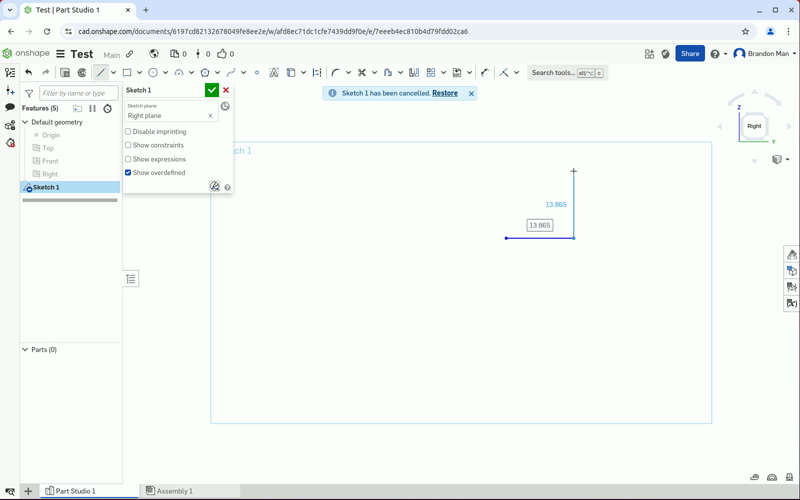
click(573, 170)
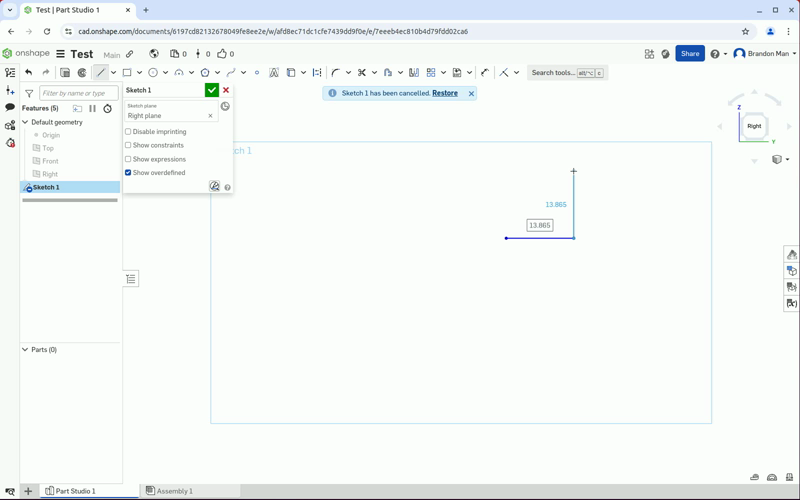
key_up(shift)
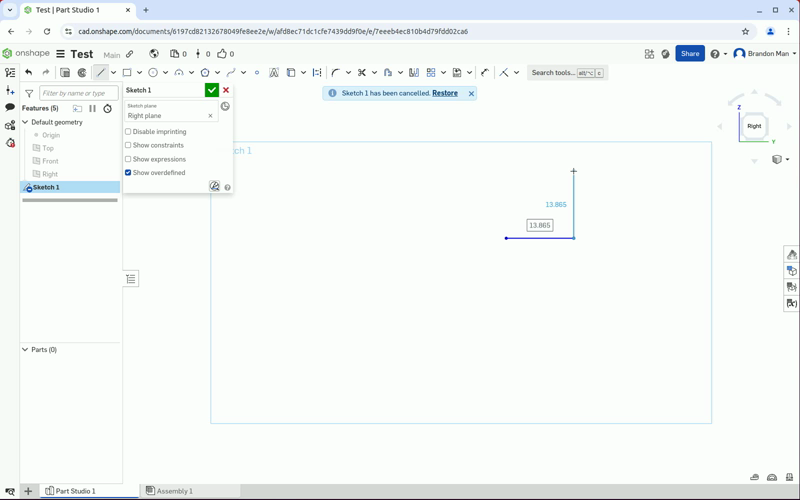
key_down(shift)
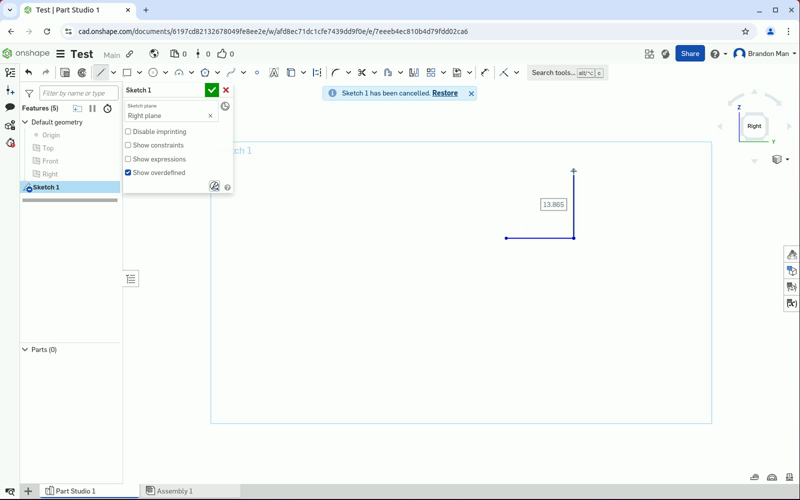
mouse_move(589, 170)
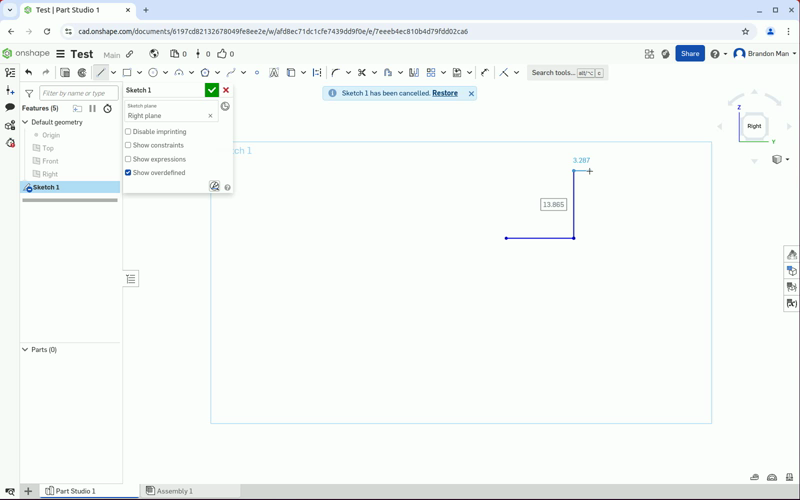
mouse_move(546, 170)
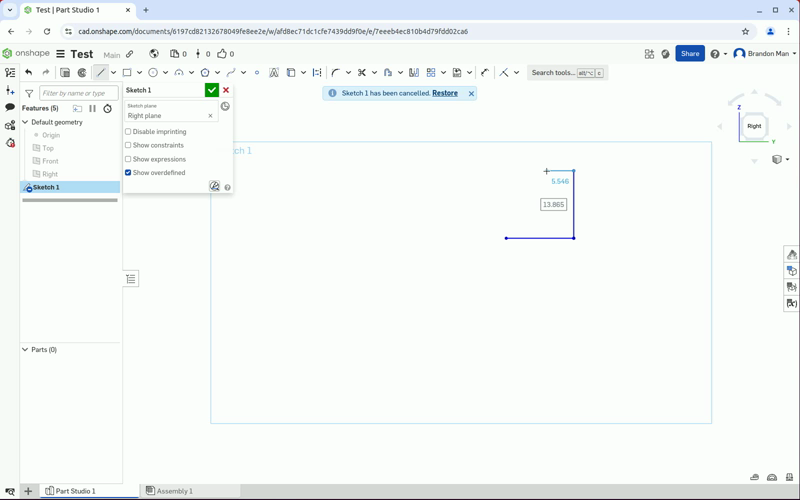
click(546, 170)
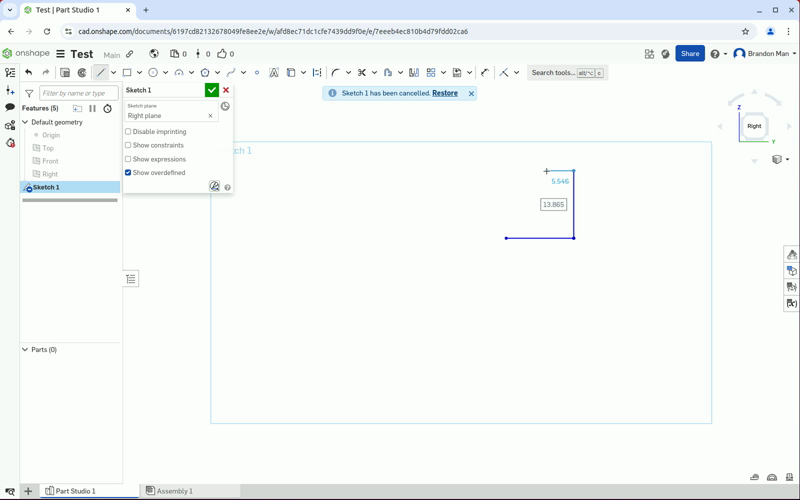
key_up(shift)
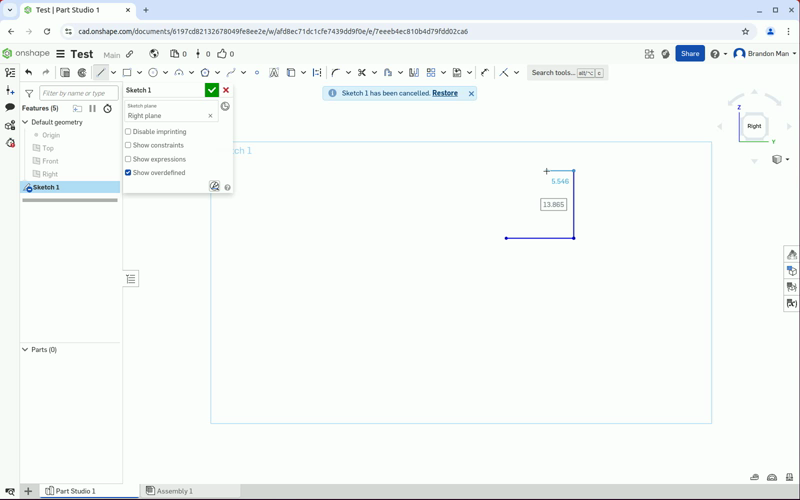
key_down(shift)
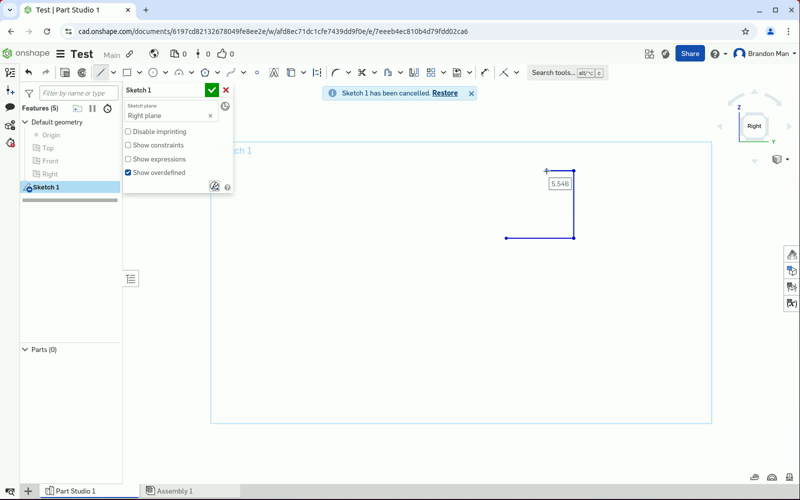
mouse_move(576, 170)
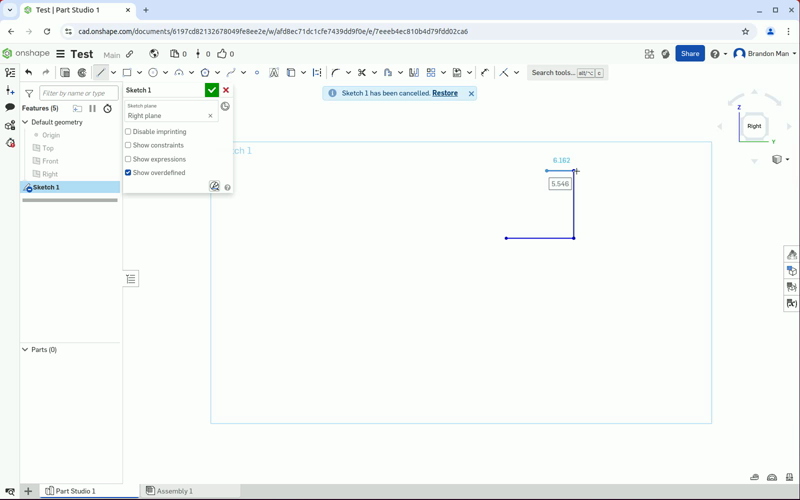
mouse_move(546, 211)
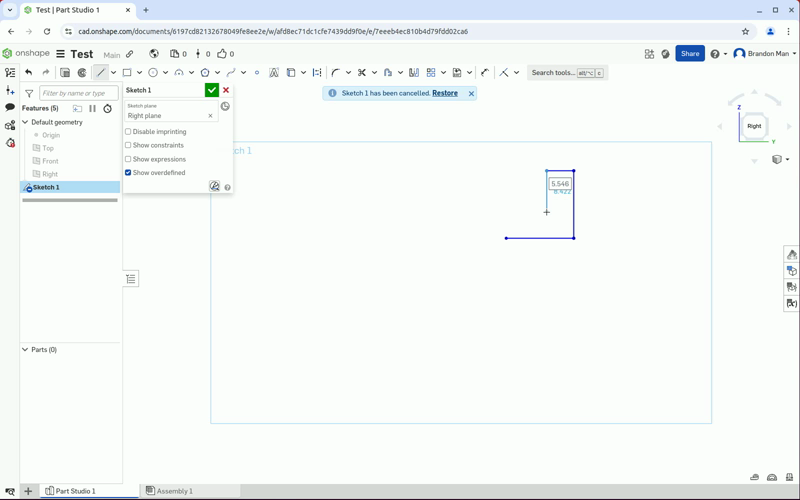
click(546, 211)
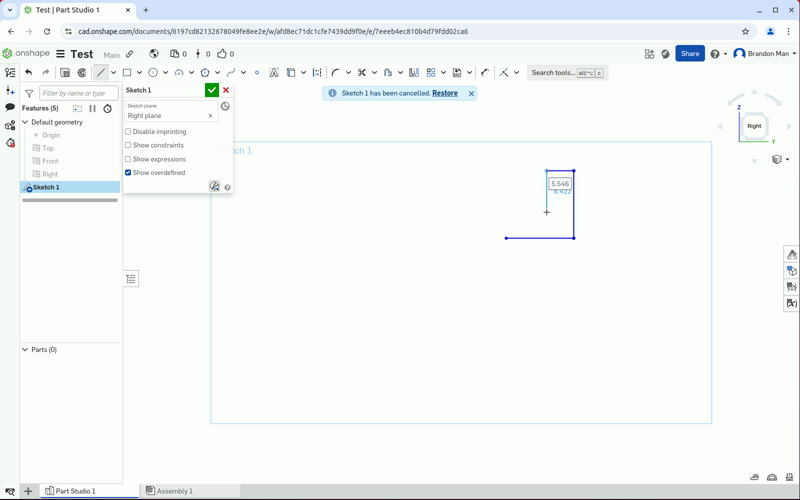
key_up(shift)
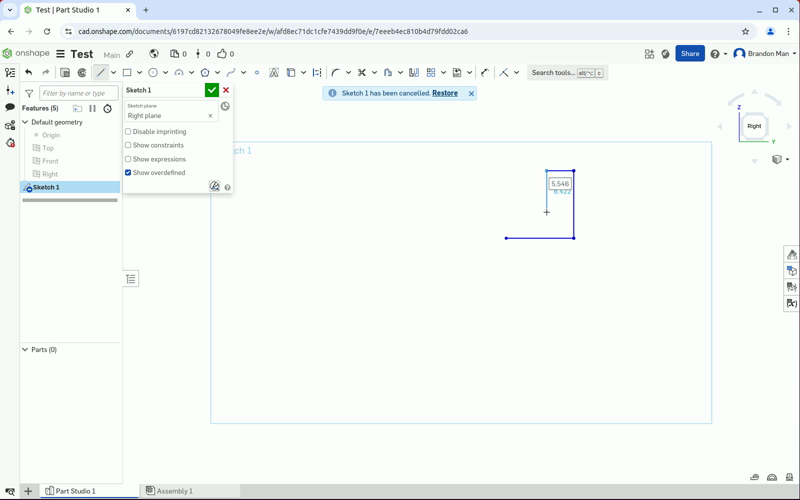
key_down(shift)
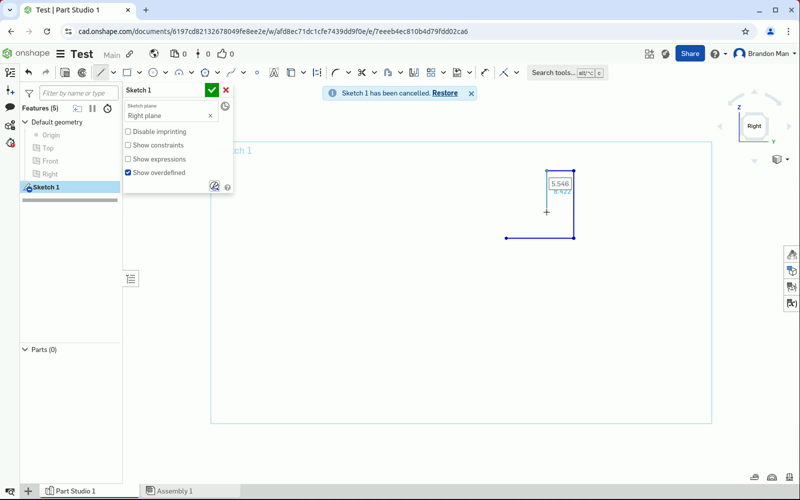
mouse_move(576, 211)
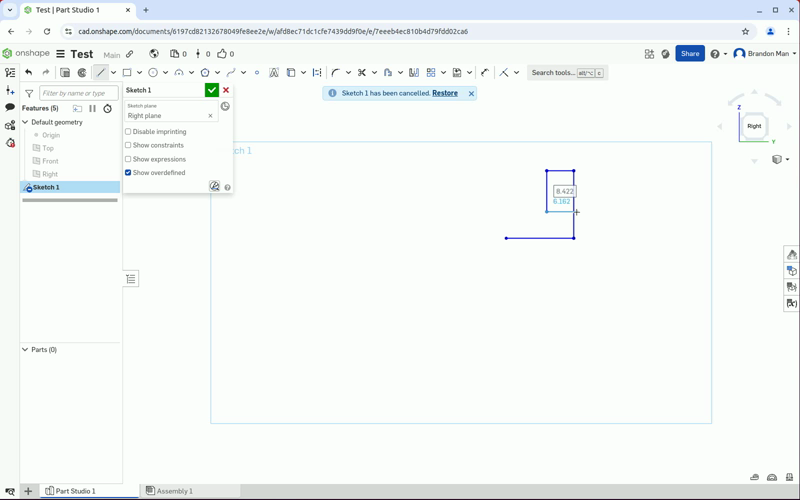
mouse_move(506, 211)
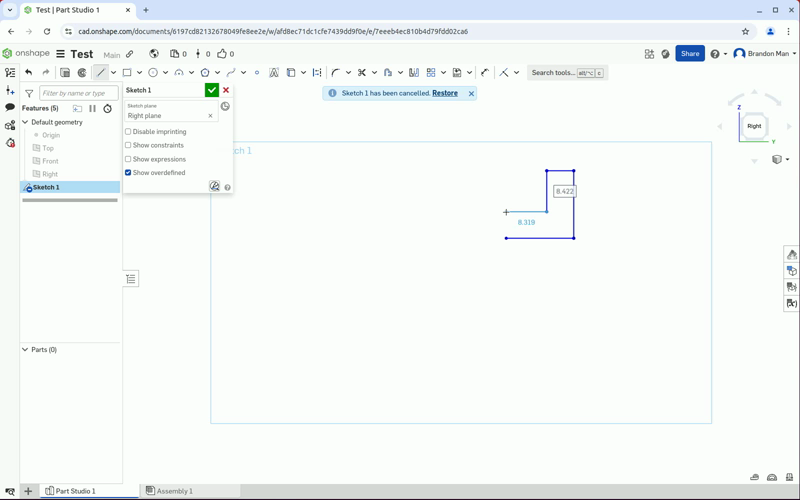
click(506, 211)
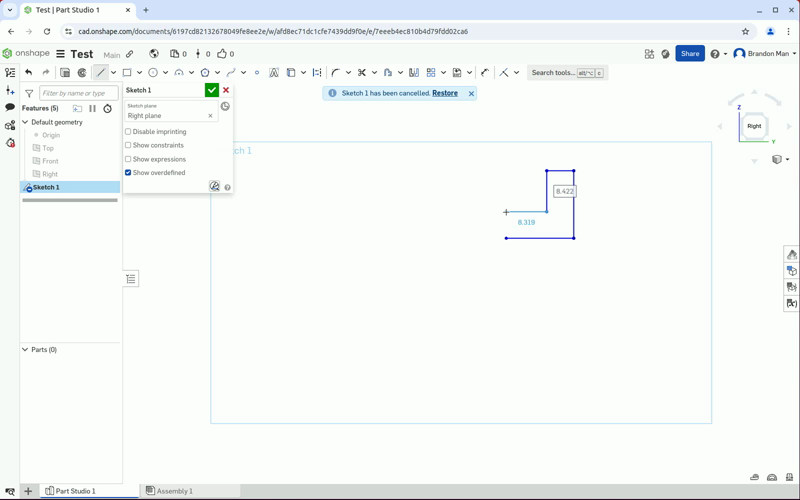
key_up(shift)
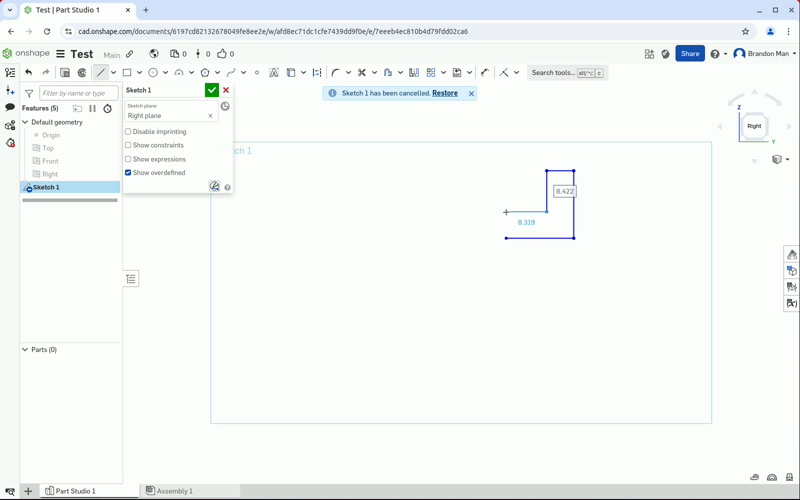
mouse_move(536, 211)
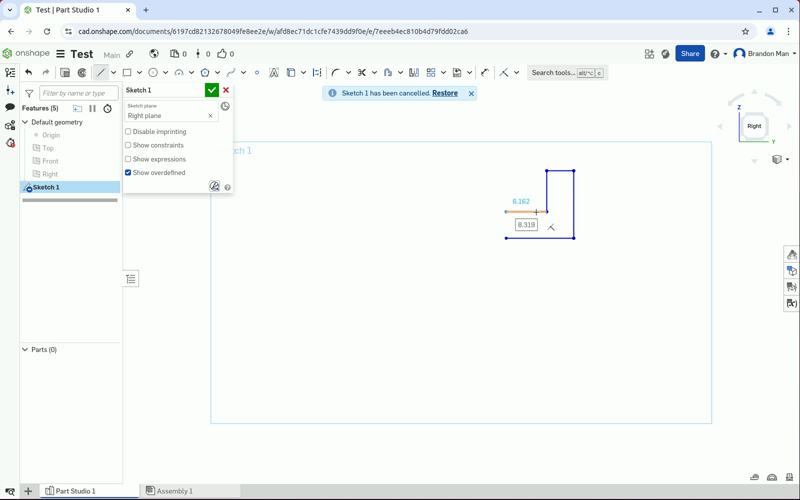
key_down(shift)
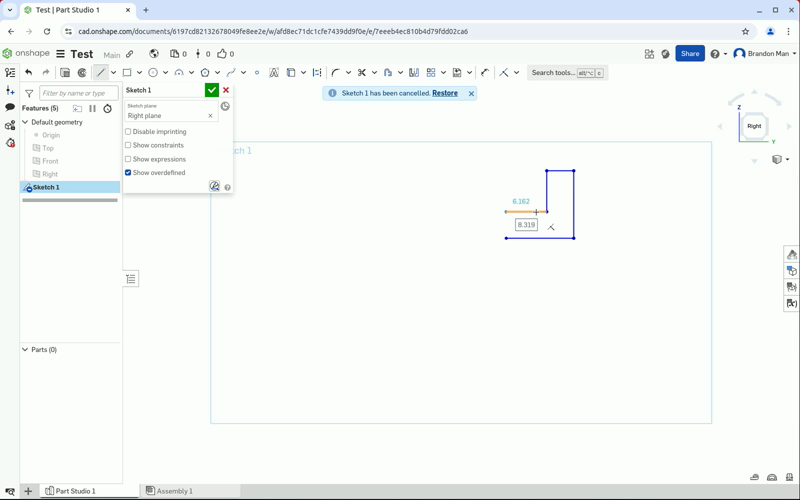
mouse_move(506, 238)
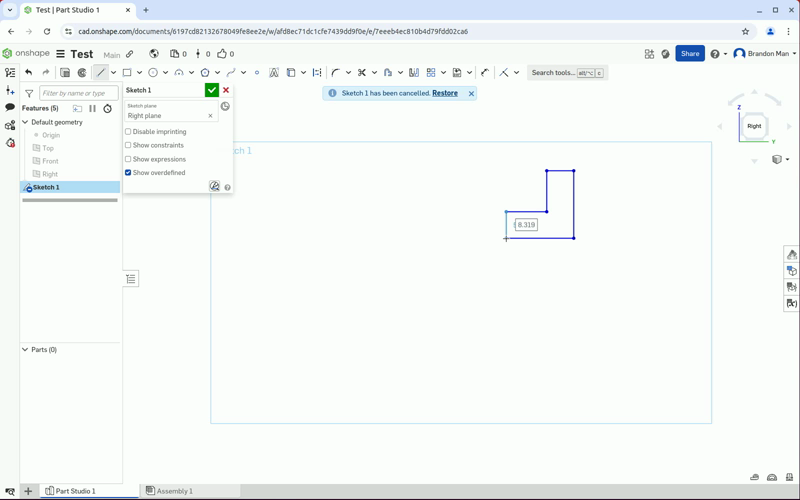
key_up(shift)
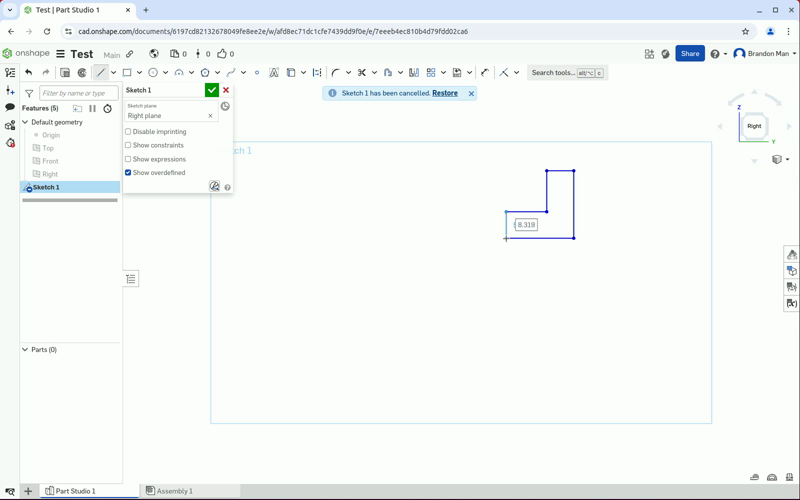
click(506, 238)
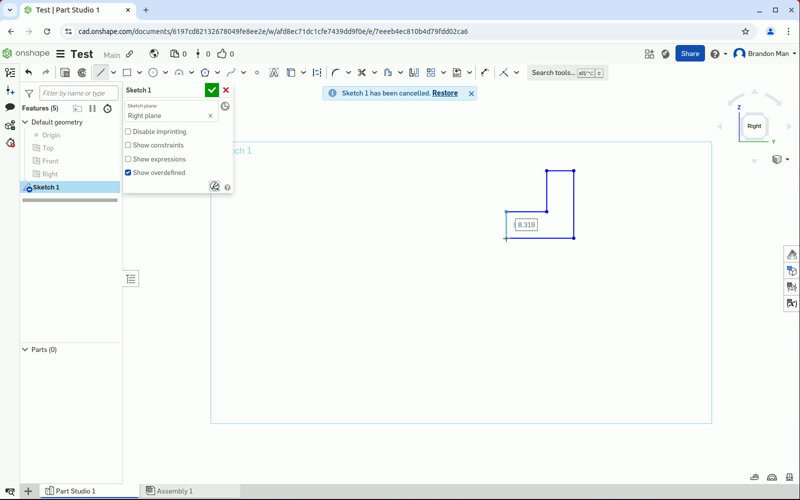
key(esc)
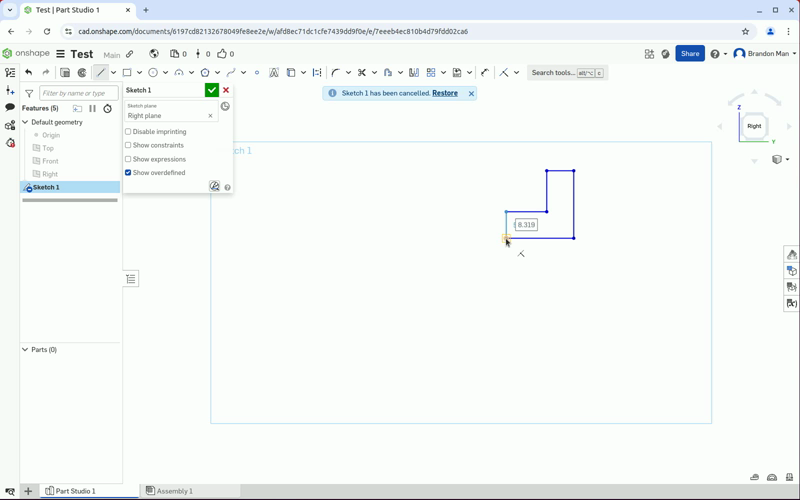
mouse_move(527, 216)
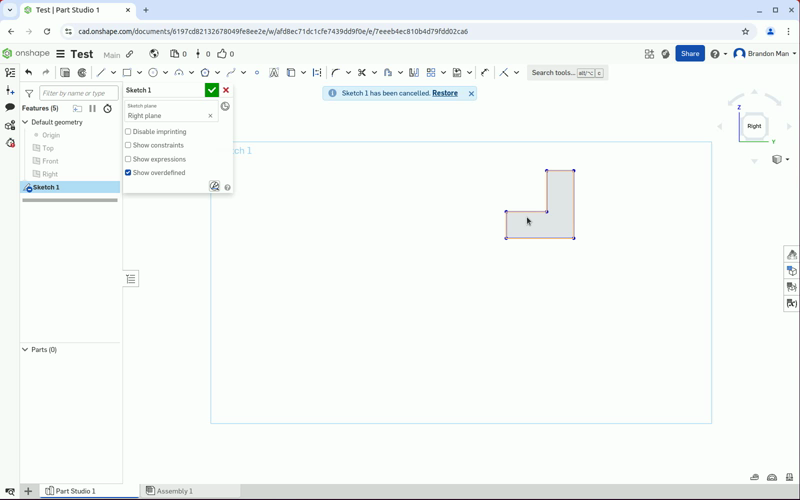
click(527, 216)
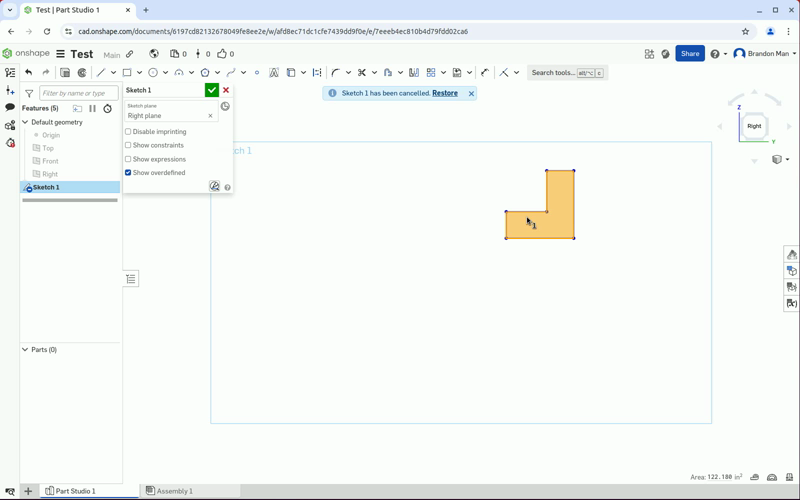
mouse_move(73, 352)
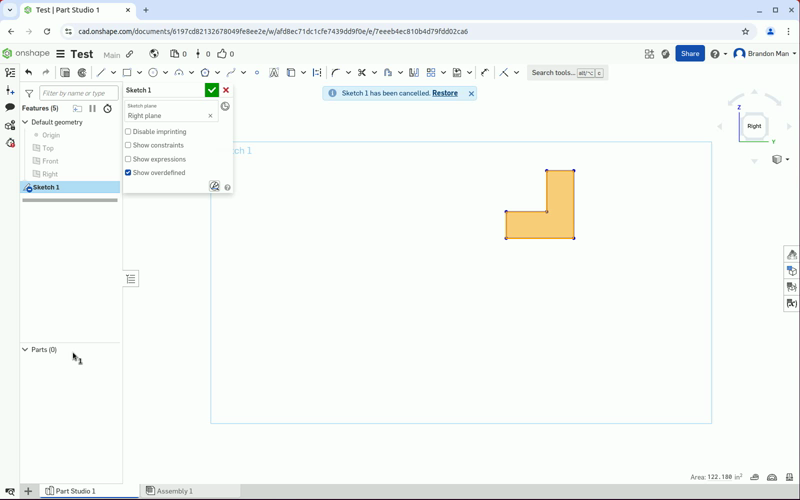
key(shift+y)
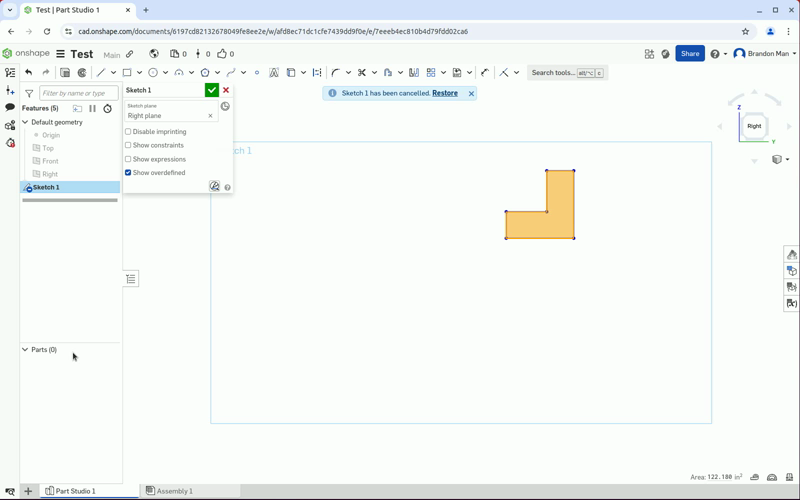
key(shift+e)
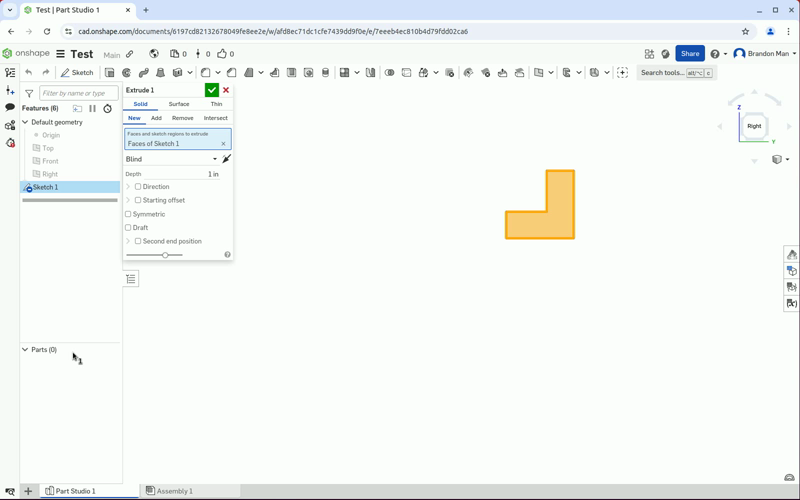
mouse_move(143, 106)
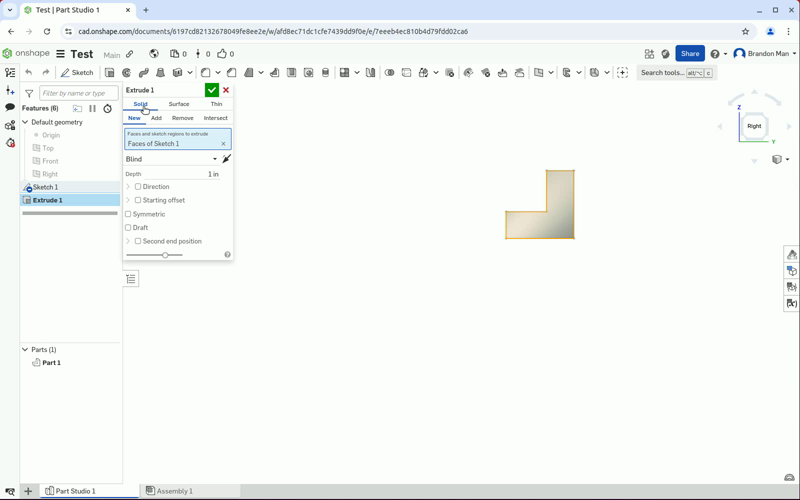
click(143, 106)
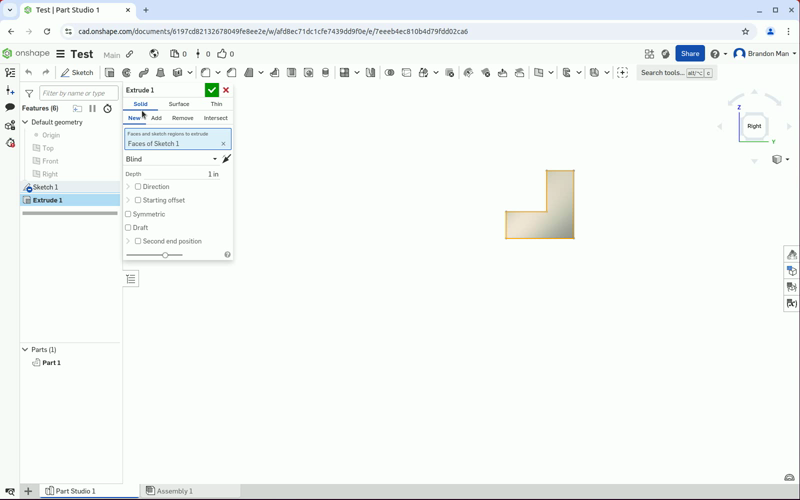
mouse_move(137, 120)
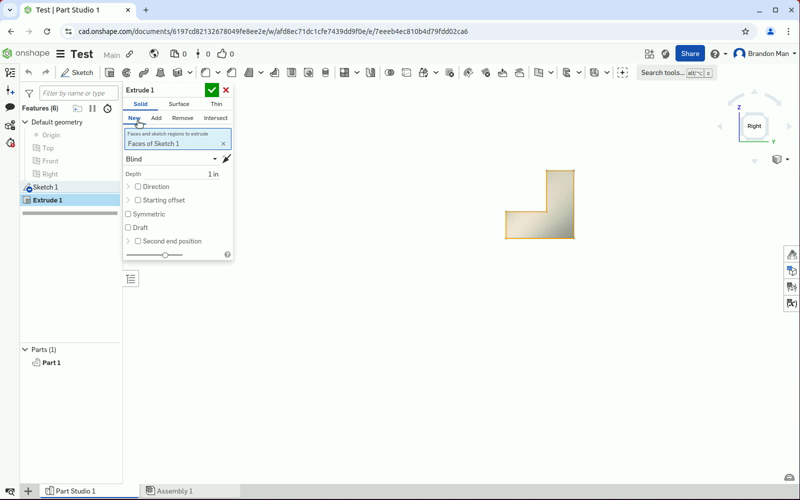
click(137, 120)
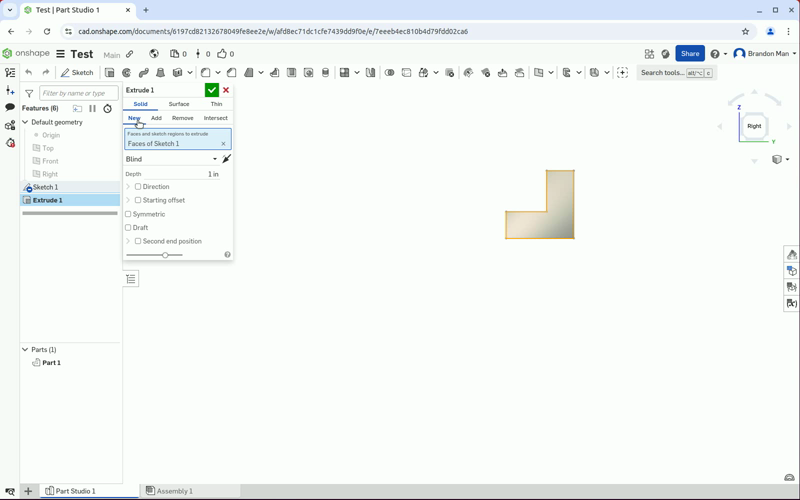
key(tab, 4)
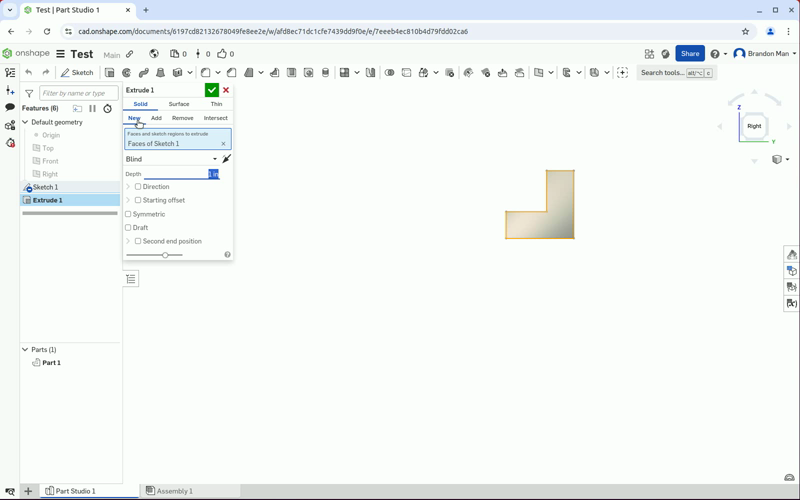
text(21.905)
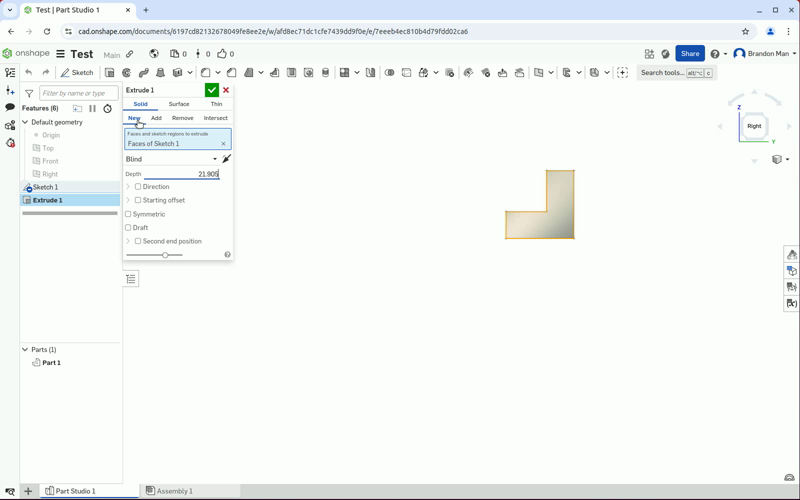
key(enter)
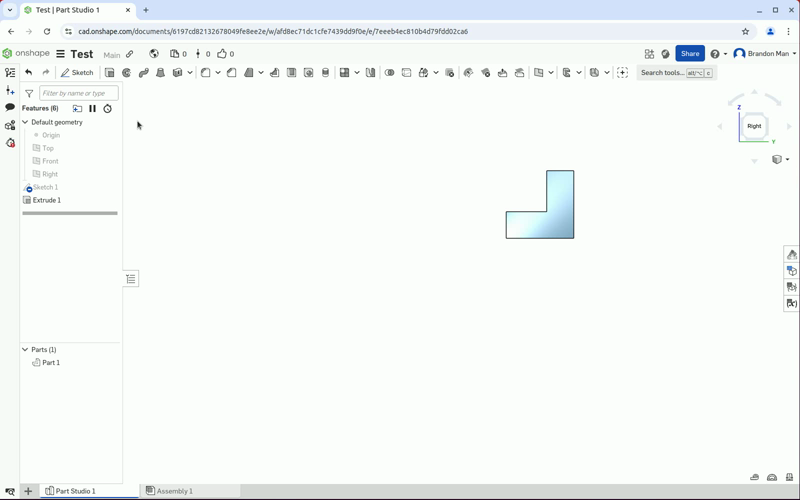
key(shift+h)
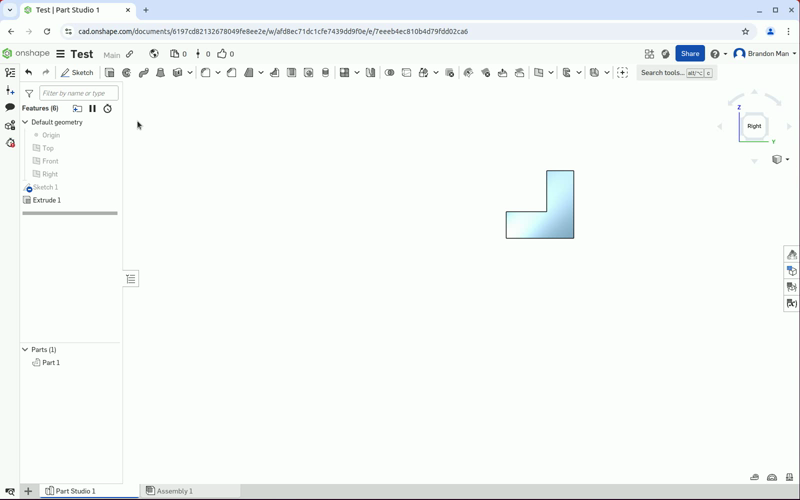
key(shift+h)
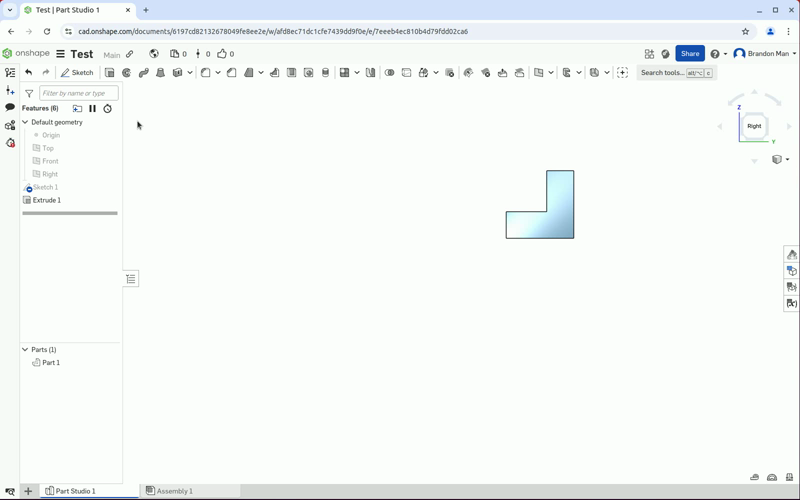
mouse_move(73, 189)
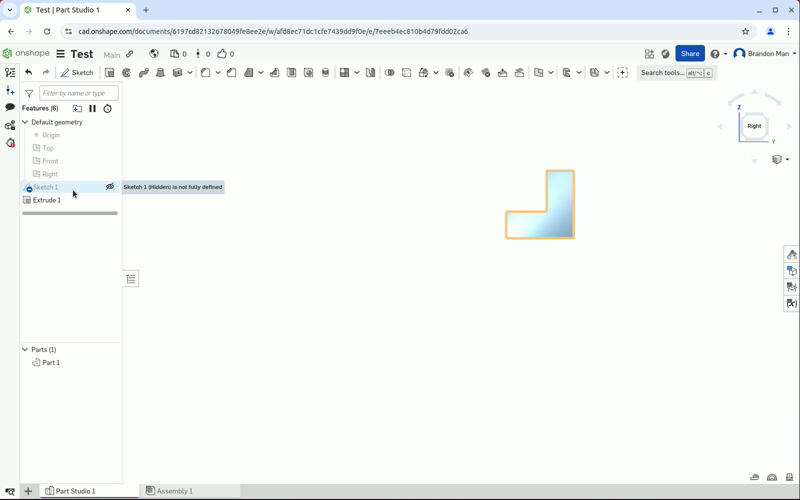
click(73, 189)
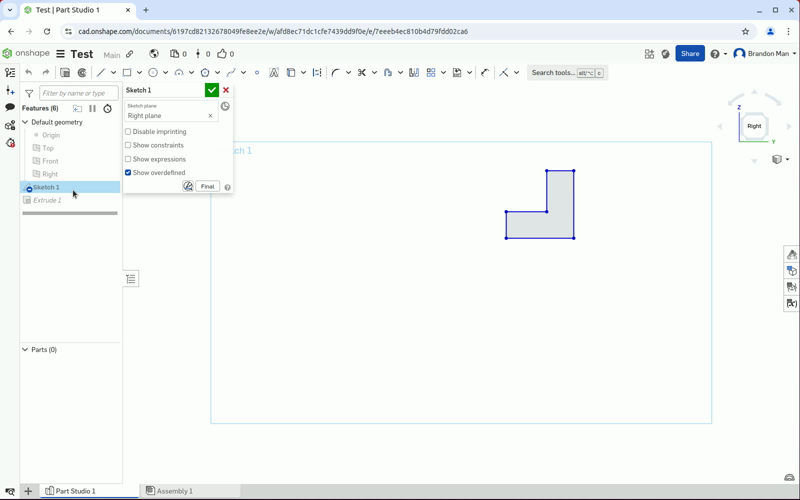
mouse_move(229, 92)
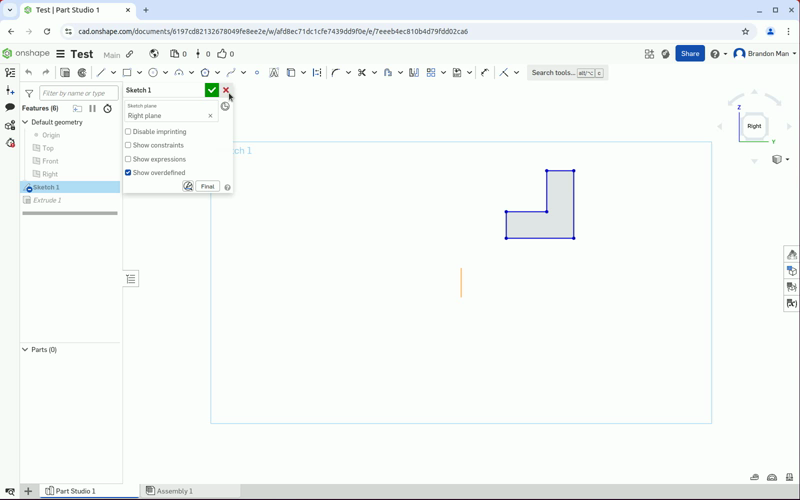
click(229, 92)
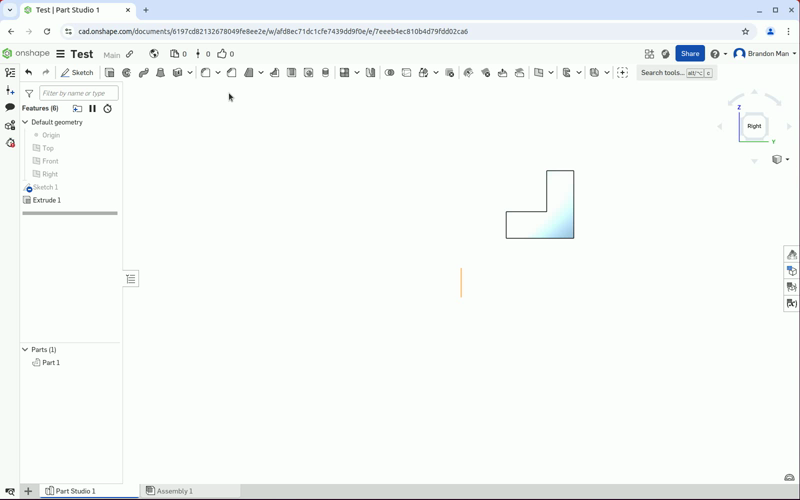
mouse_move(73, 352)
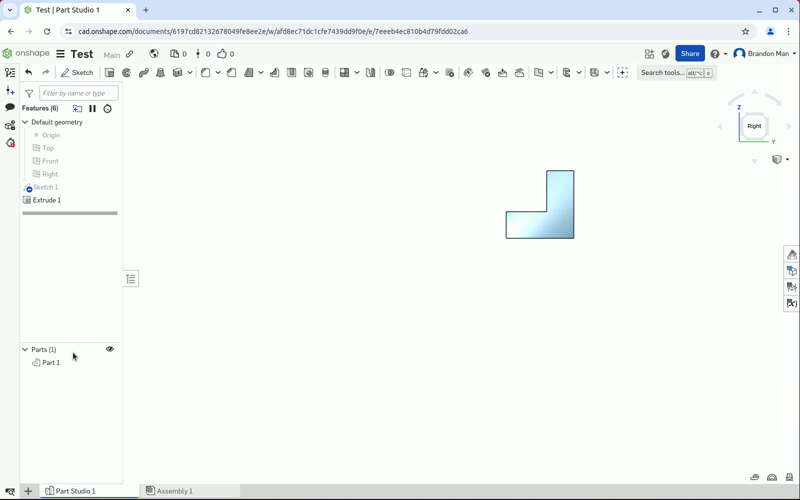
key(y)
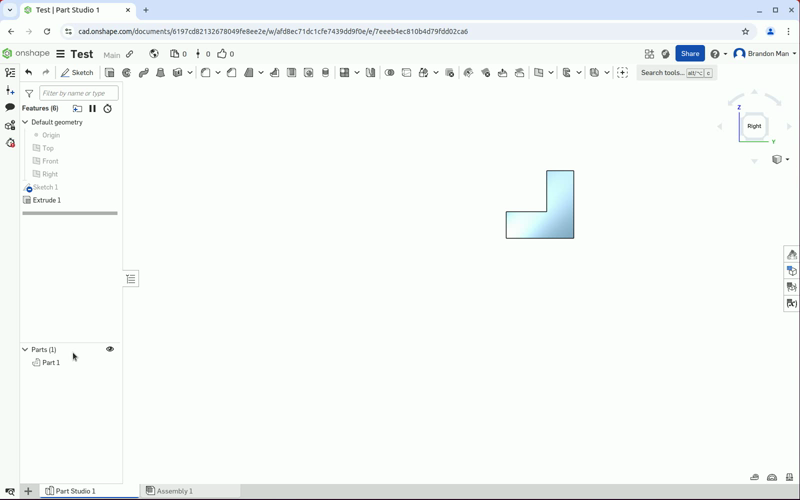
key(shift+p)
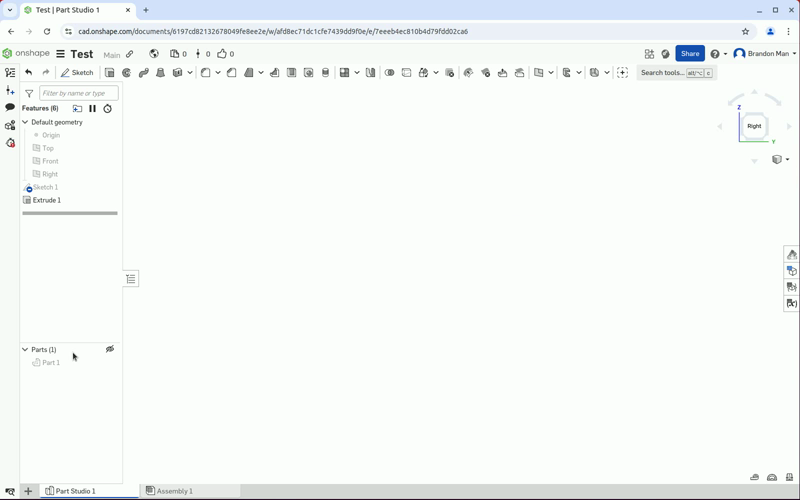
key(space)
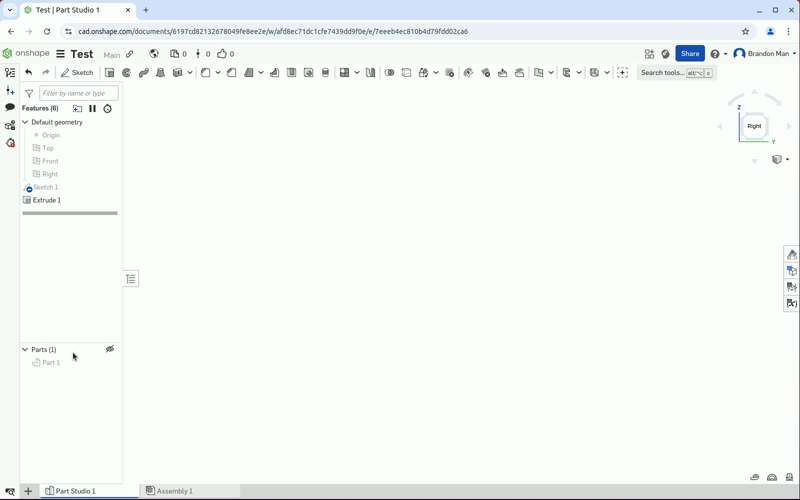
key_down(shift)
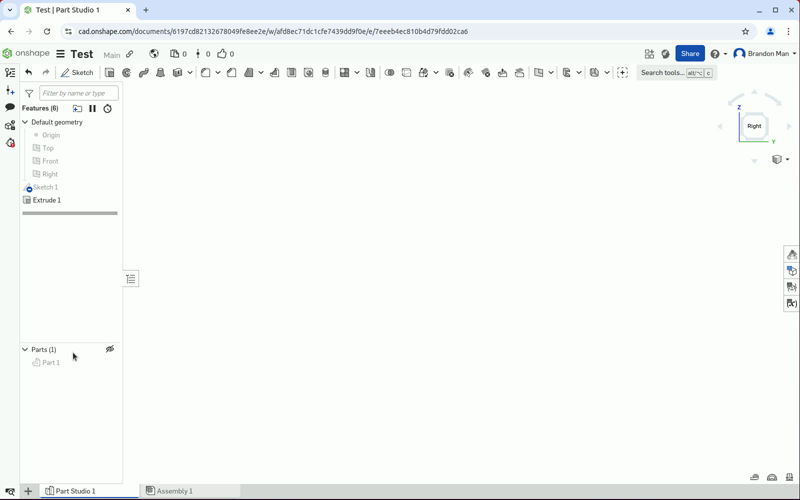
key(right)
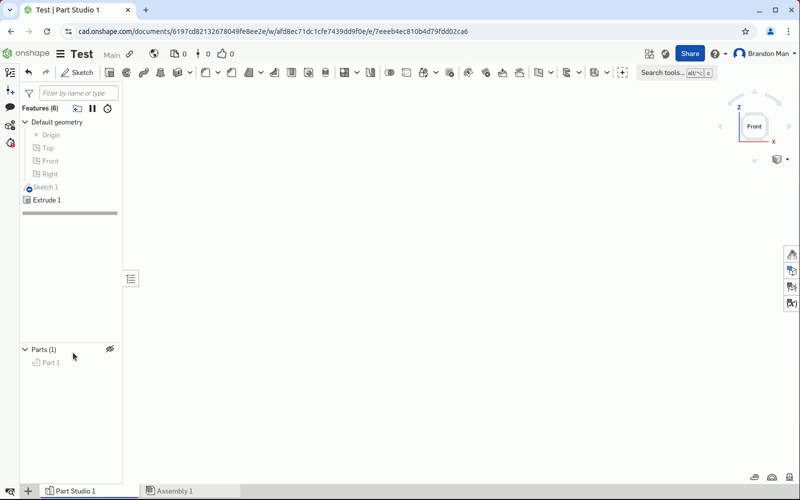
key_up(shift)
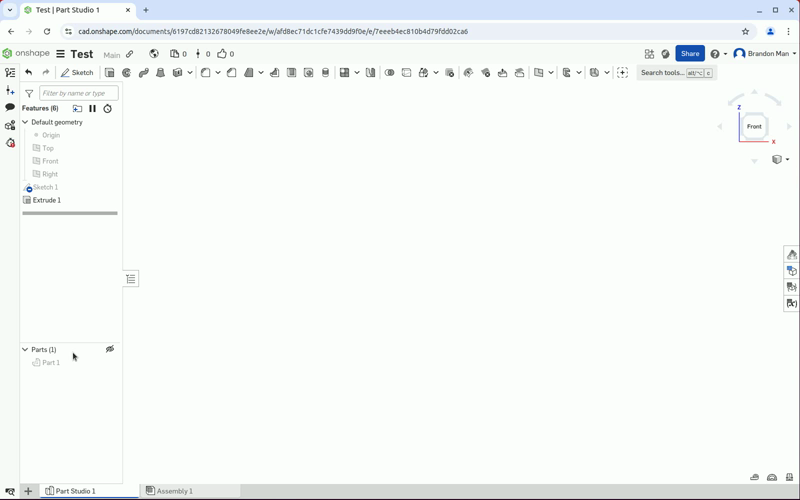
mouse_move(73, 352)
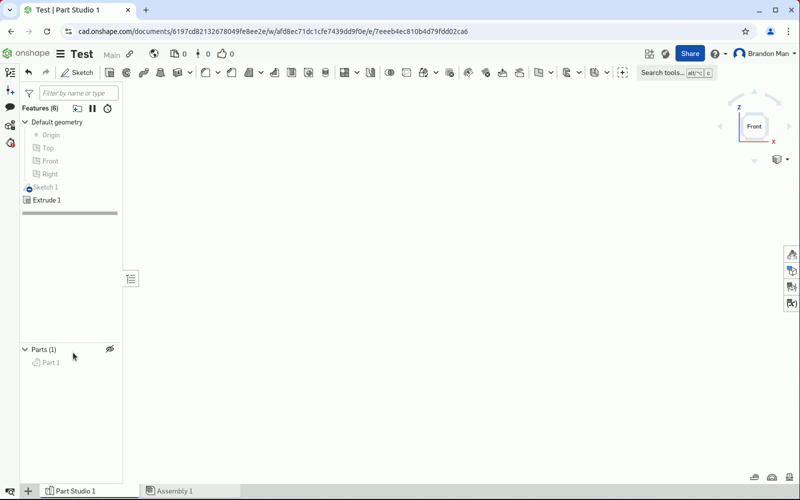
key(shift+y)
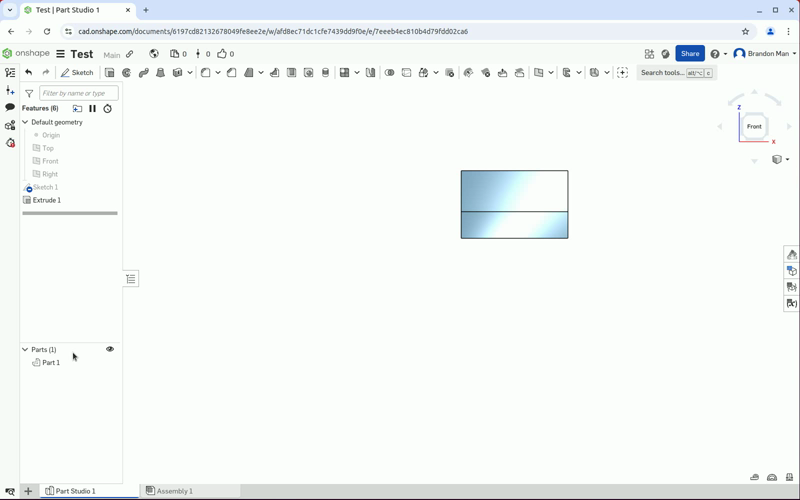
mouse_move(541, 75)
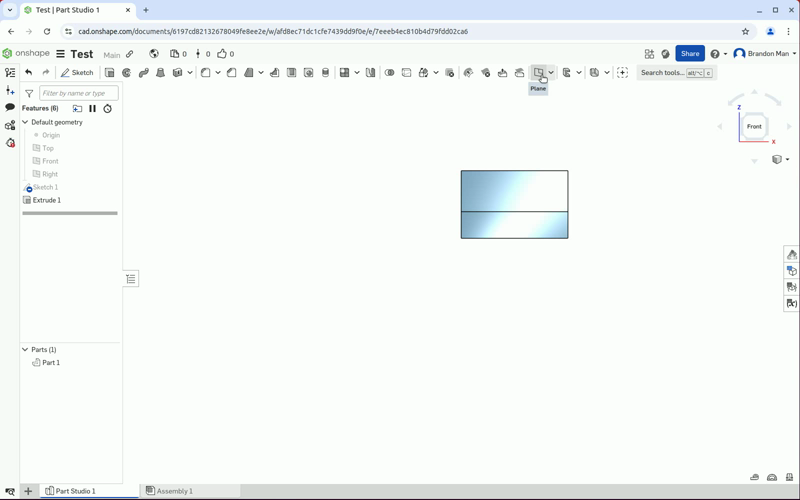
click(541, 75)
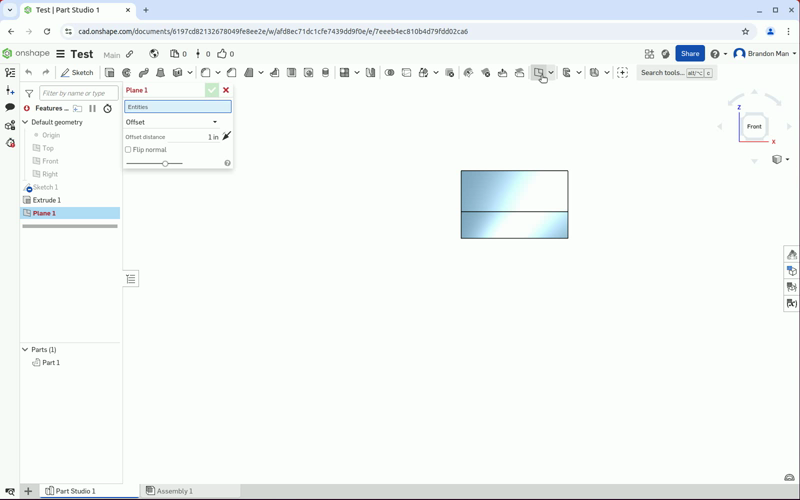
mouse_move(73, 163)
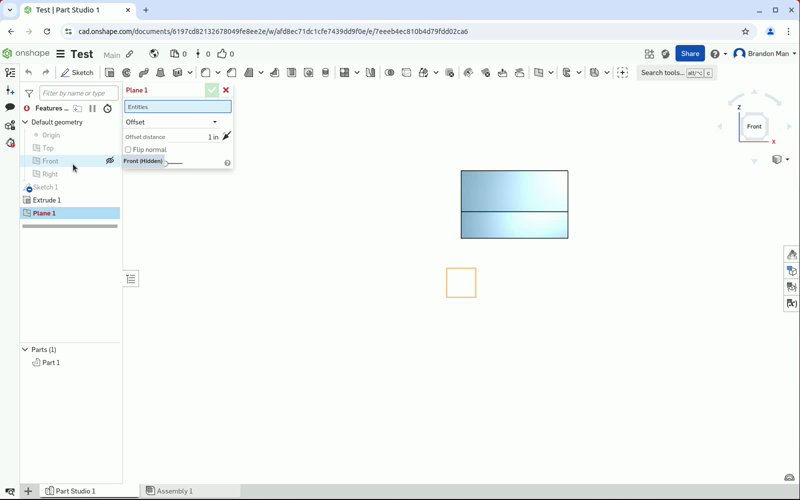
click(73, 163)
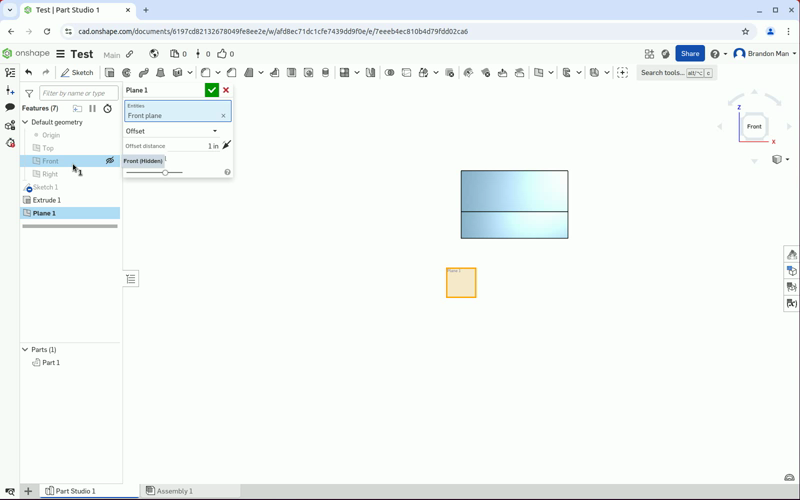
key(tab, 2)
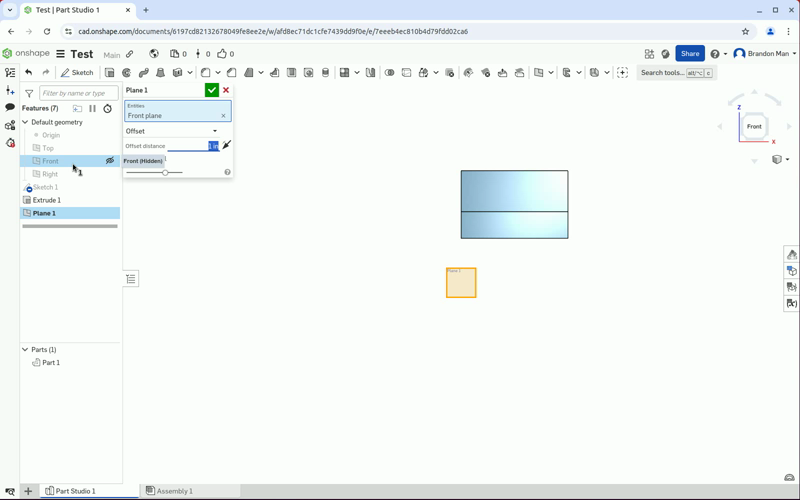
text(17.562)
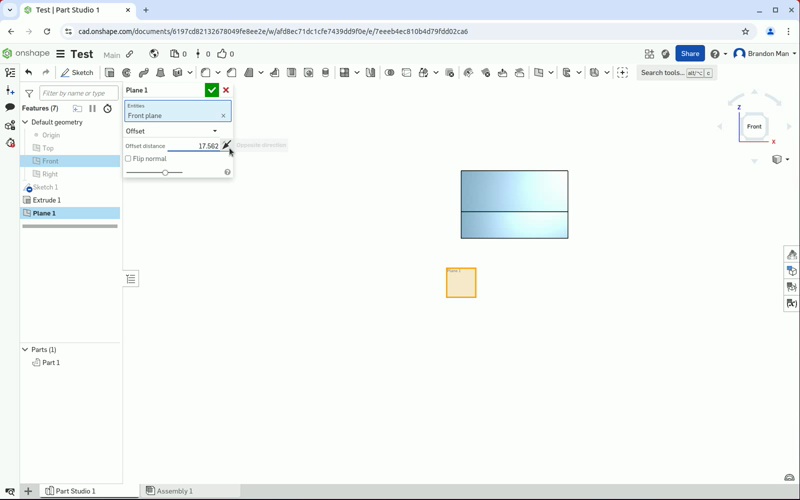
mouse_move(229, 147)
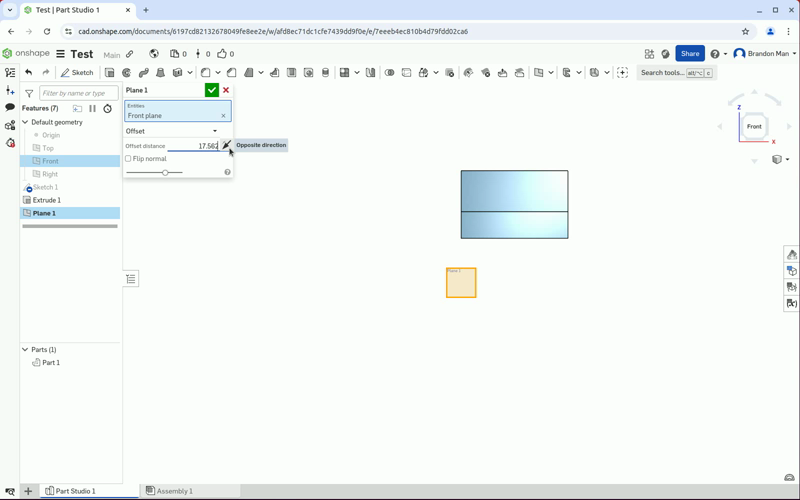
click(229, 147)
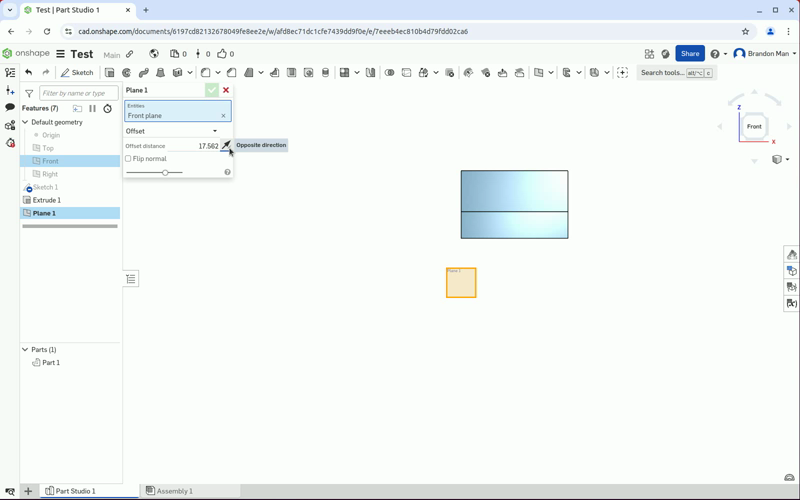
key(enter, 2)
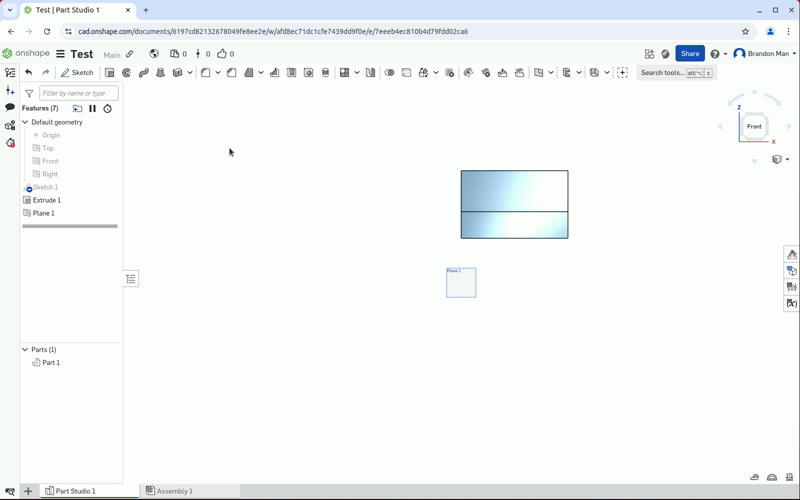
key(shift+s)
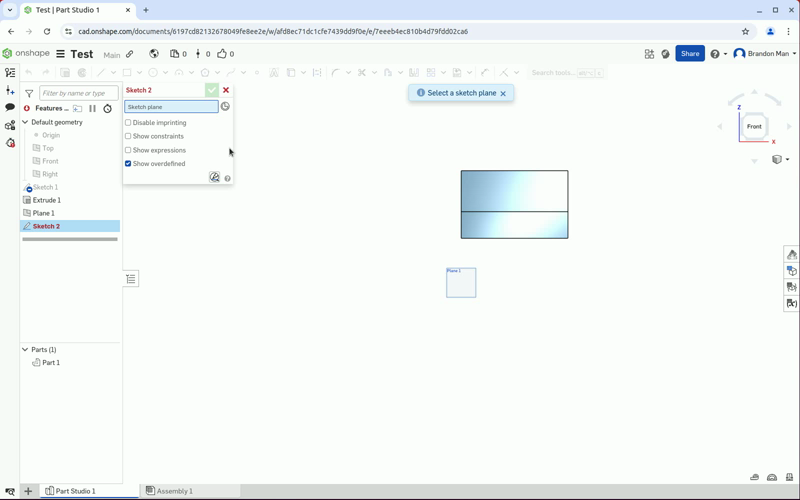
mouse_move(73, 215)
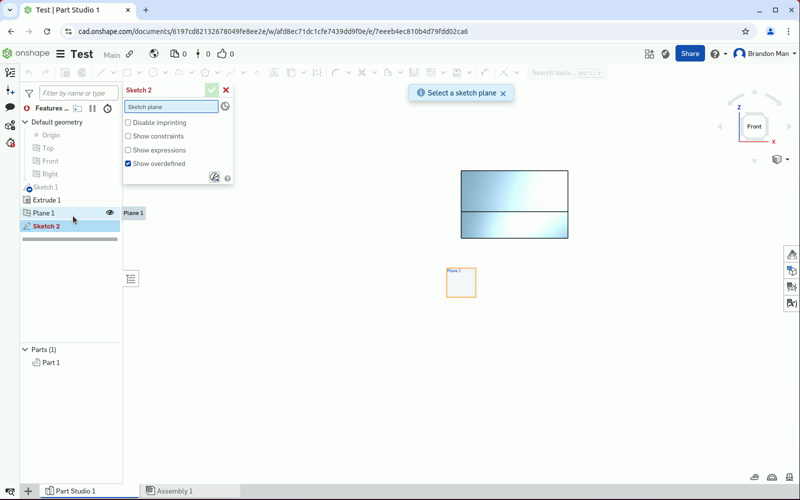
click(73, 215)
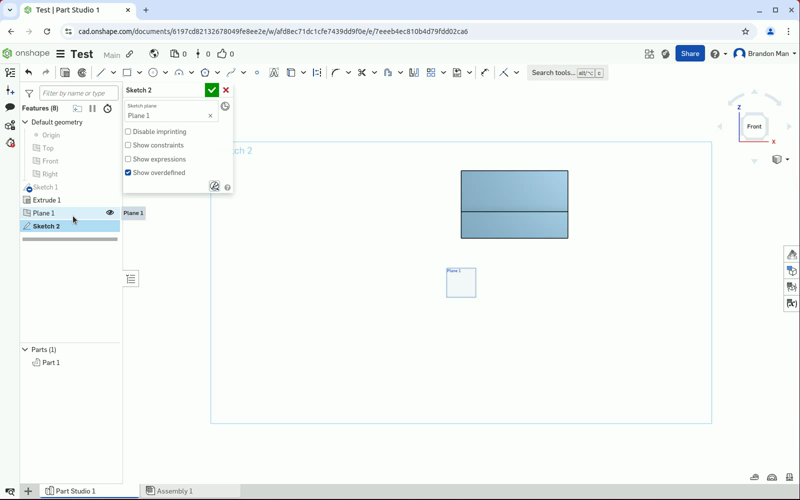
mouse_move(73, 352)
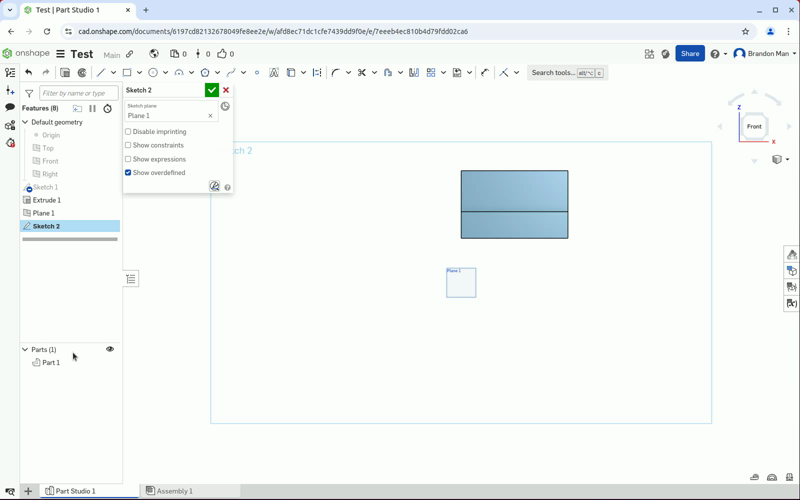
key(y)
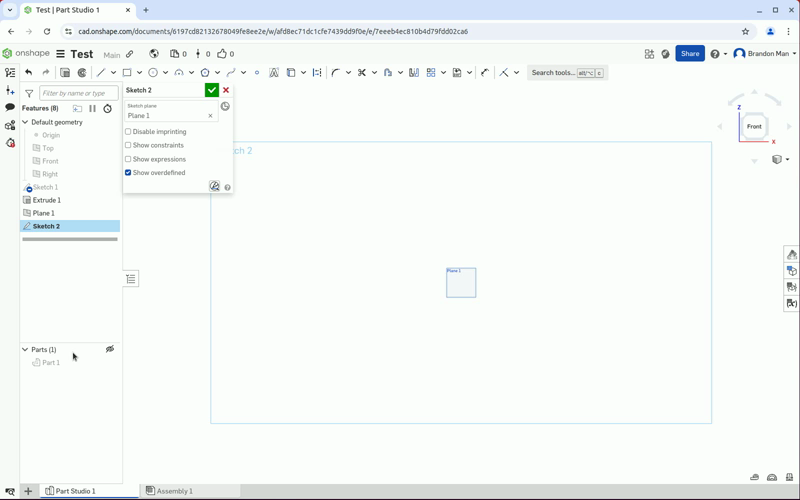
key(l)
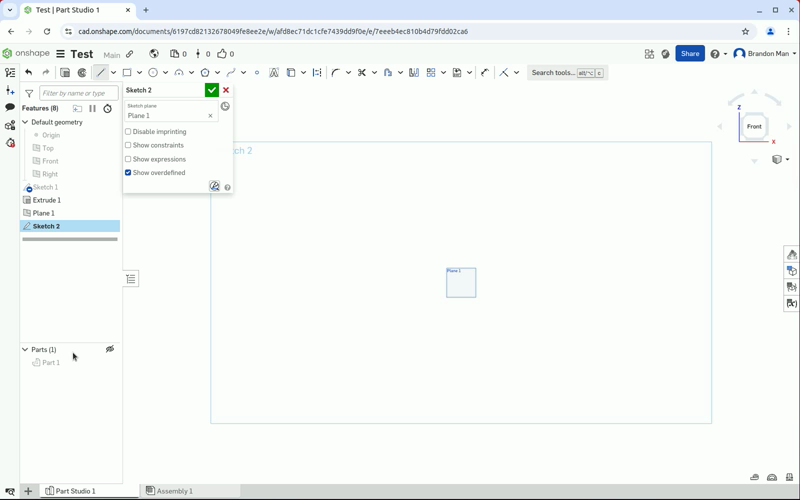
key_down(shift)
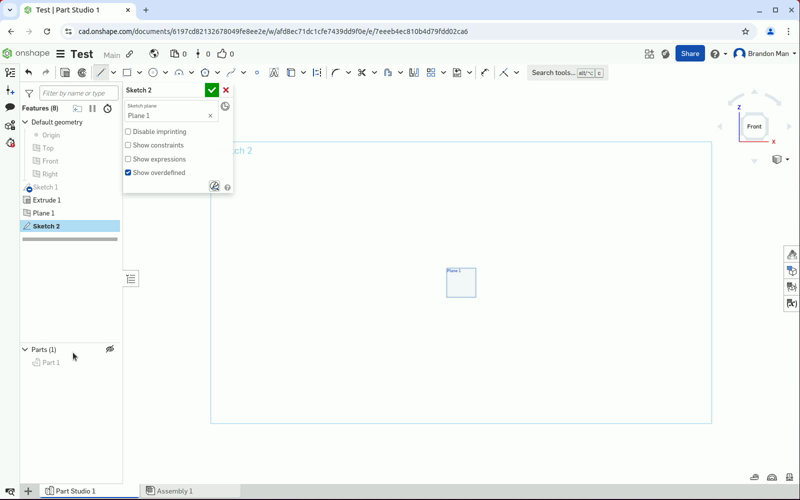
mouse_move(541, 171)
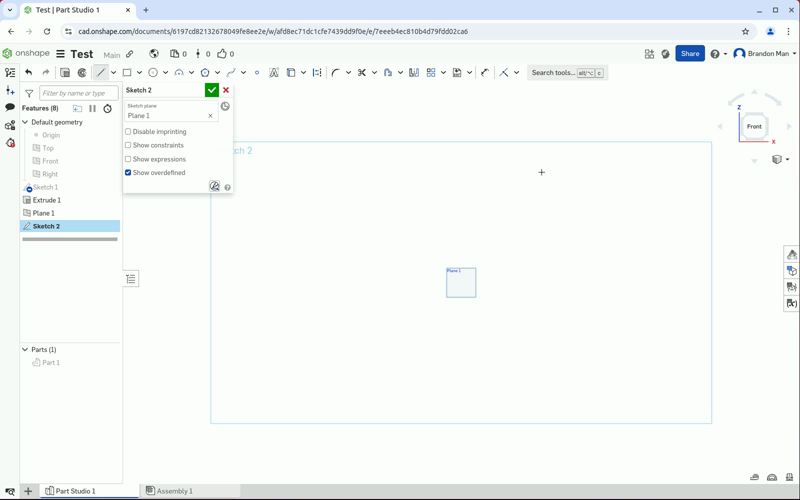
click(541, 171)
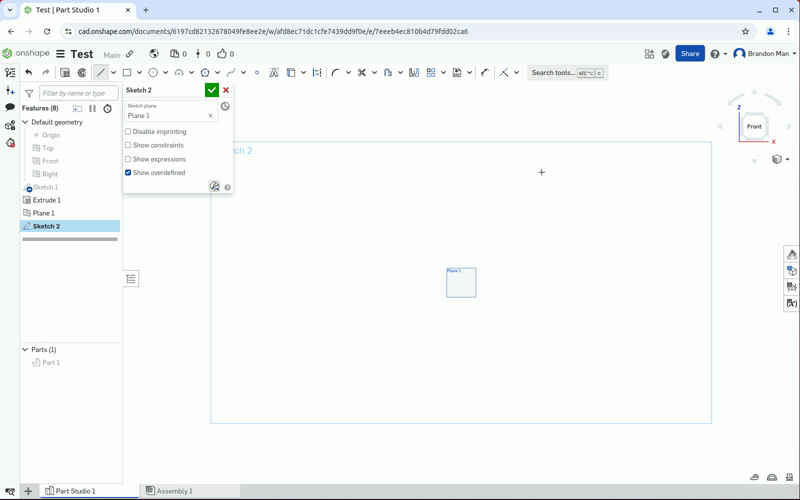
key_up(shift)
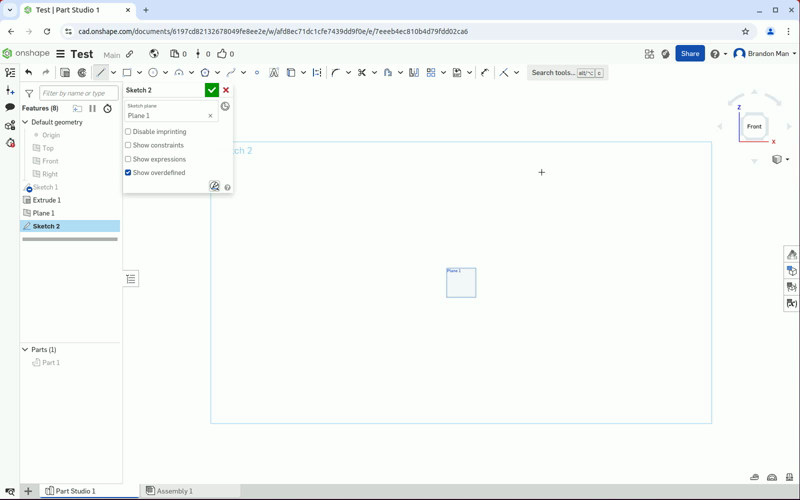
key_down(shift)
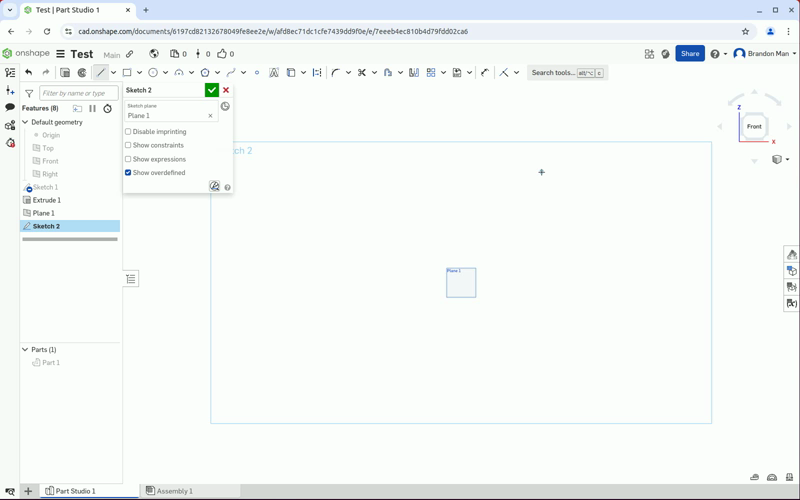
mouse_move(571, 171)
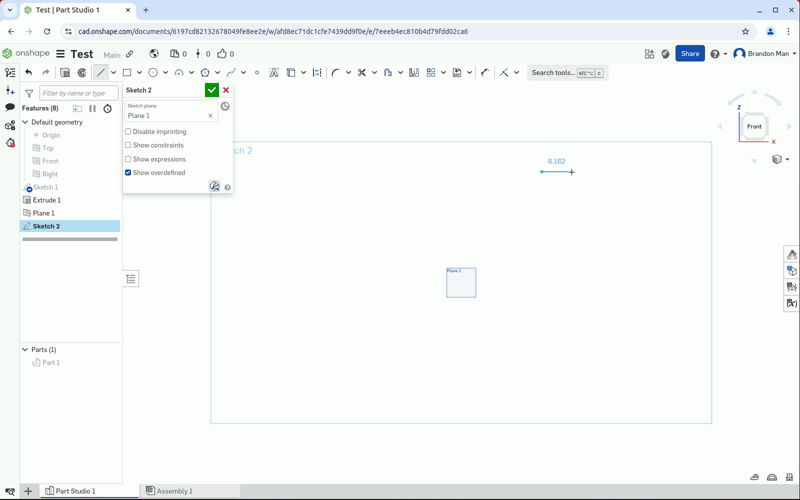
mouse_move(568, 212)
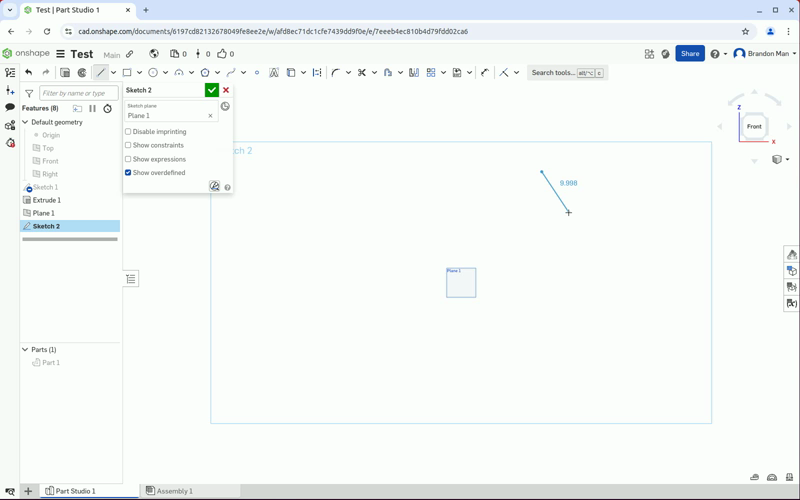
click(568, 212)
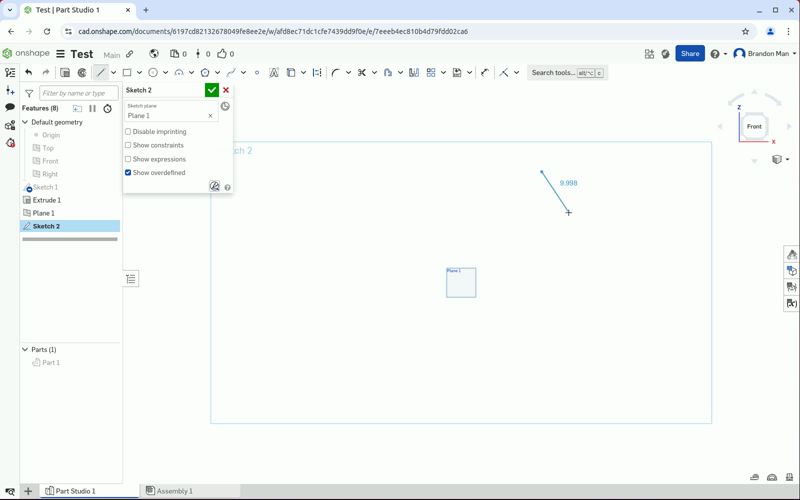
key_up(shift)
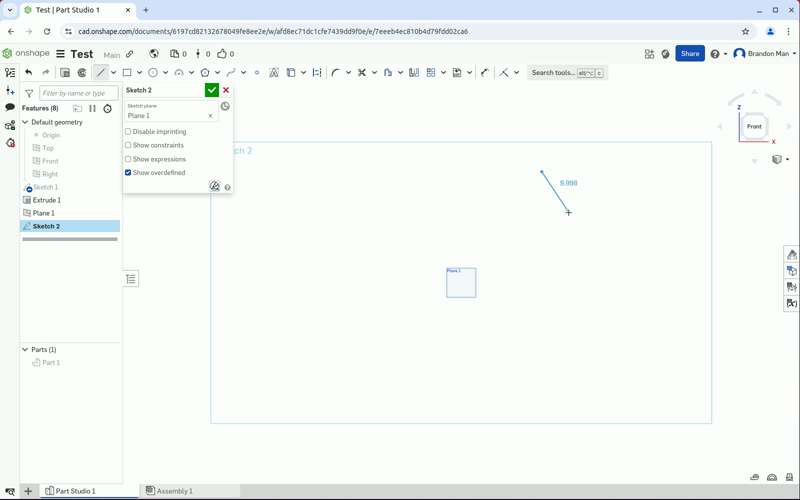
key_down(shift)
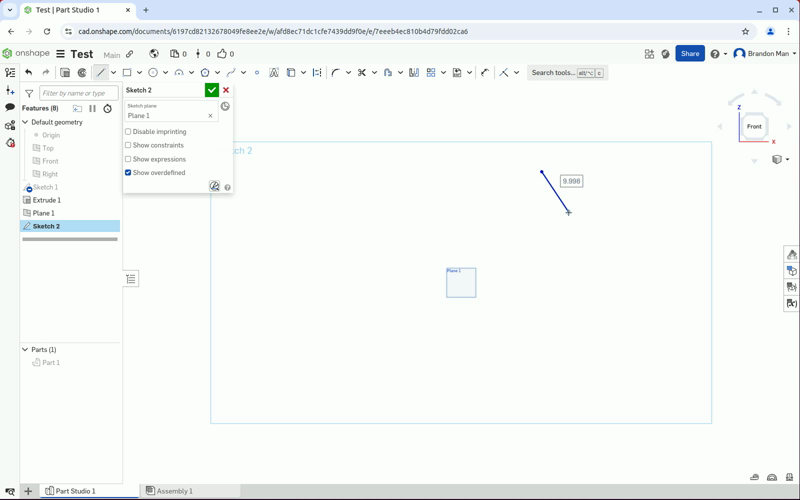
mouse_move(589, 212)
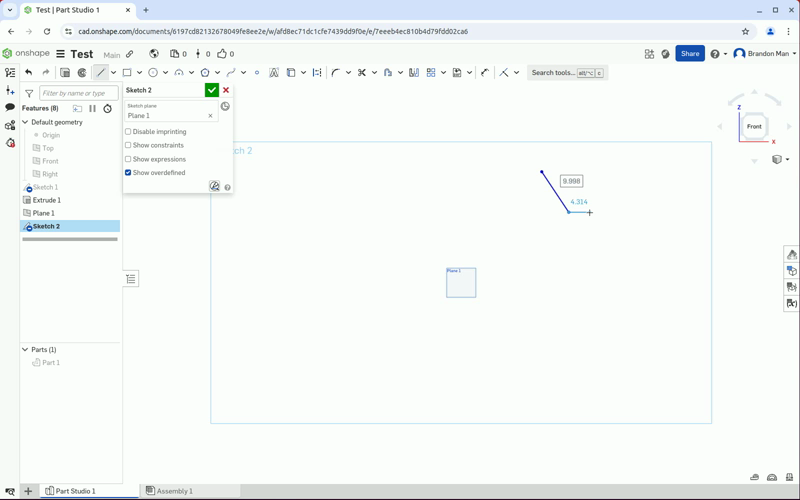
mouse_move(568, 171)
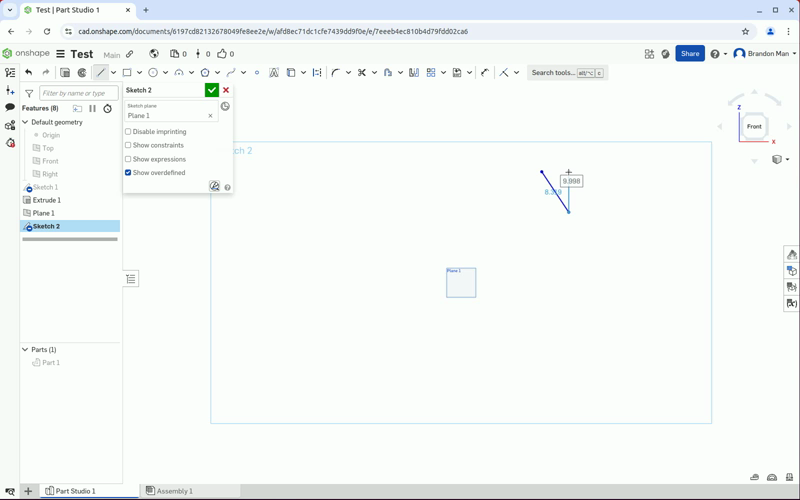
click(568, 171)
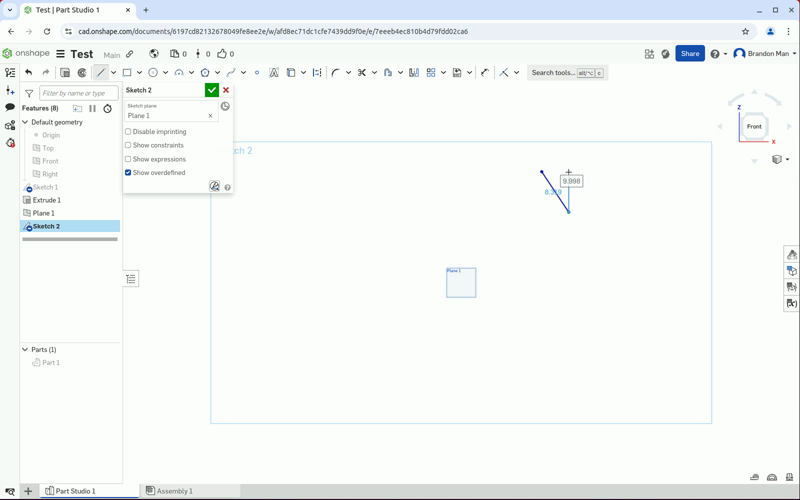
key_up(shift)
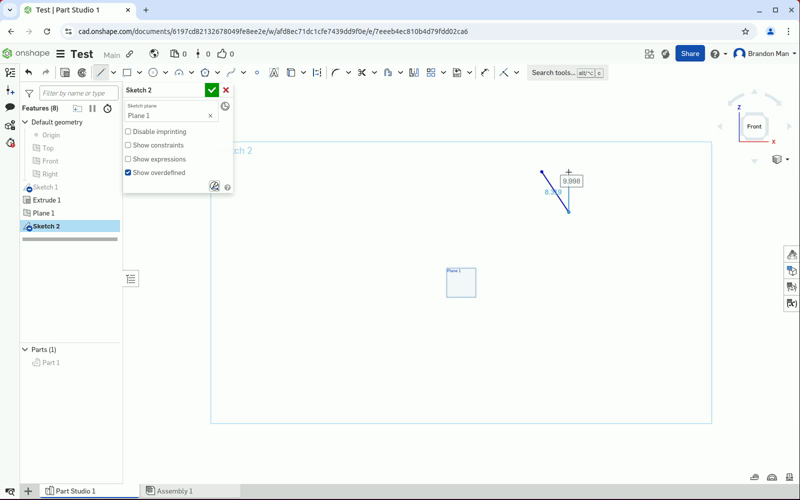
mouse_move(589, 171)
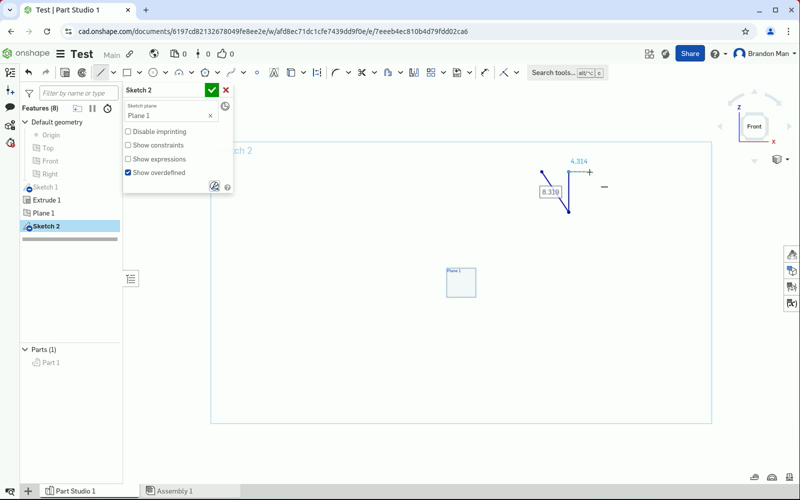
key_down(shift)
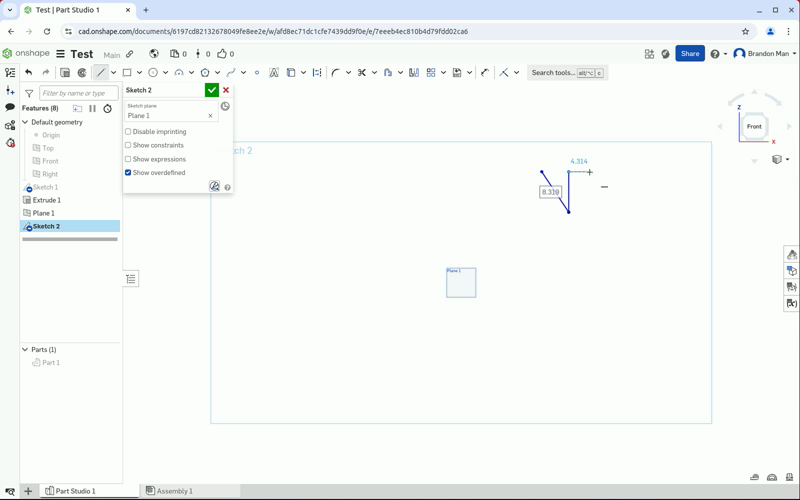
mouse_move(541, 171)
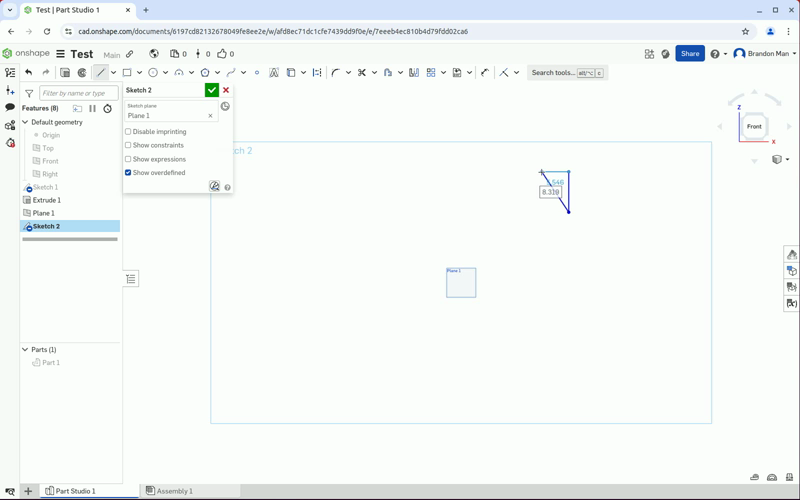
key_up(shift)
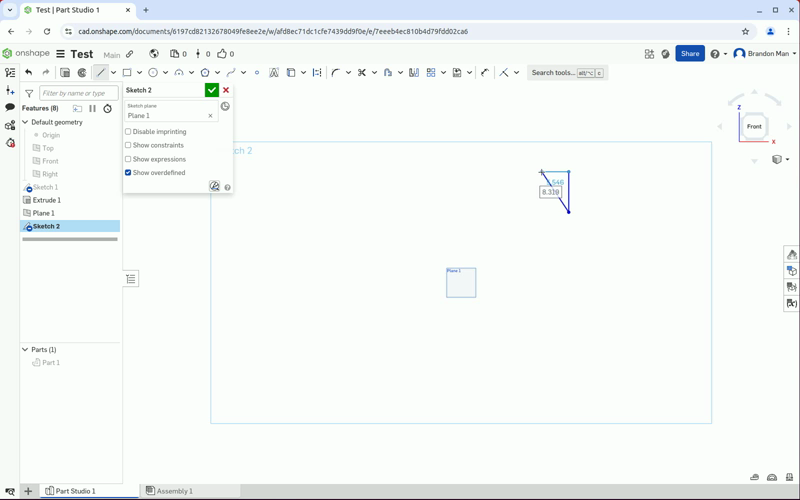
click(541, 171)
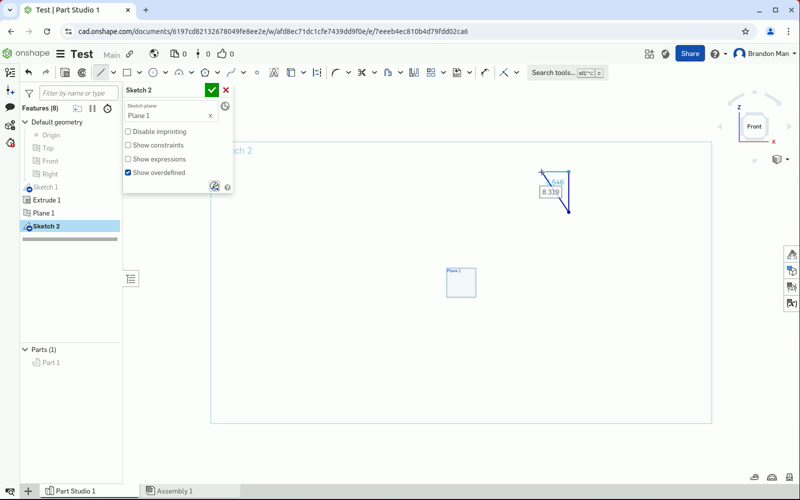
key(esc)
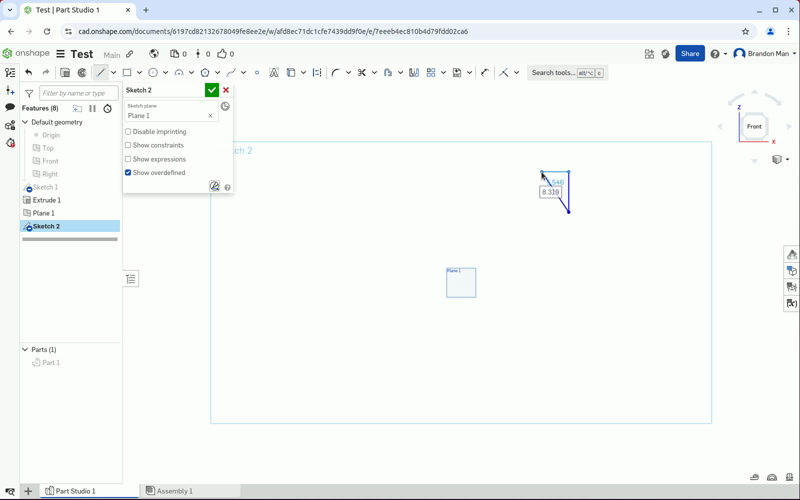
mouse_move(544, 175)
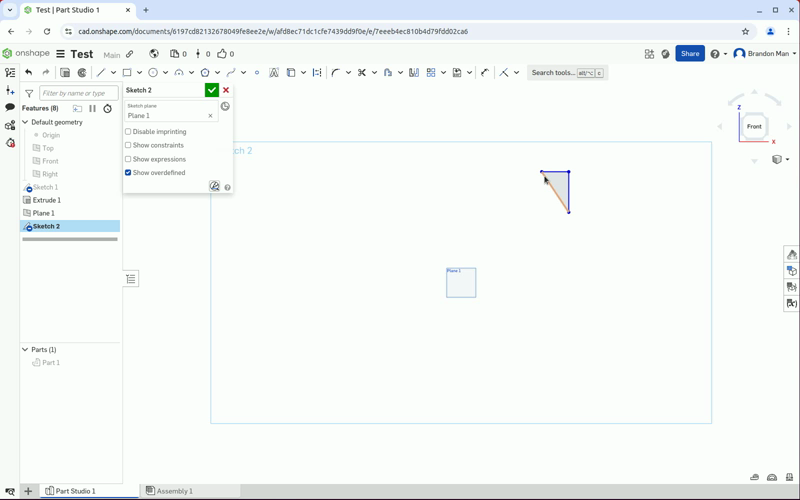
scroll(6)
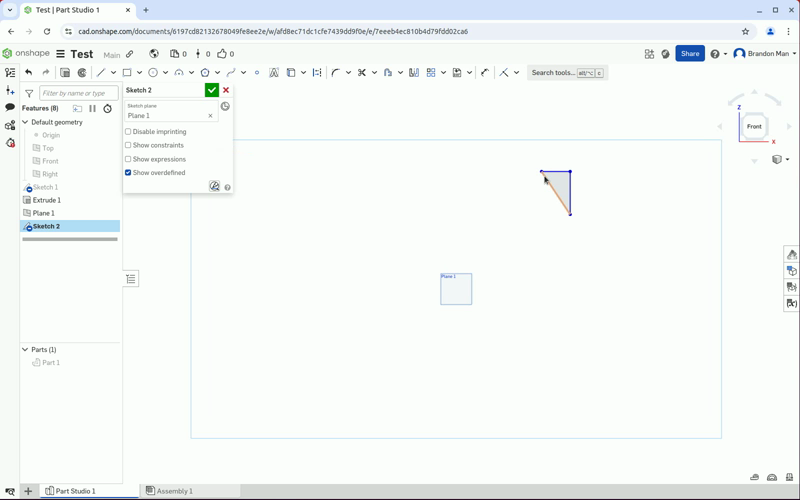
scroll(6)
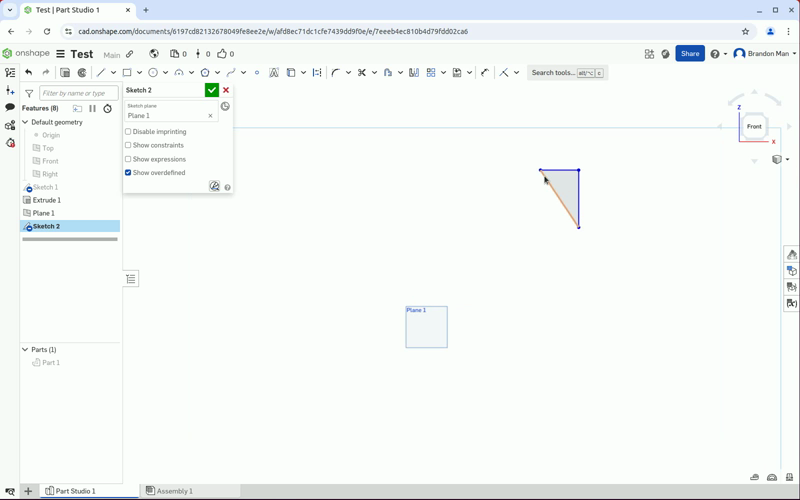
scroll(6)
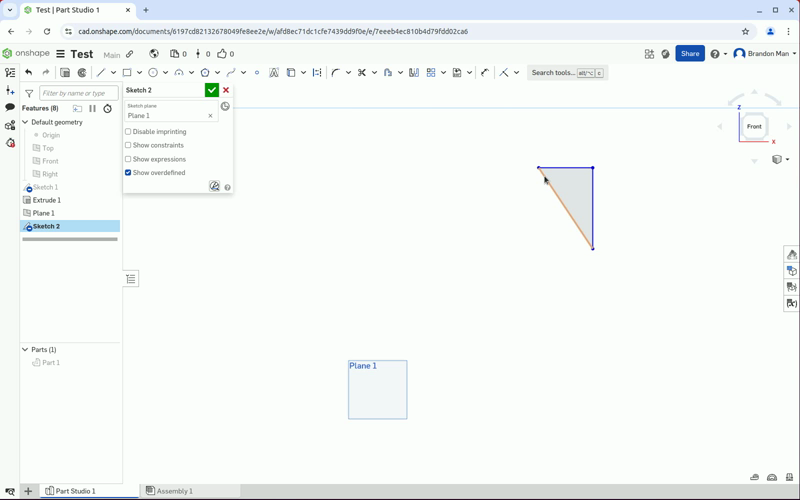
scroll(6)
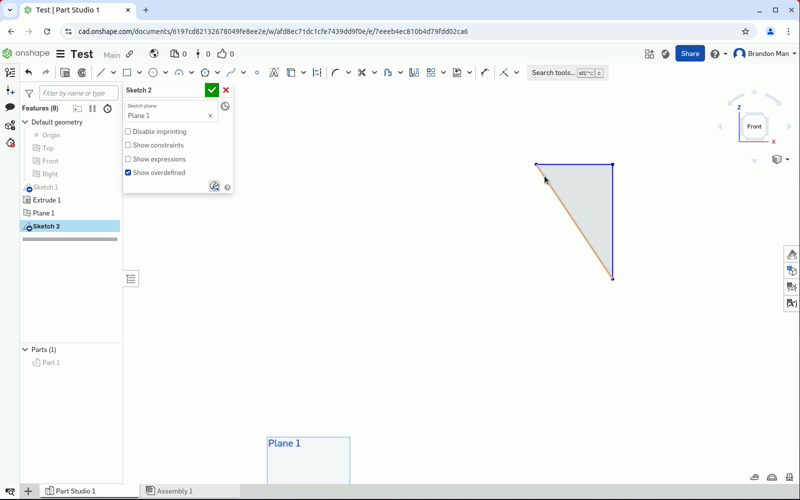
scroll(6)
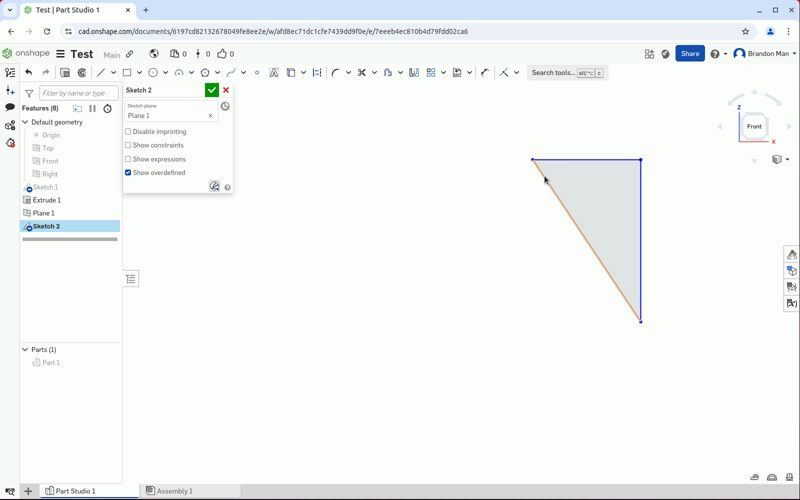
scroll(6)
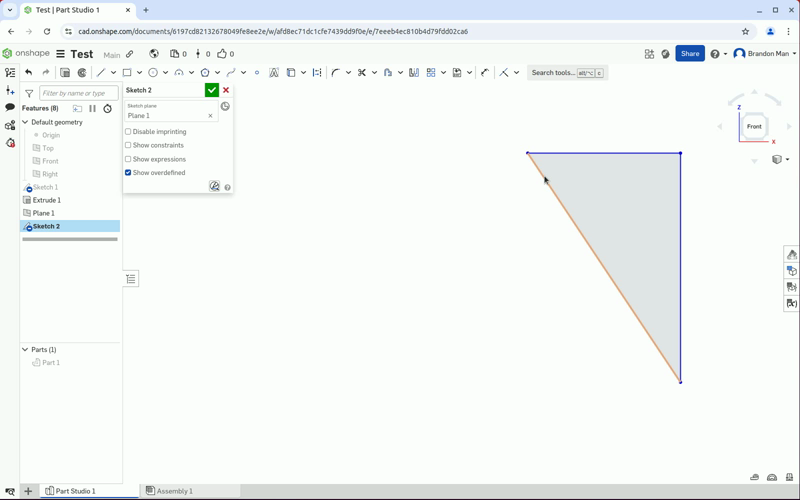
scroll(6)
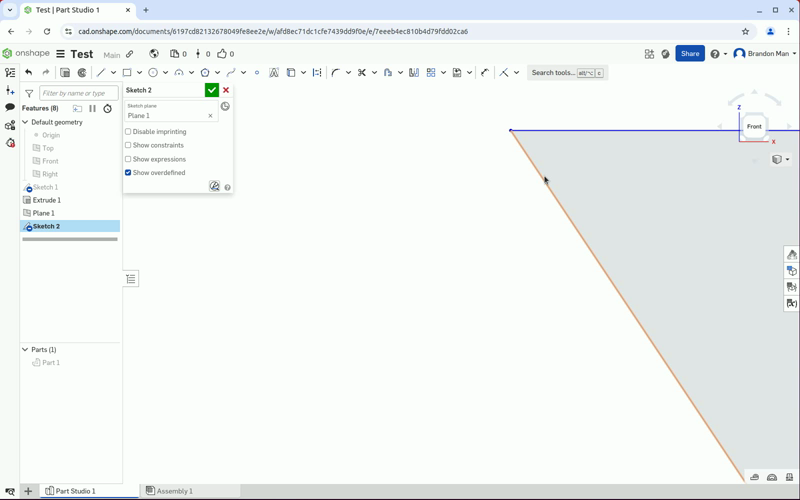
click(544, 175)
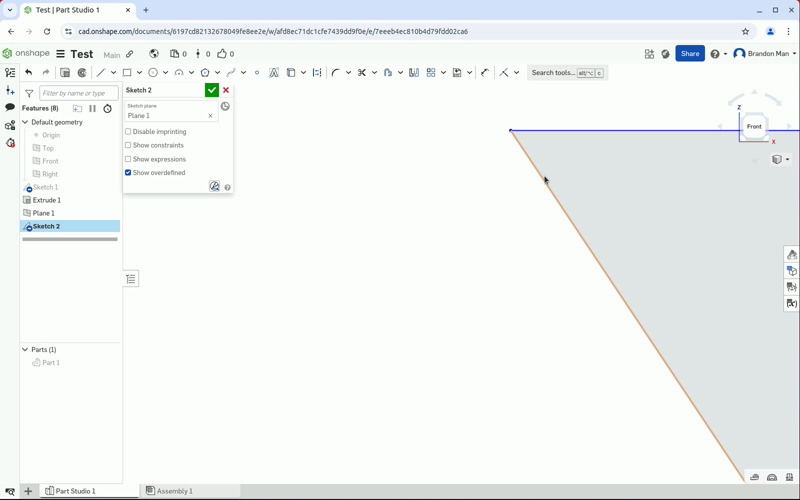
scroll(-6)
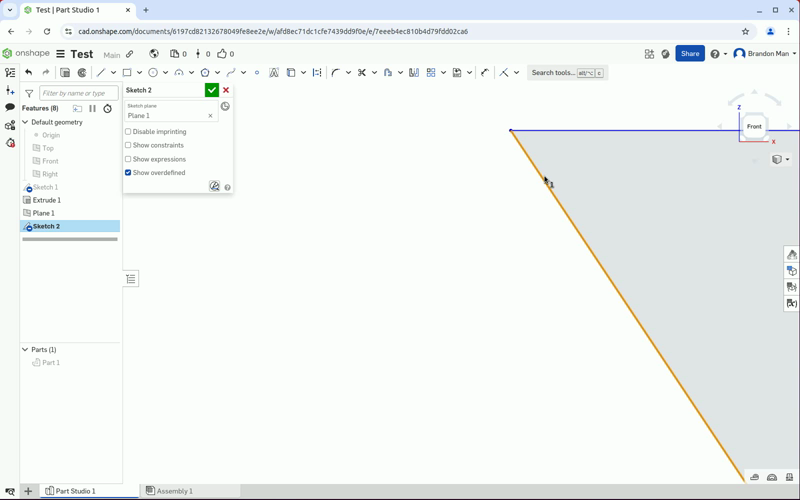
scroll(-6)
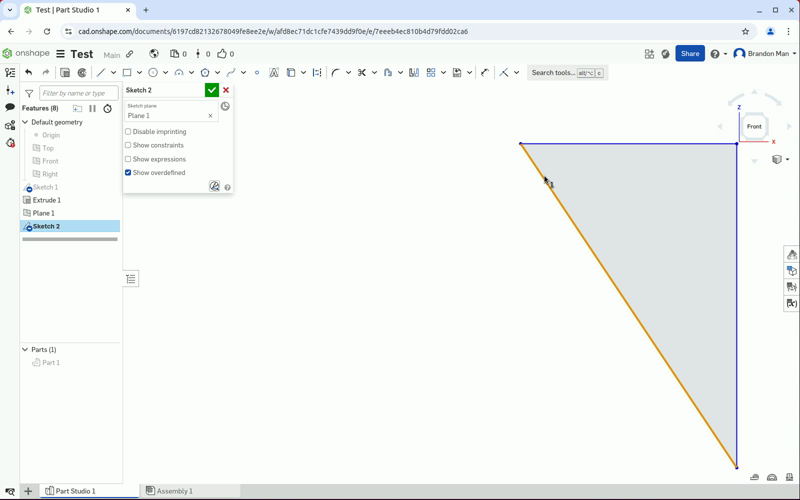
scroll(-6)
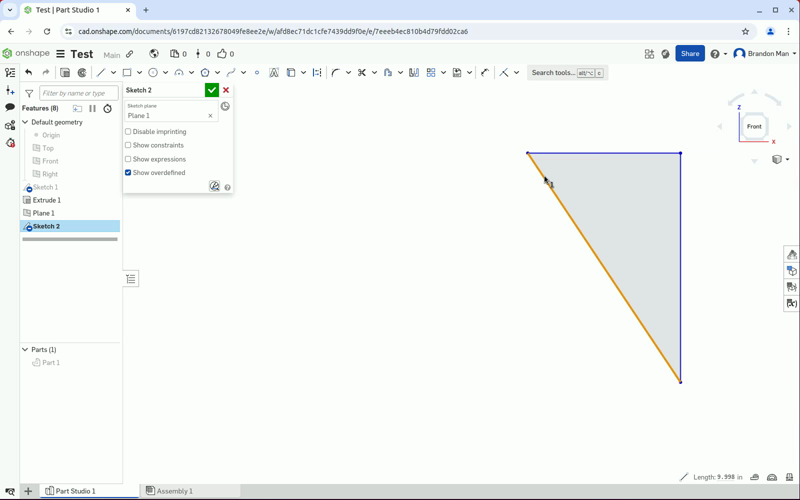
scroll(-6)
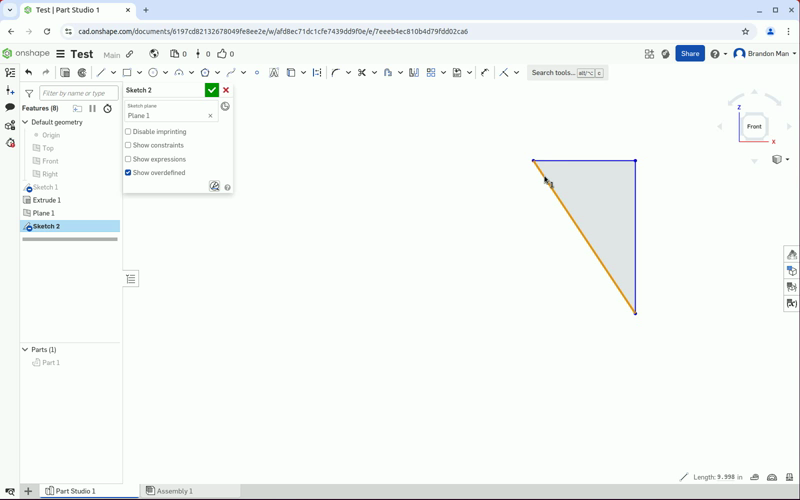
scroll(-6)
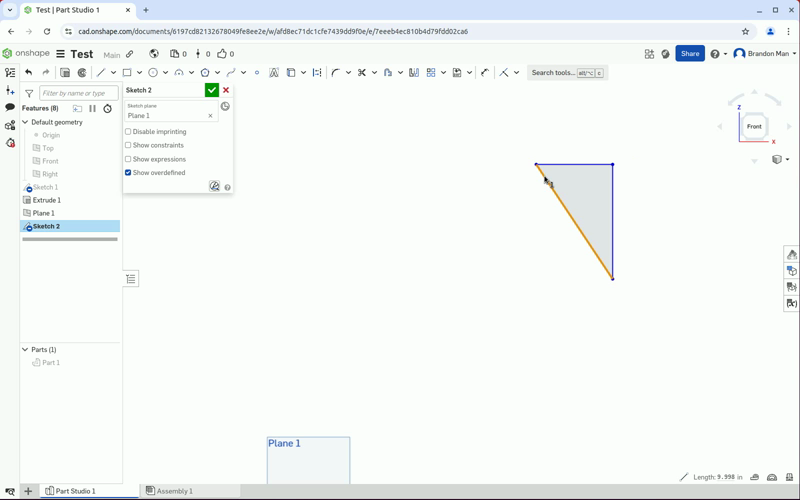
scroll(-6)
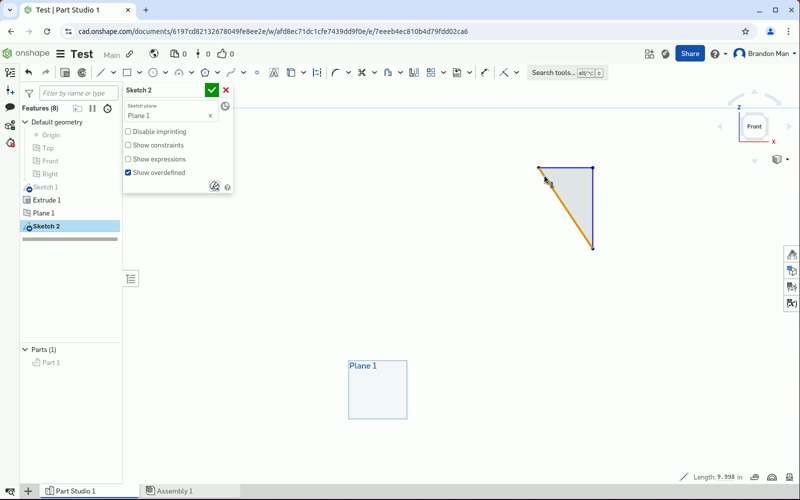
scroll(-6)
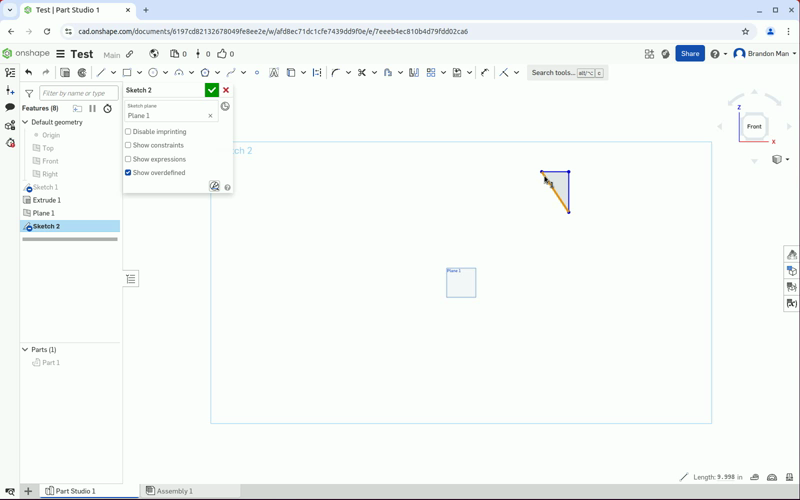
mouse_move(73, 352)
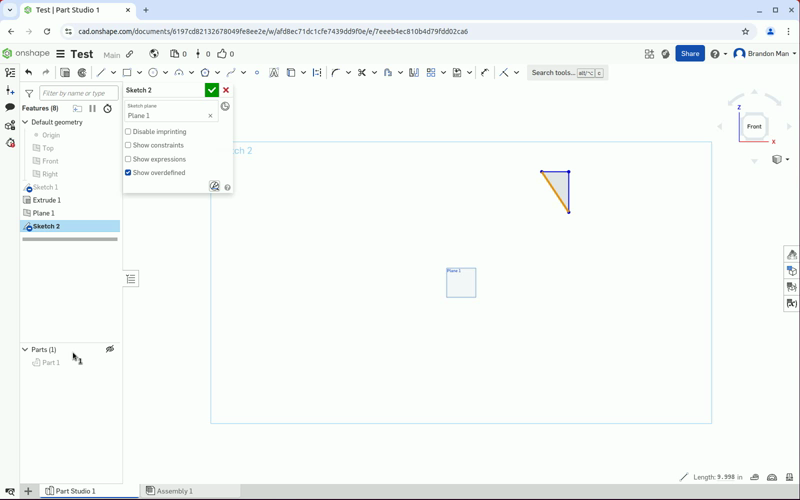
key(shift+y)
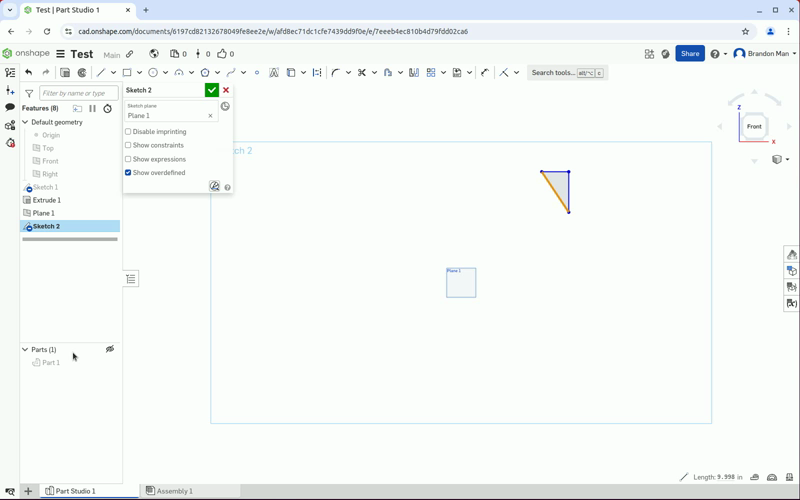
key(shift+e)
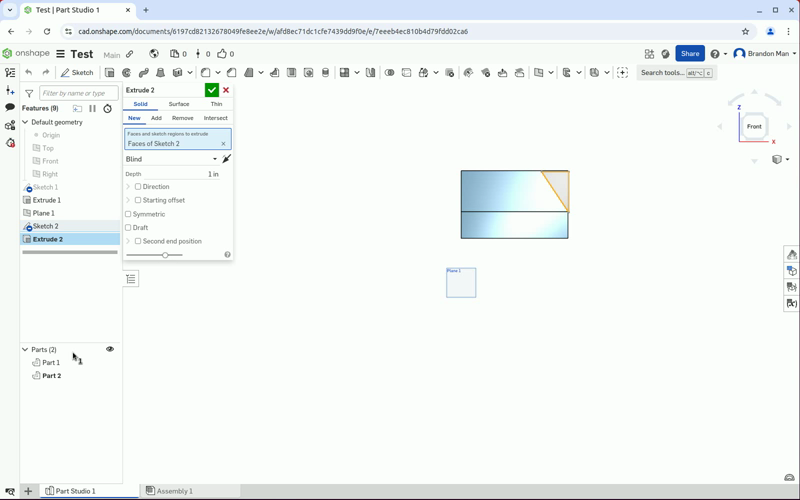
mouse_move(143, 106)
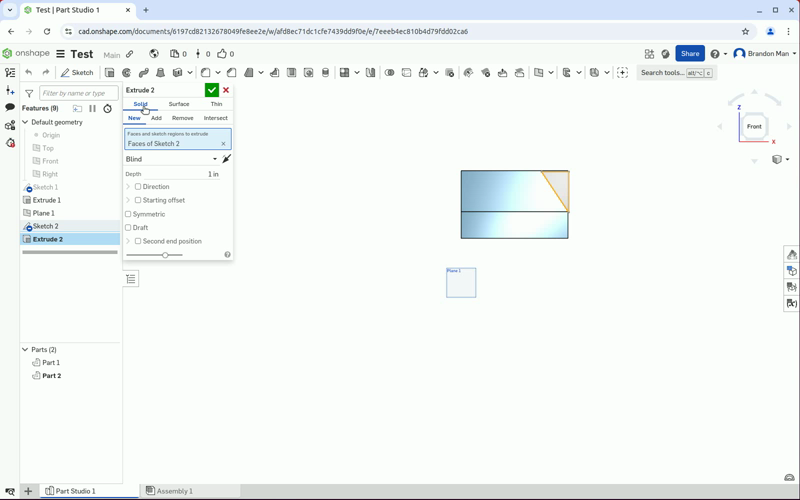
click(143, 106)
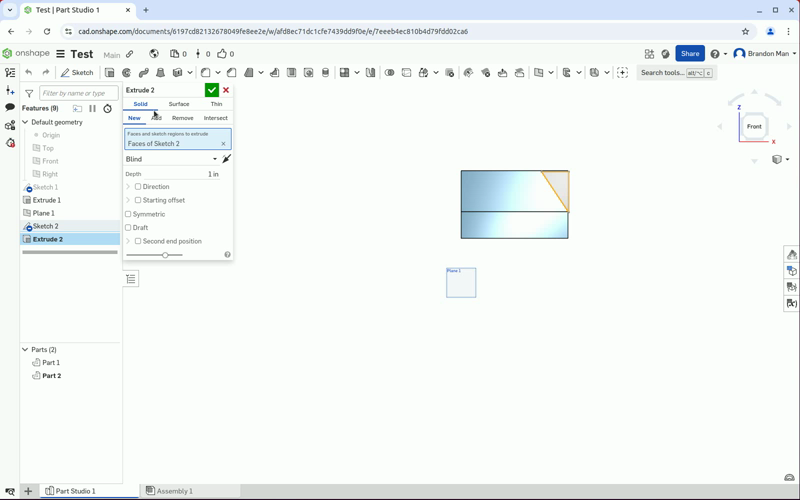
mouse_move(186, 120)
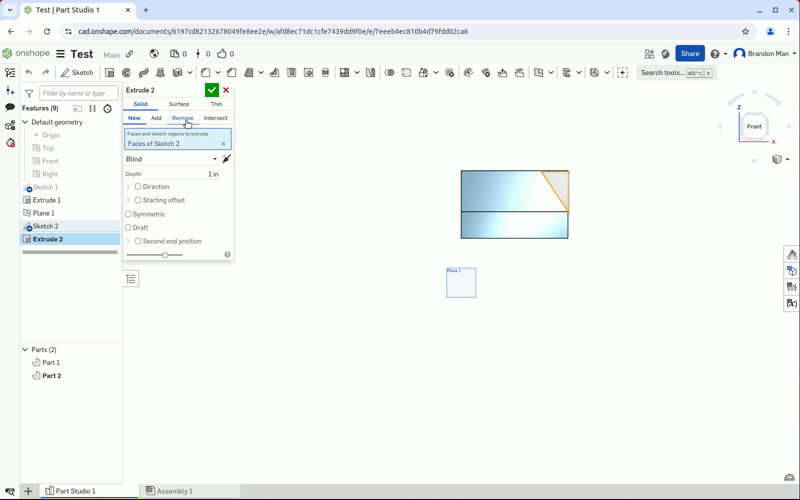
click(186, 120)
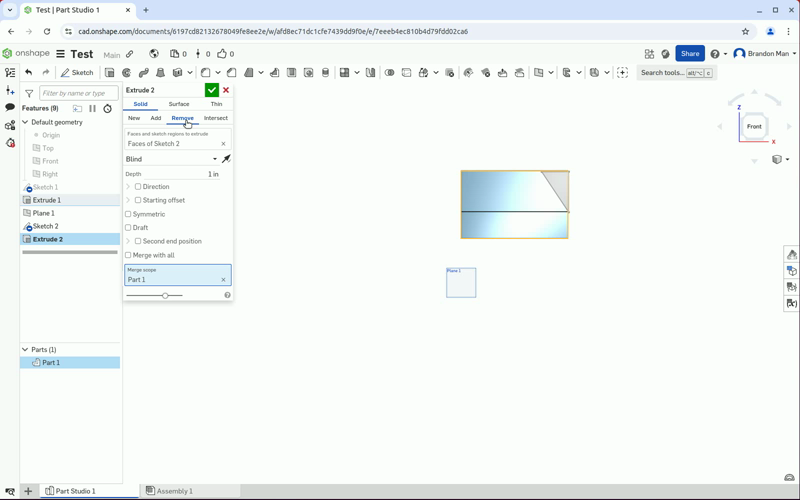
key(tab, 4)
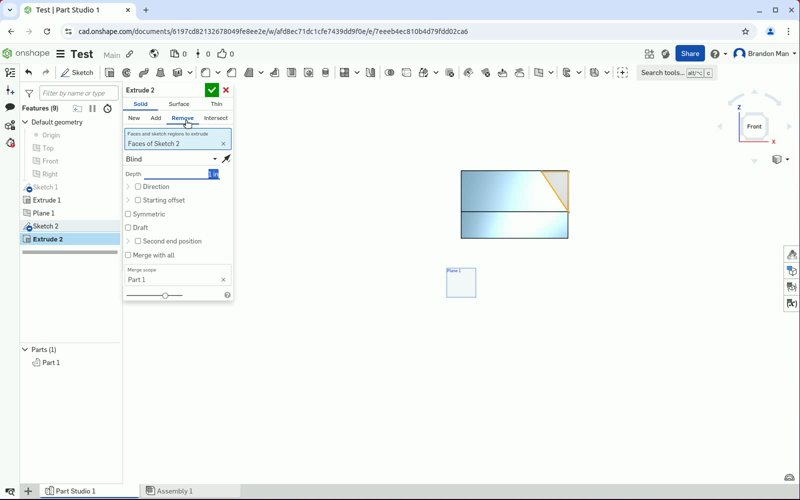
text(5.536)
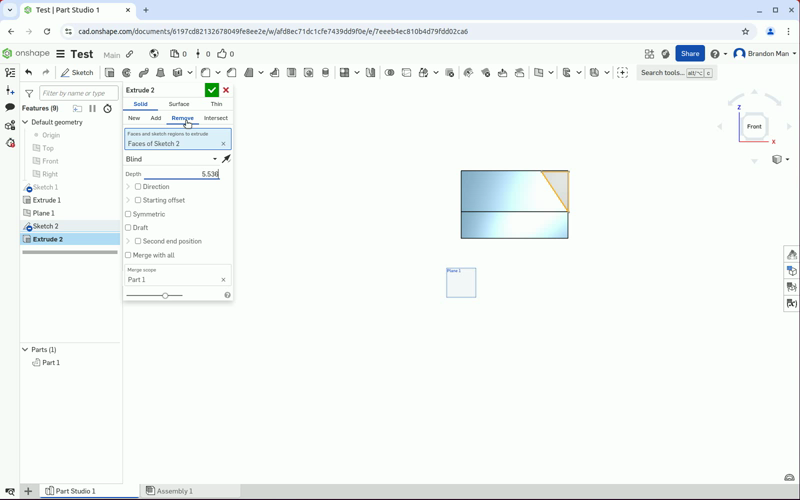
key(tab, 6)
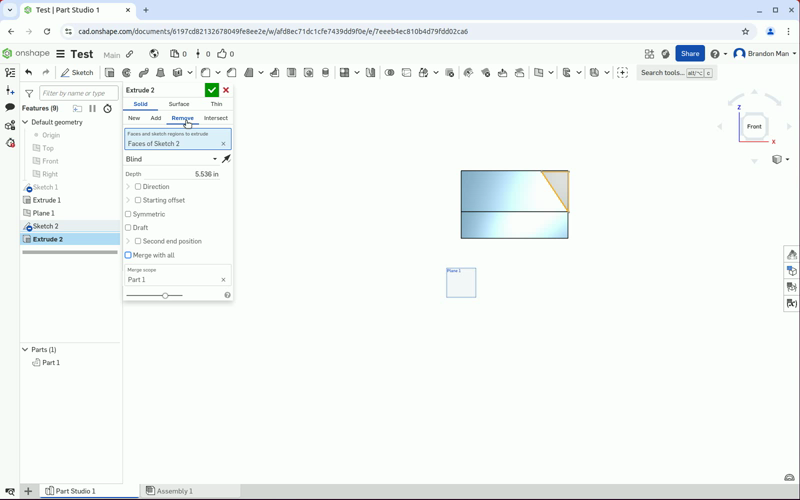
key(space)
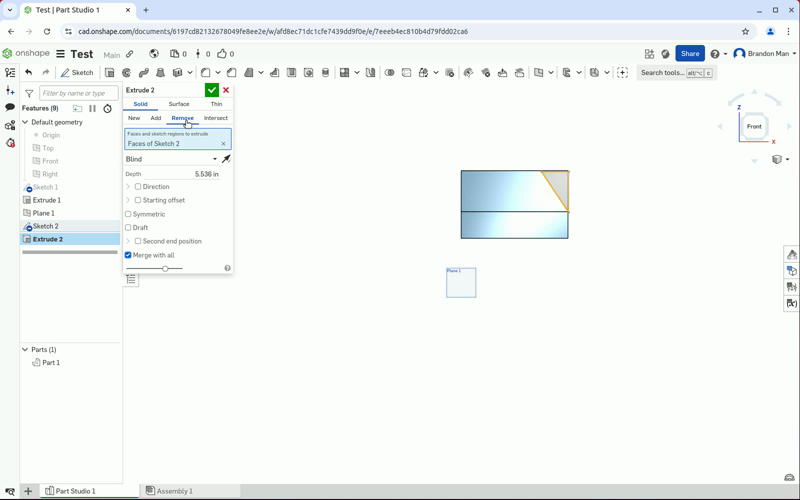
key(enter)
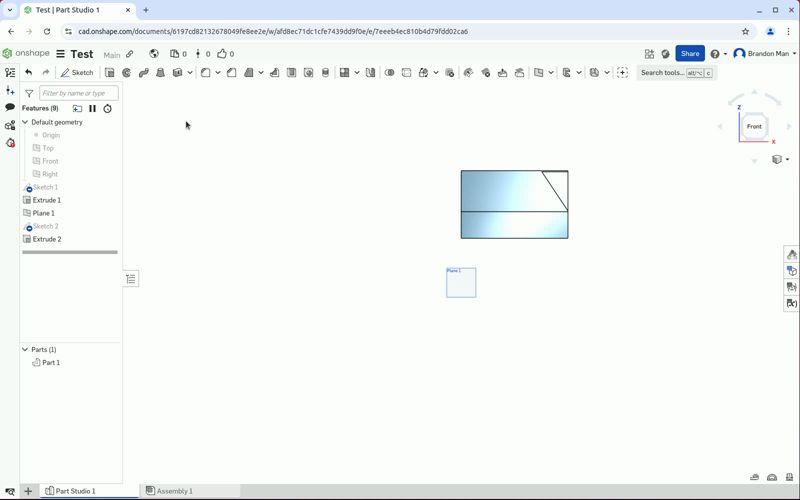
key(shift+h)
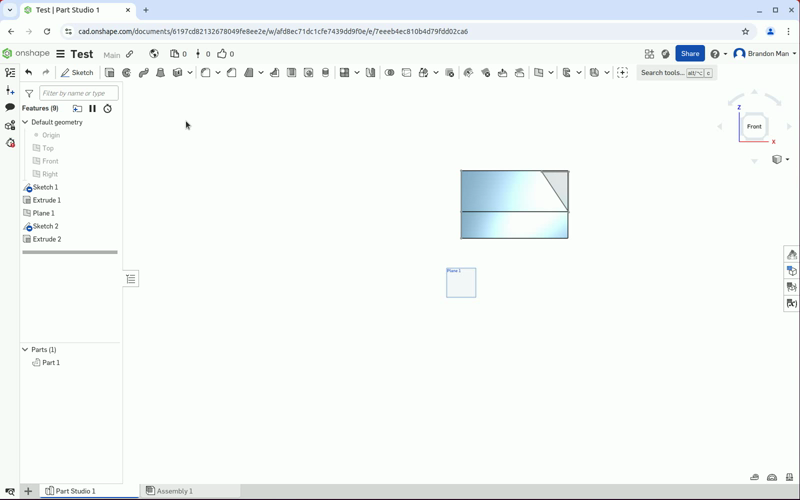
key(shift+h)
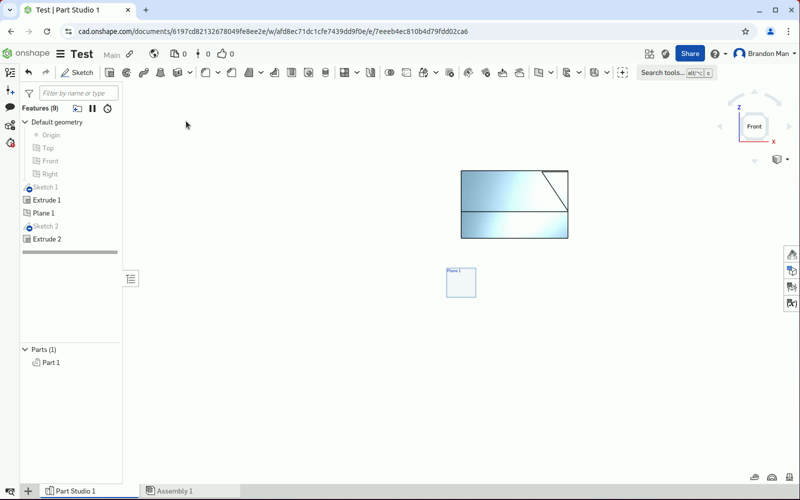
mouse_move(73, 189)
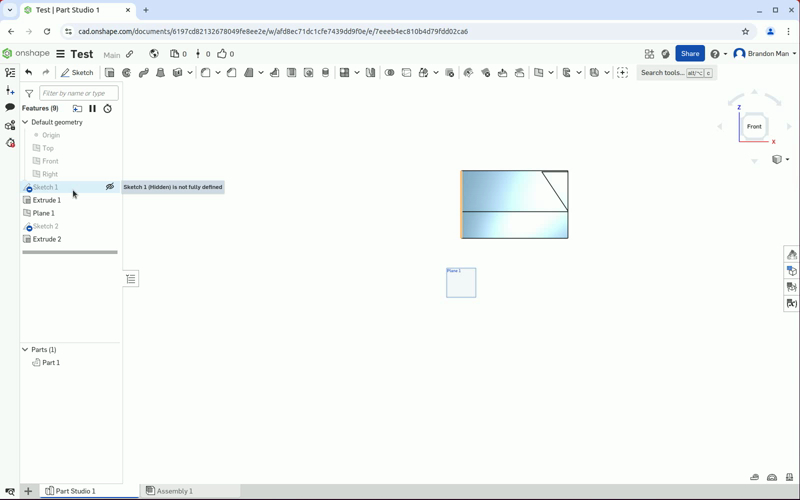
click(73, 189)
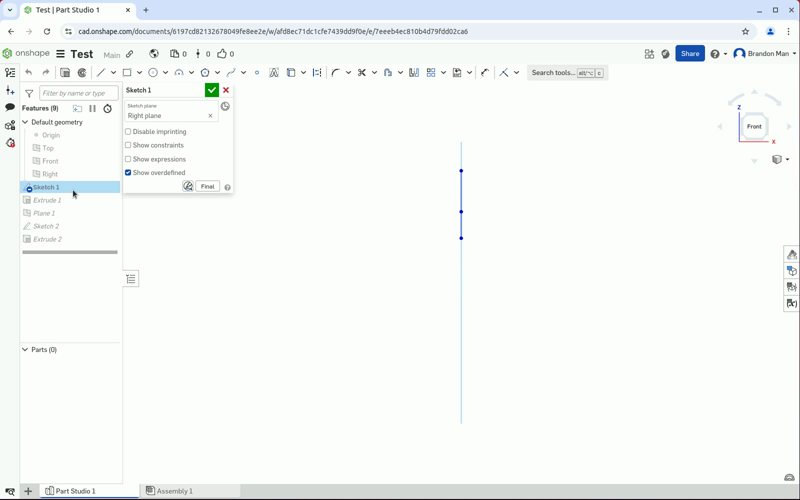
mouse_move(229, 92)
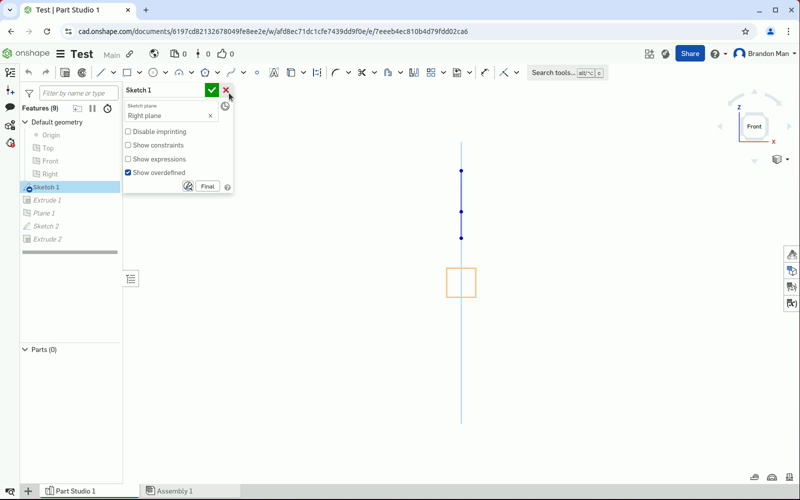
click(229, 92)
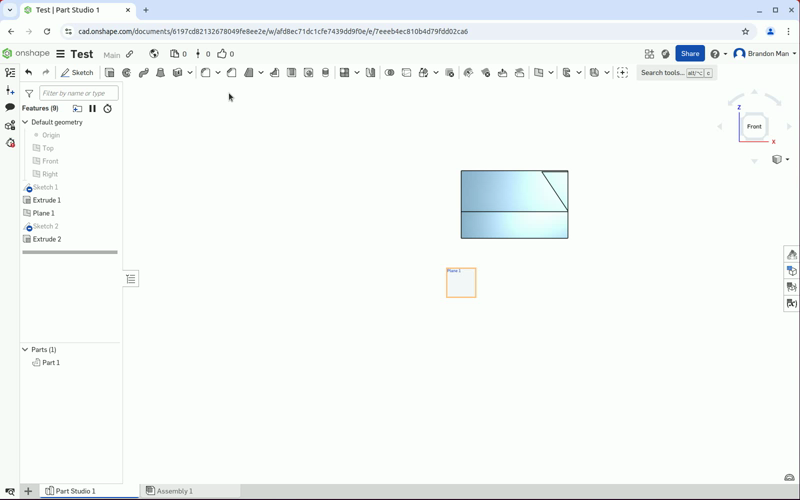
mouse_move(73, 352)
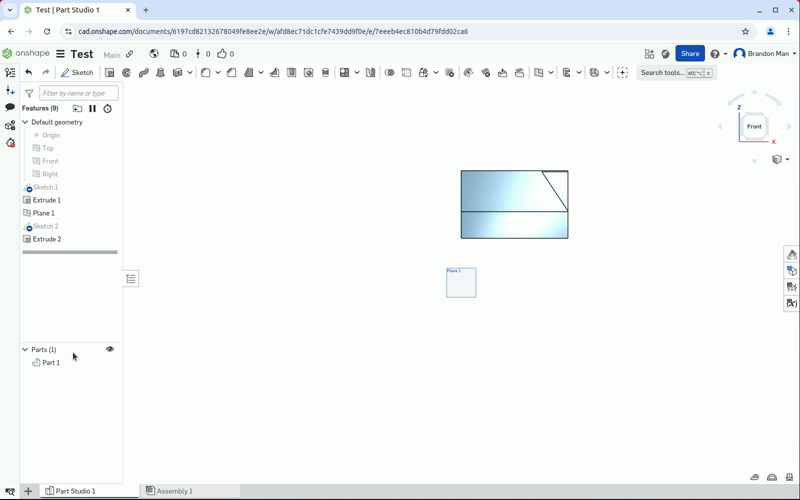
key(y)
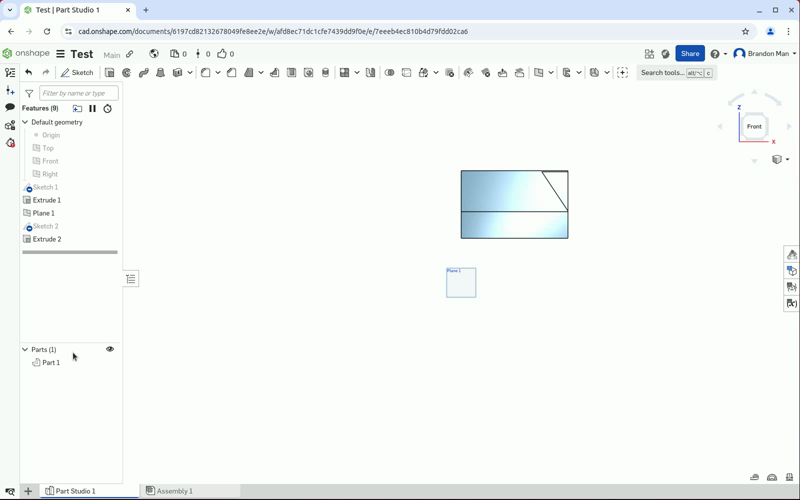
key(shift+p)
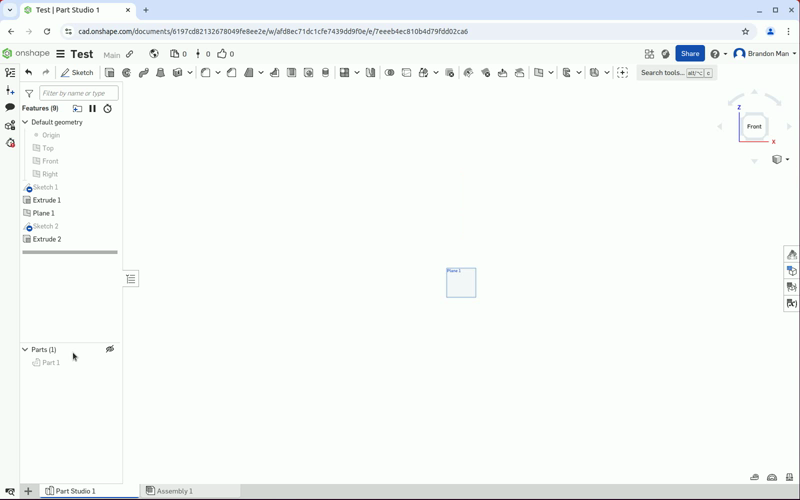
key(space)
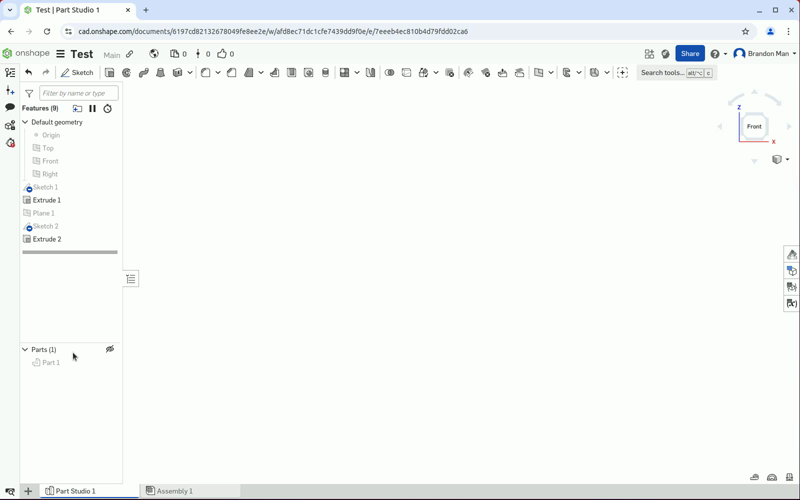
key_down(shift)
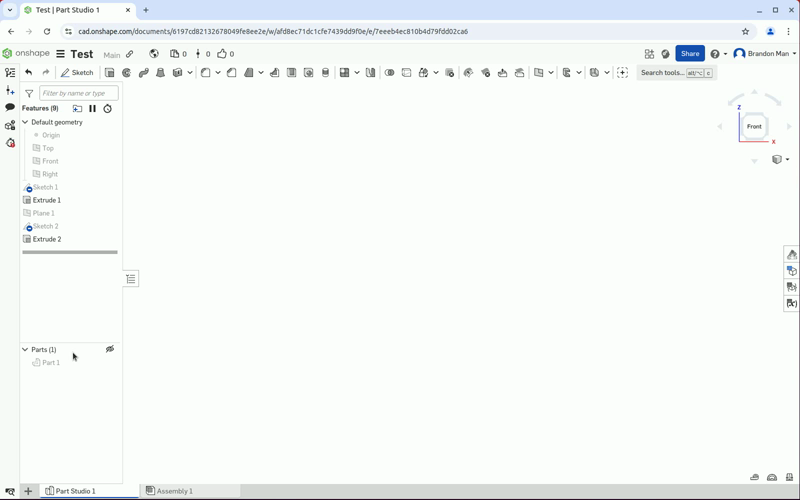
key(left)
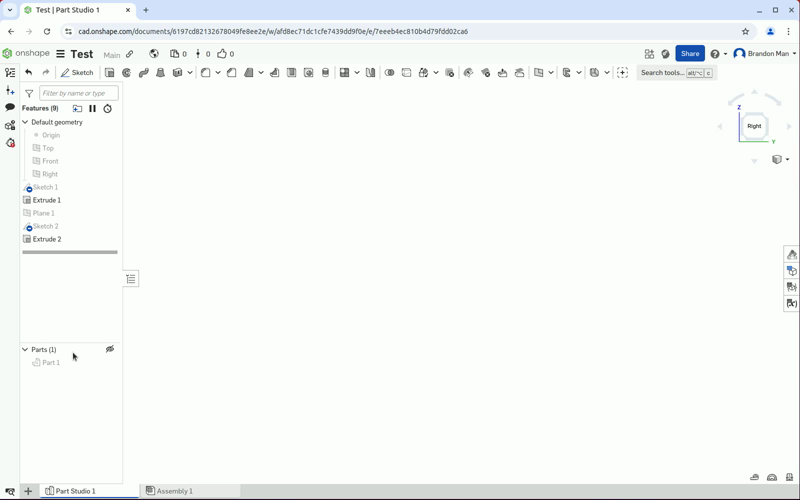
key_up(shift)
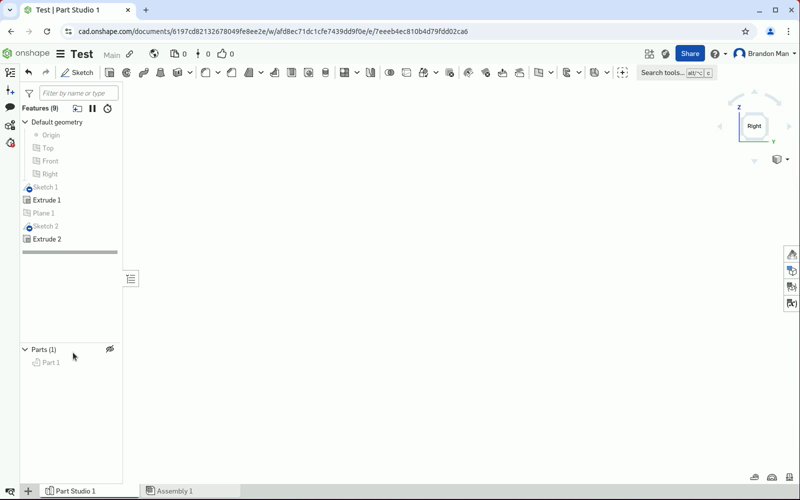
mouse_move(73, 352)
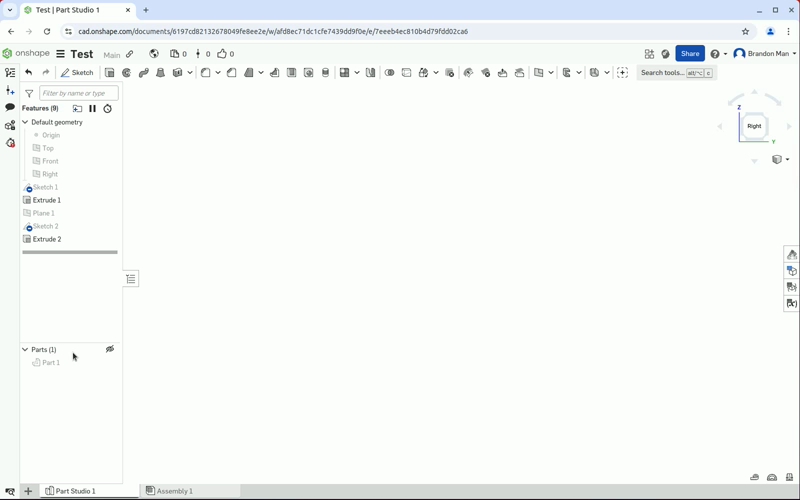
key(shift+y)
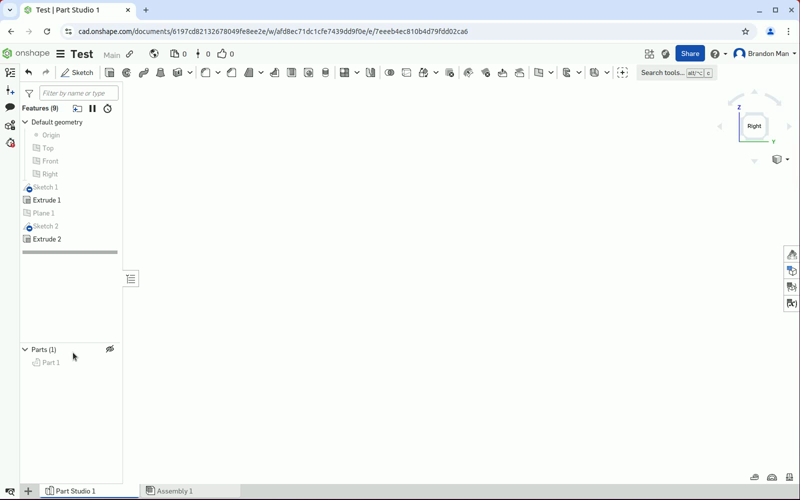
key(shift+s)
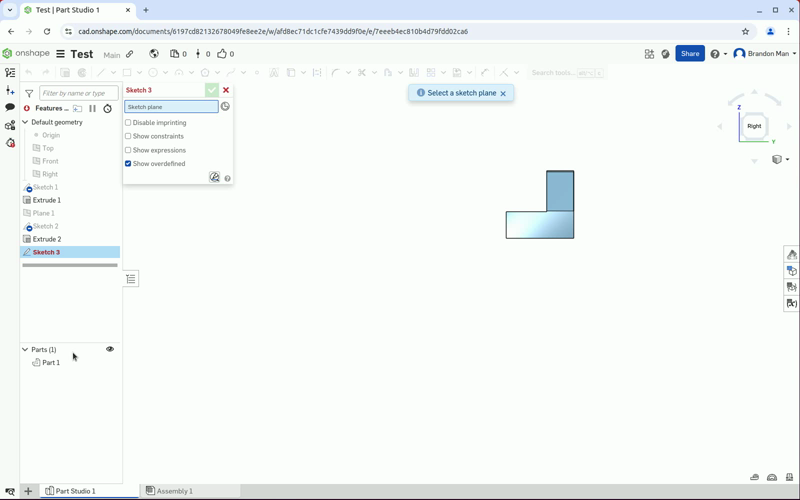
mouse_move(73, 176)
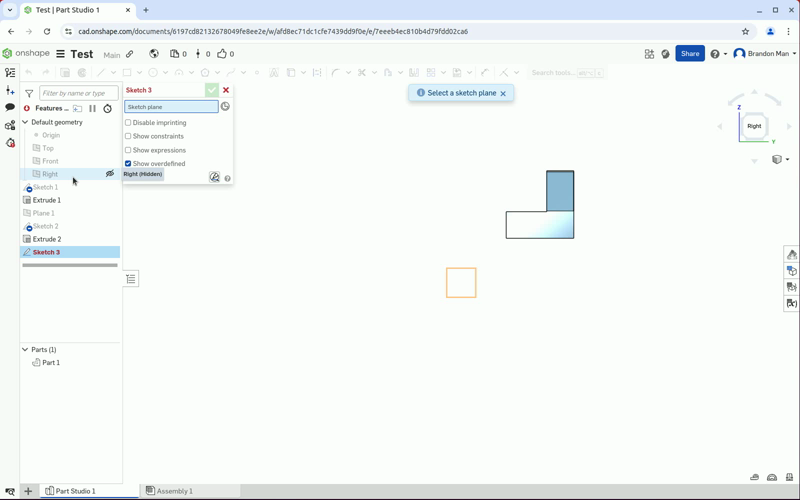
click(73, 176)
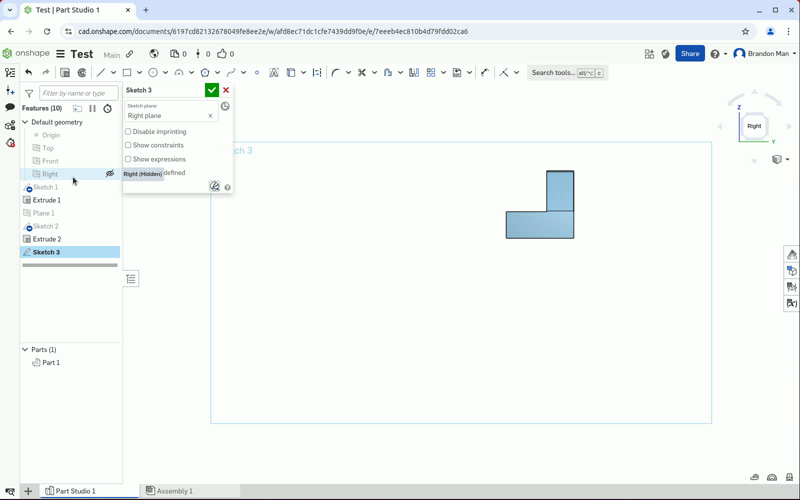
mouse_move(73, 352)
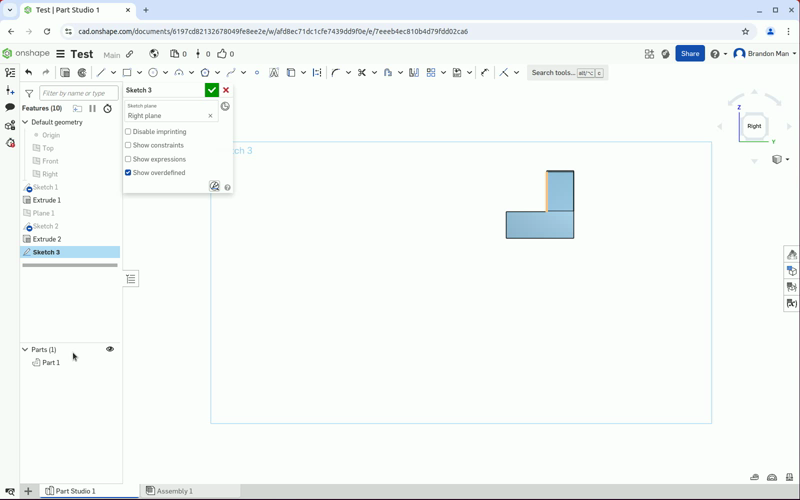
key(y)
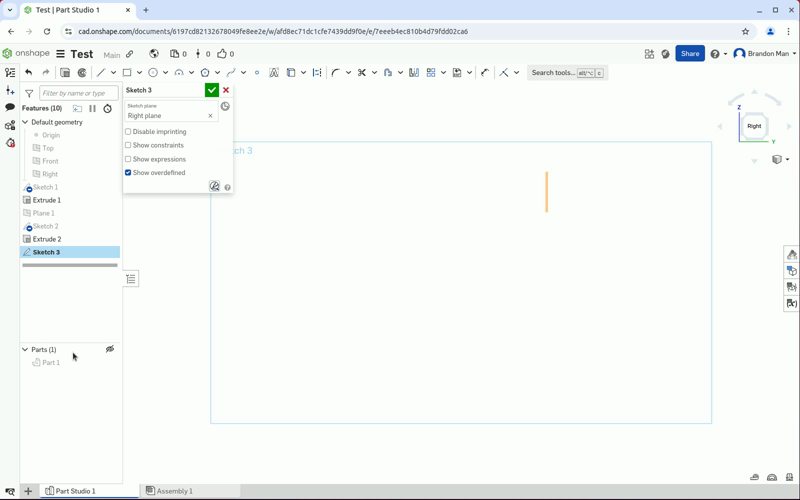
key(l)
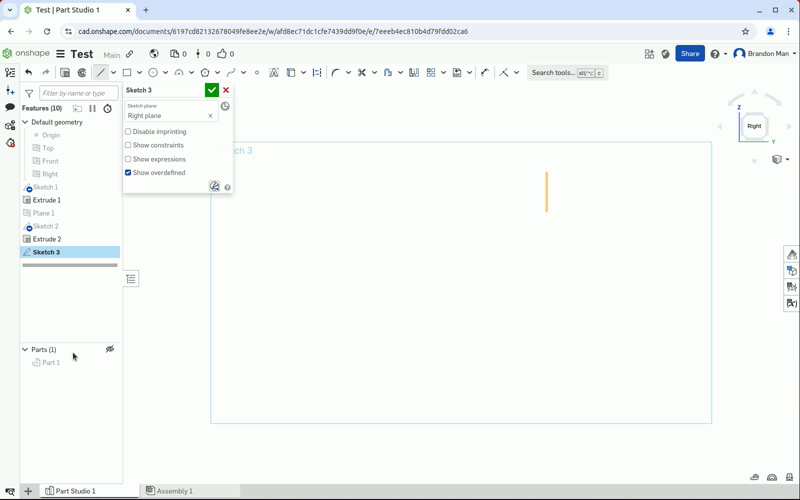
key_down(shift)
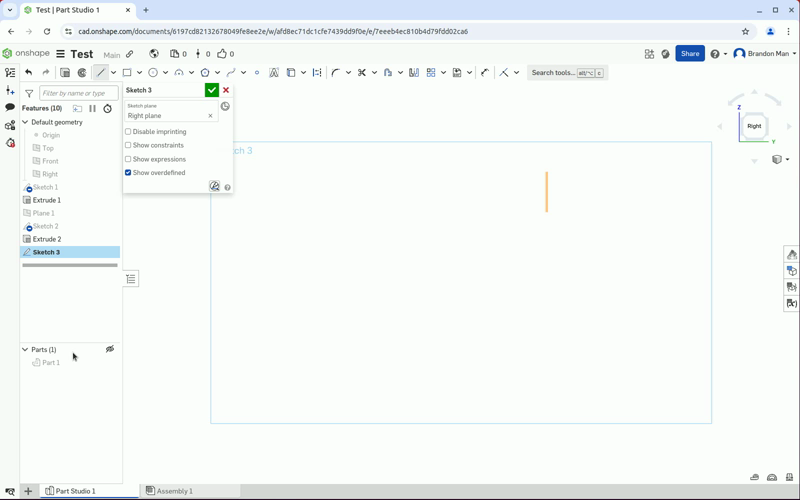
mouse_move(533, 211)
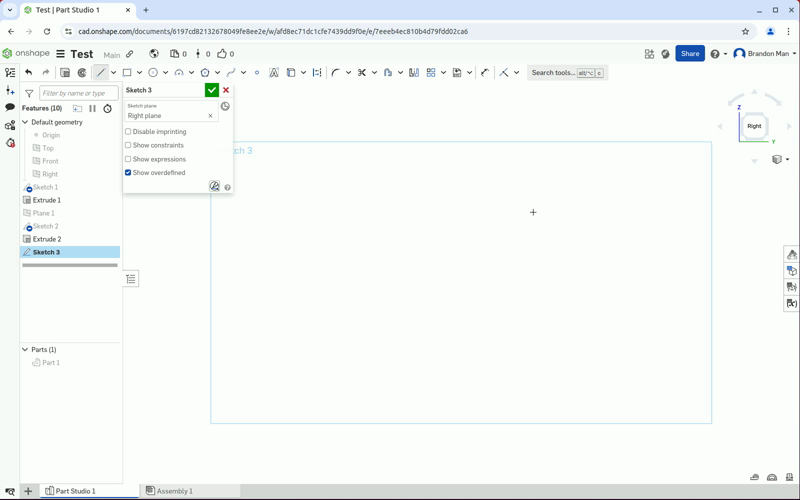
click(533, 211)
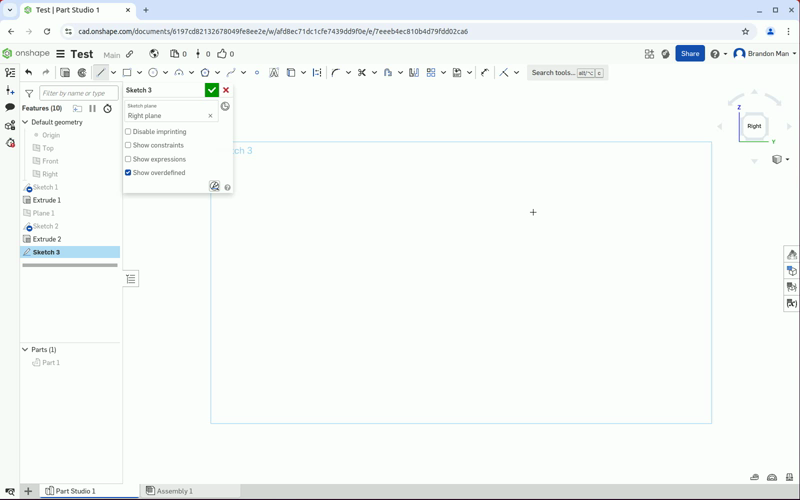
key_up(shift)
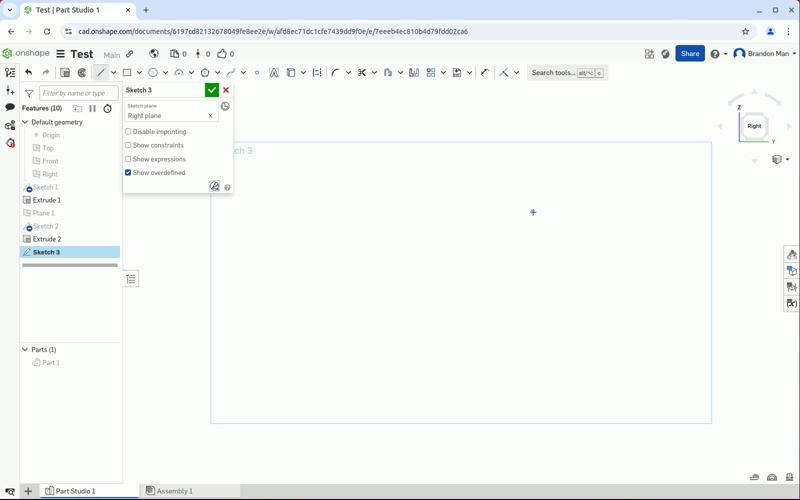
key_down(shift)
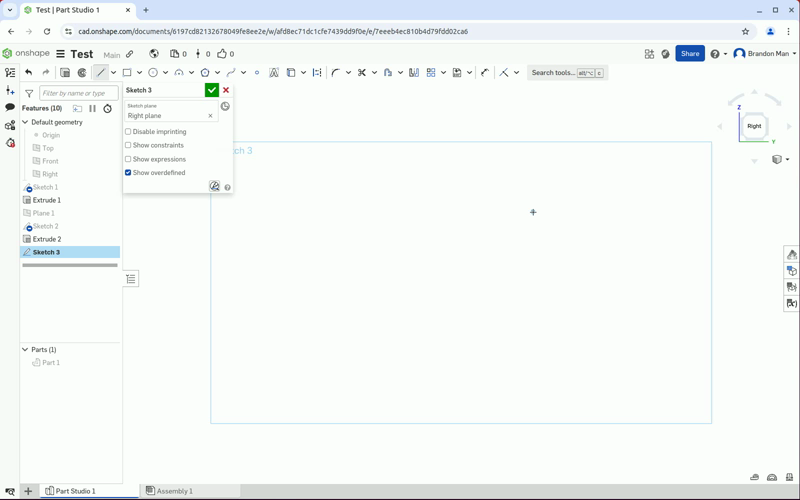
mouse_move(563, 211)
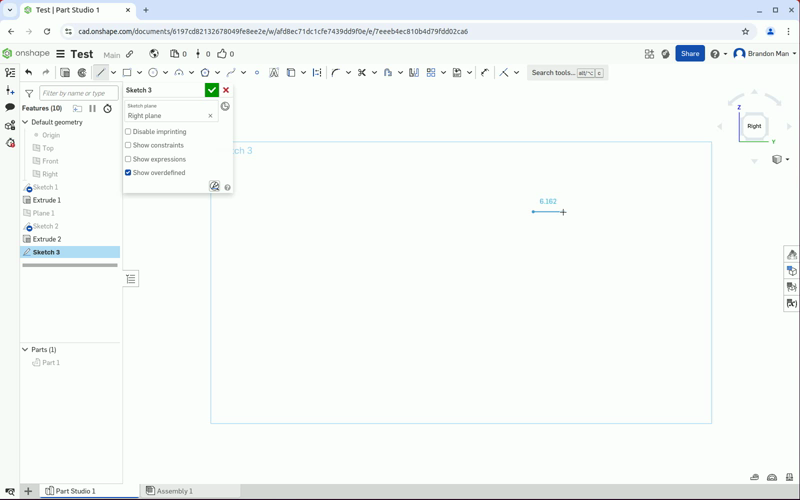
mouse_move(573, 211)
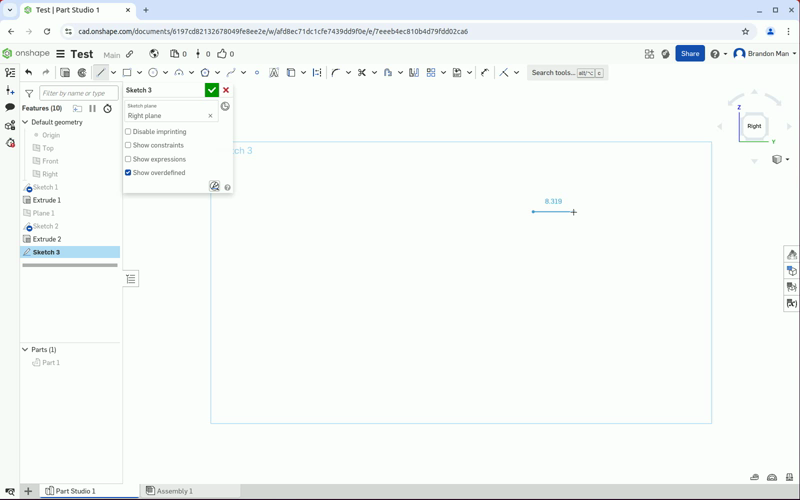
click(573, 211)
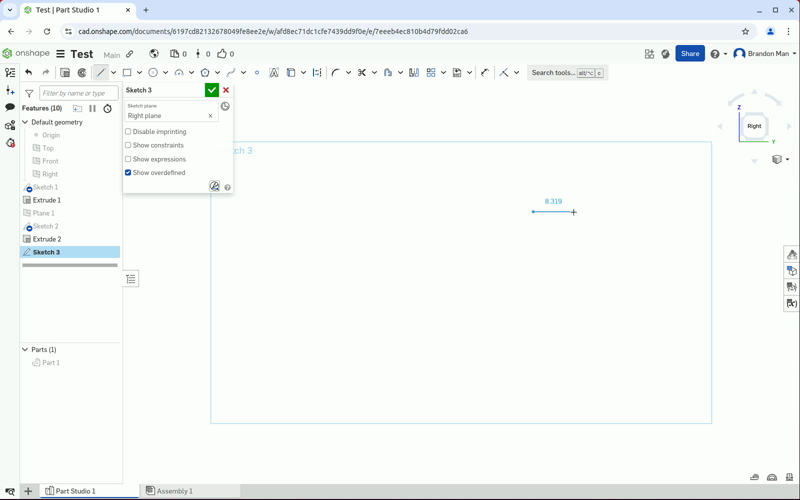
key_up(shift)
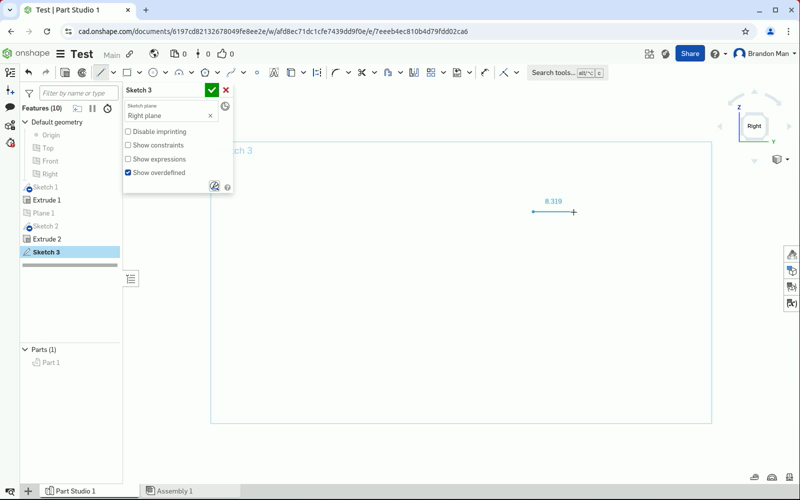
key_down(shift)
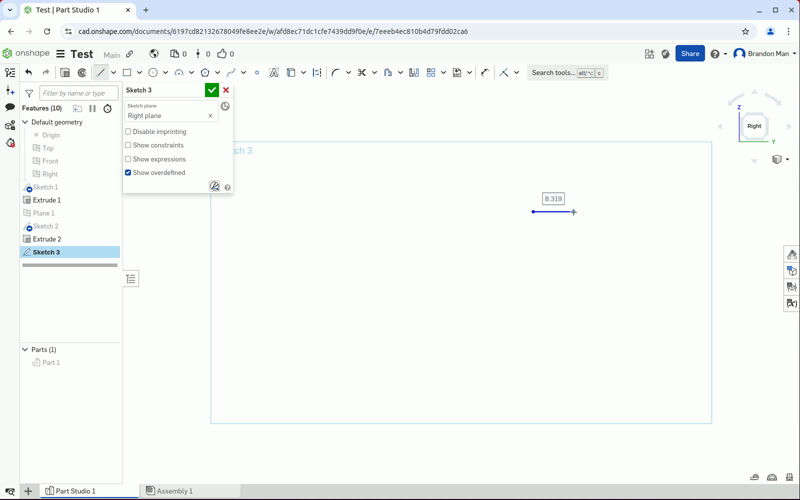
mouse_move(589, 211)
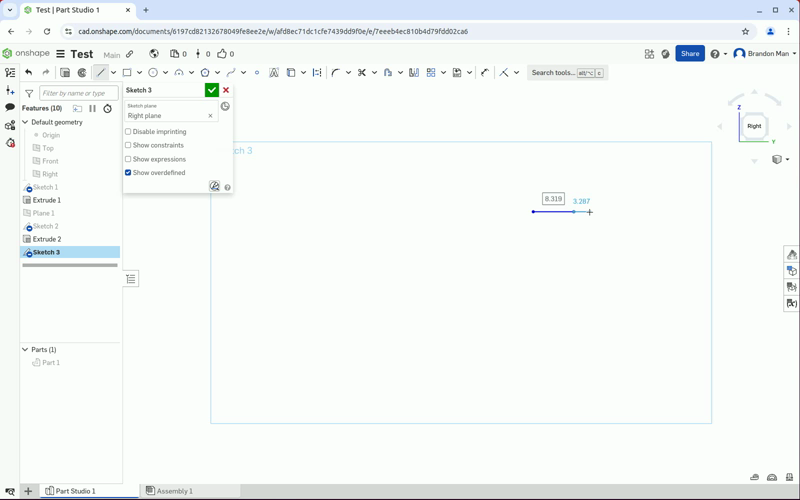
mouse_move(533, 170)
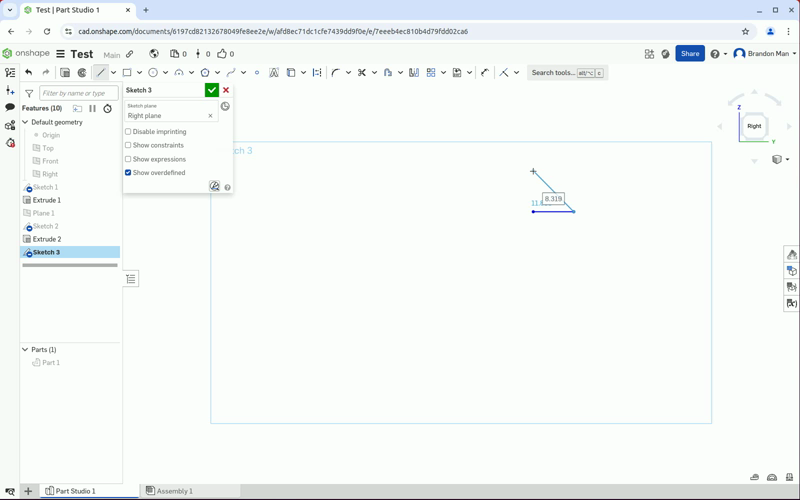
click(533, 170)
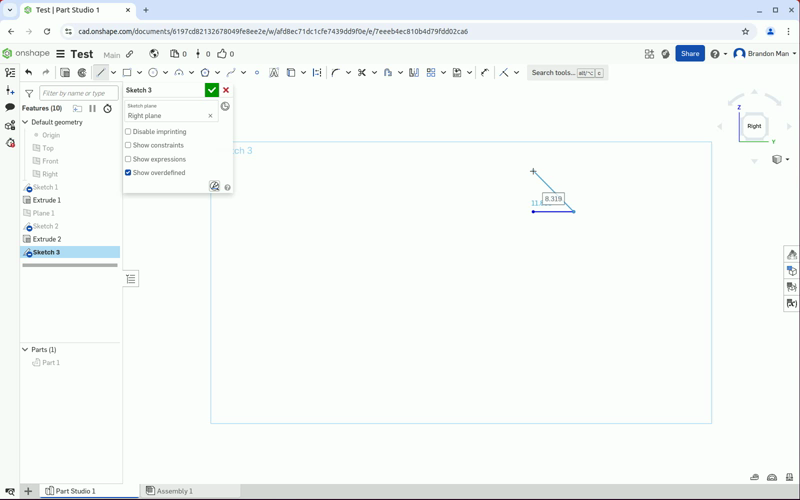
key_up(shift)
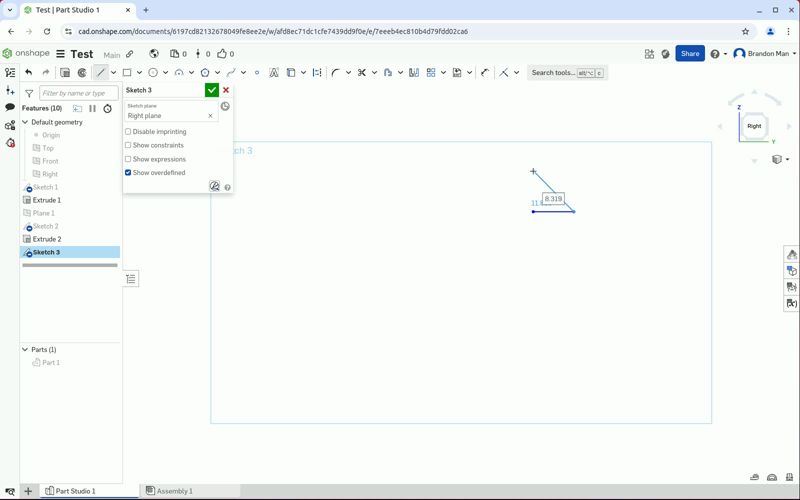
mouse_move(563, 170)
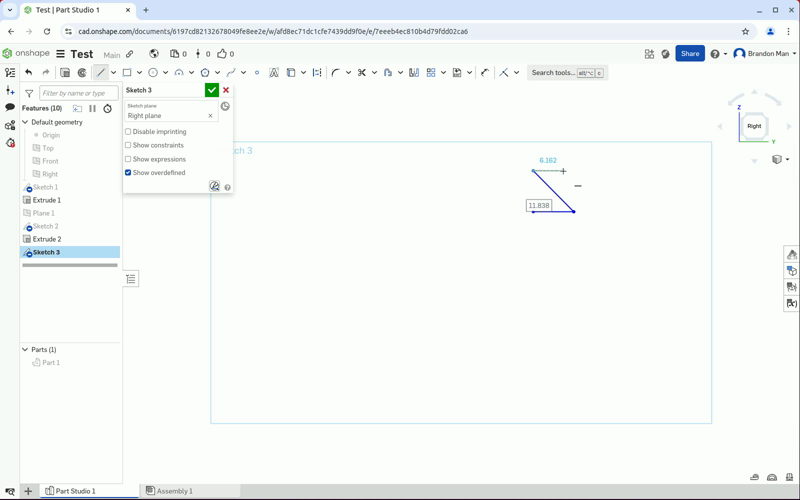
key_down(shift)
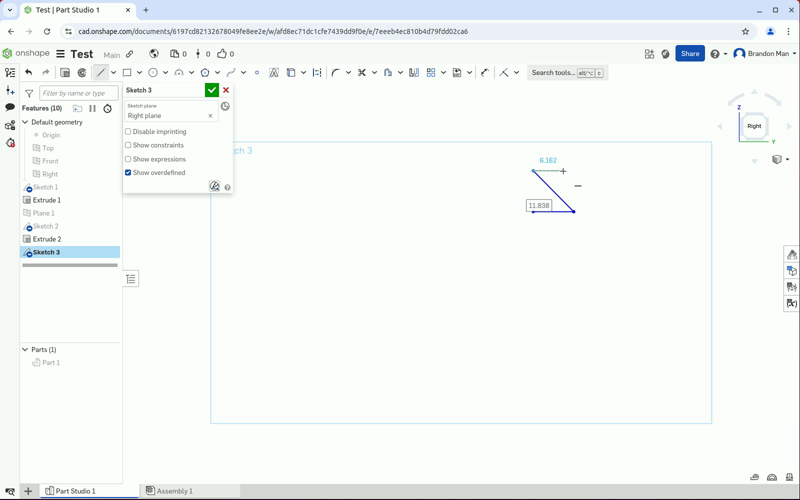
mouse_move(533, 211)
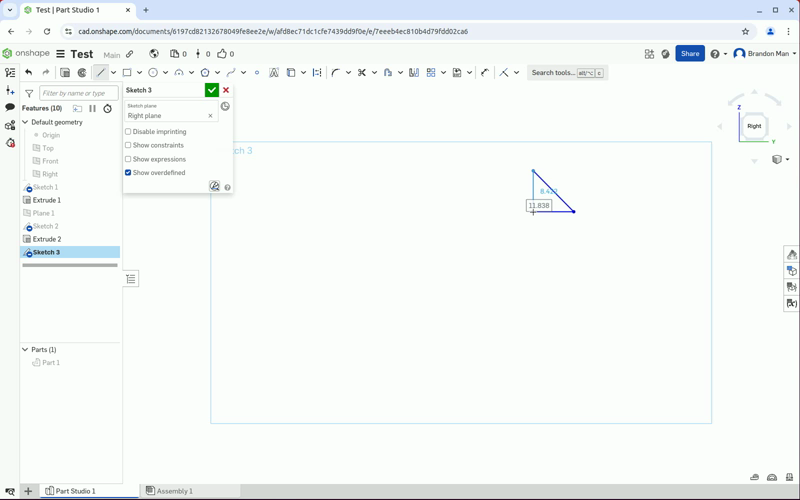
key_up(shift)
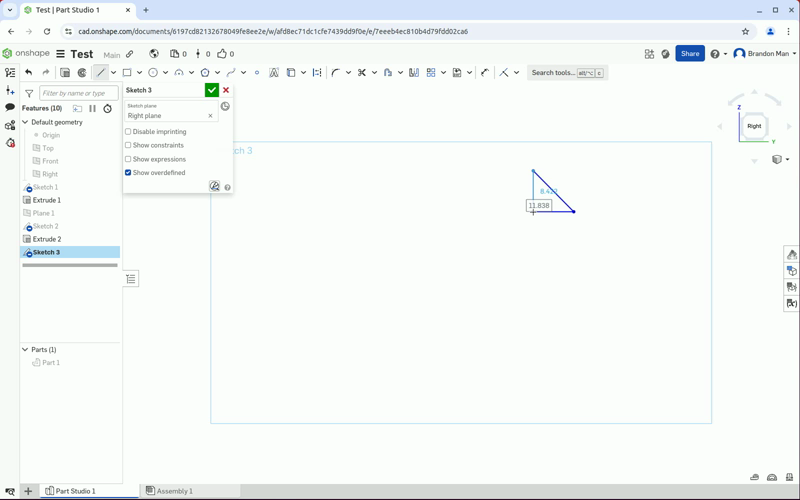
click(533, 211)
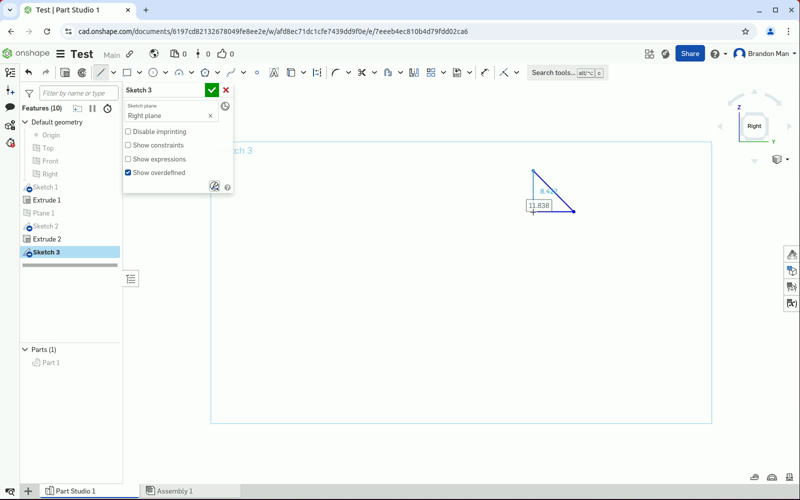
key(esc)
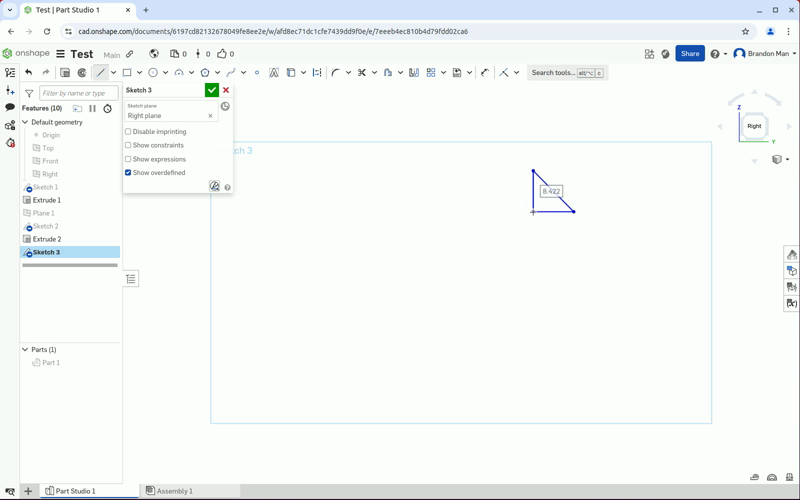
mouse_move(549, 196)
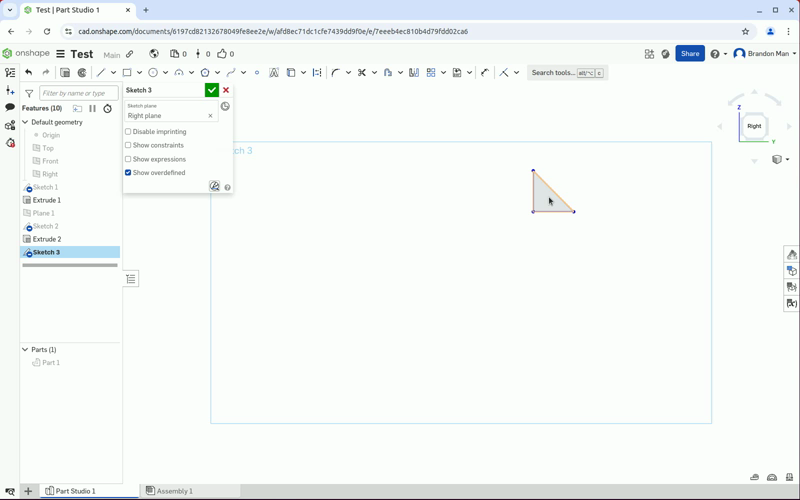
scroll(6)
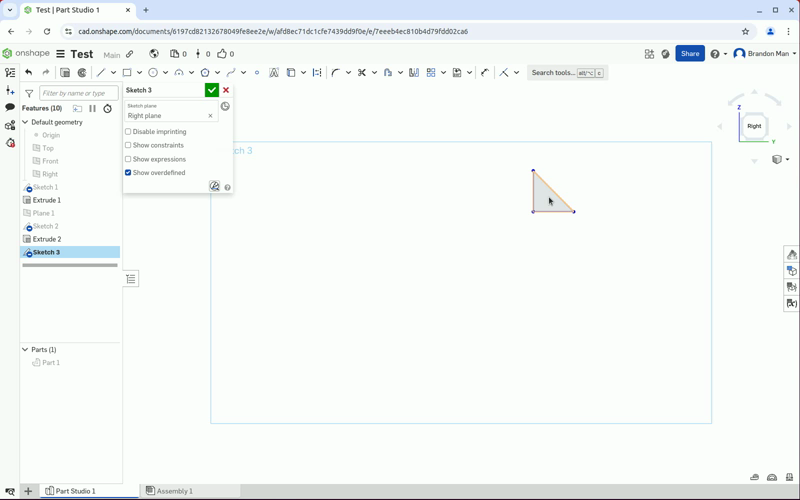
scroll(6)
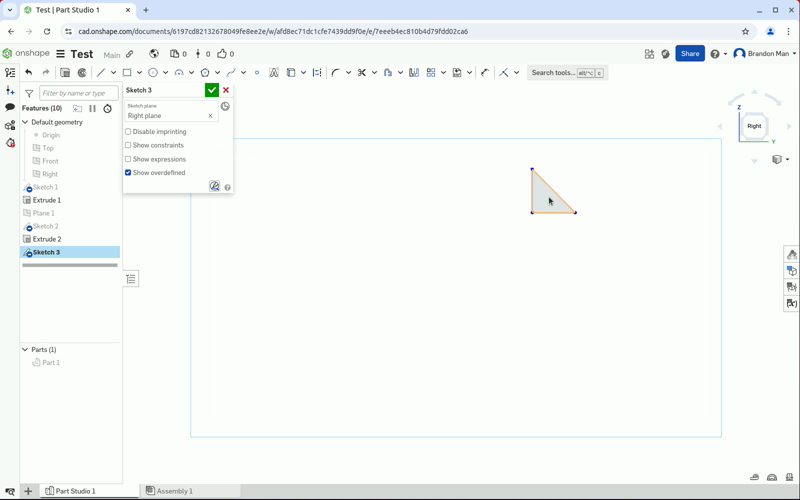
scroll(6)
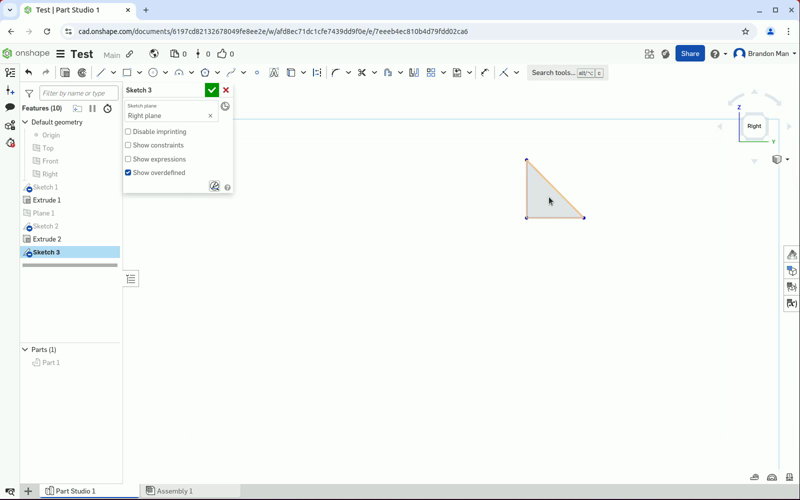
scroll(6)
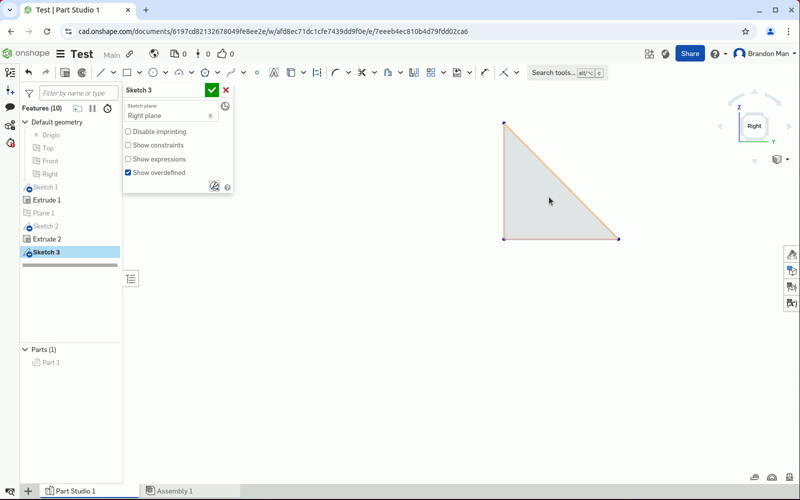
scroll(6)
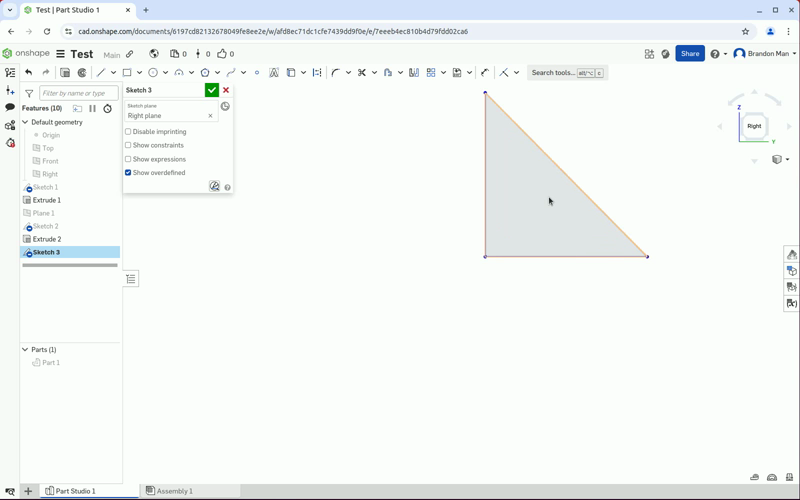
scroll(6)
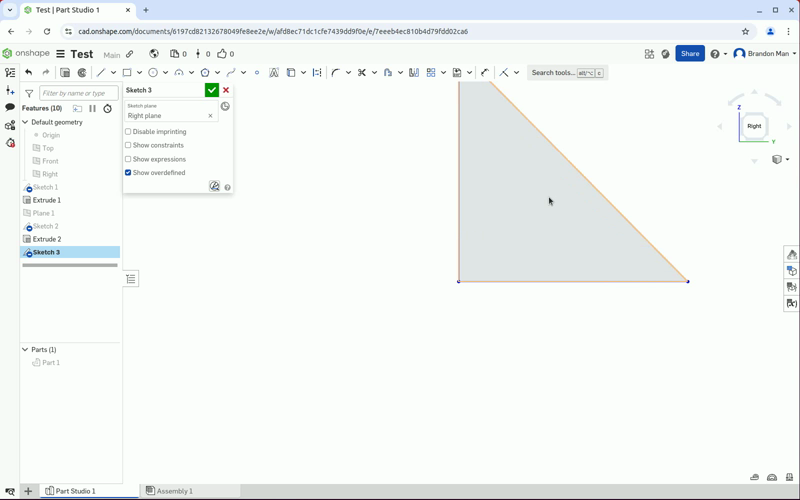
scroll(6)
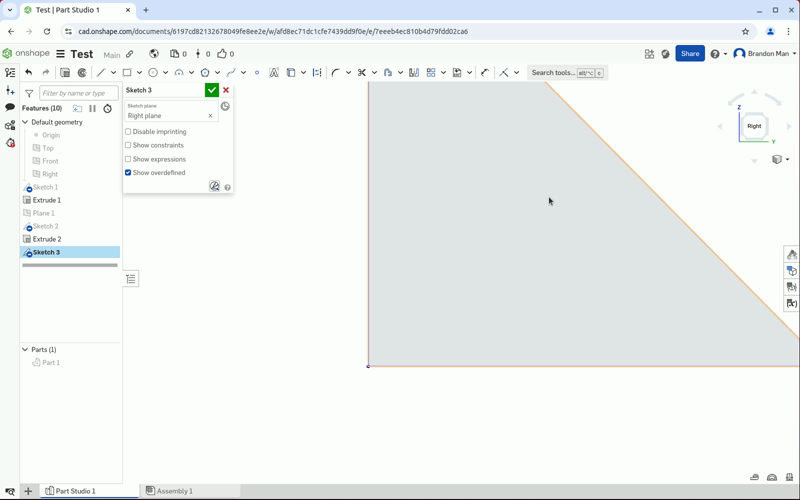
click(549, 196)
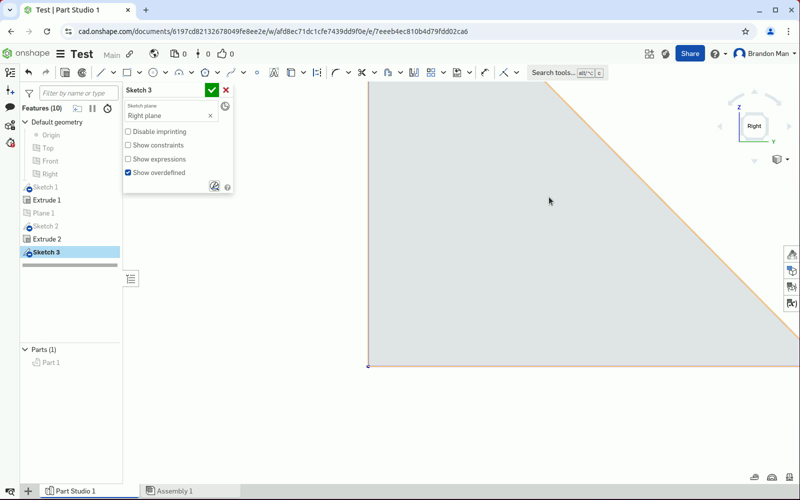
scroll(-6)
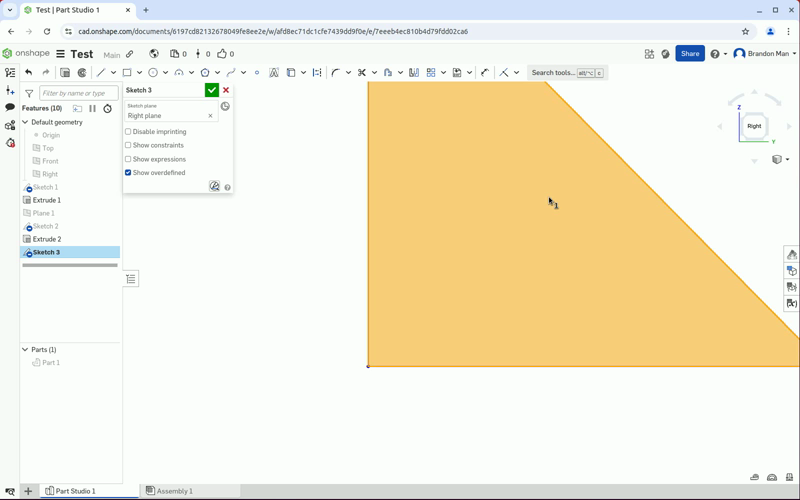
scroll(-6)
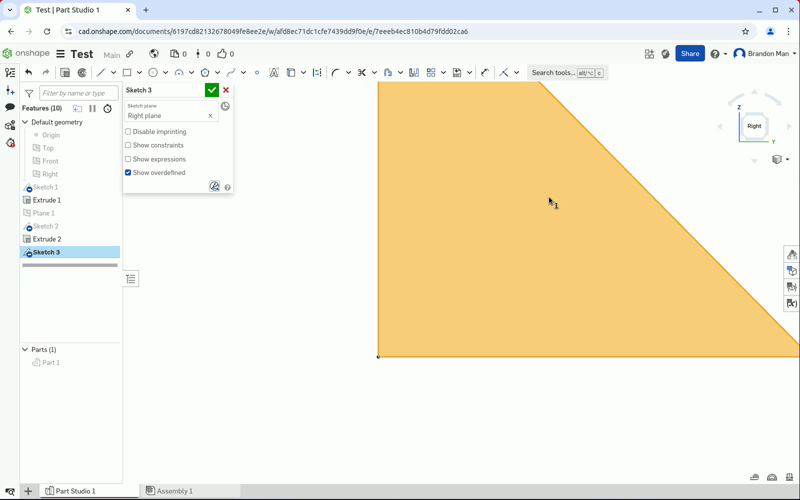
scroll(-6)
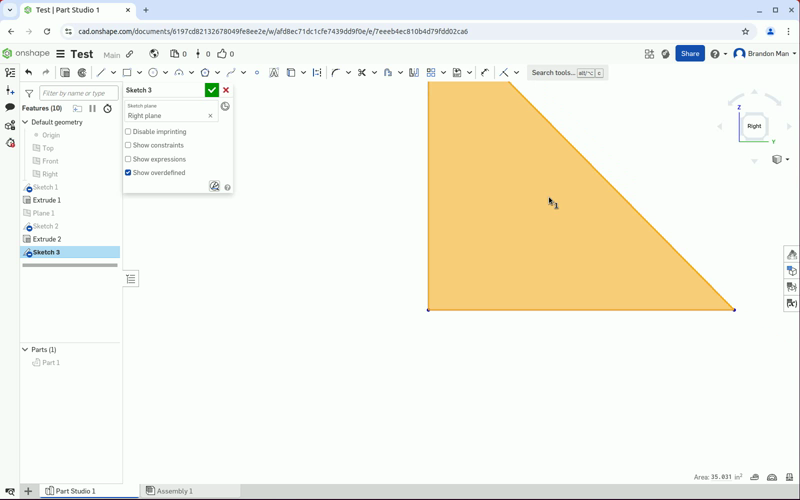
scroll(-6)
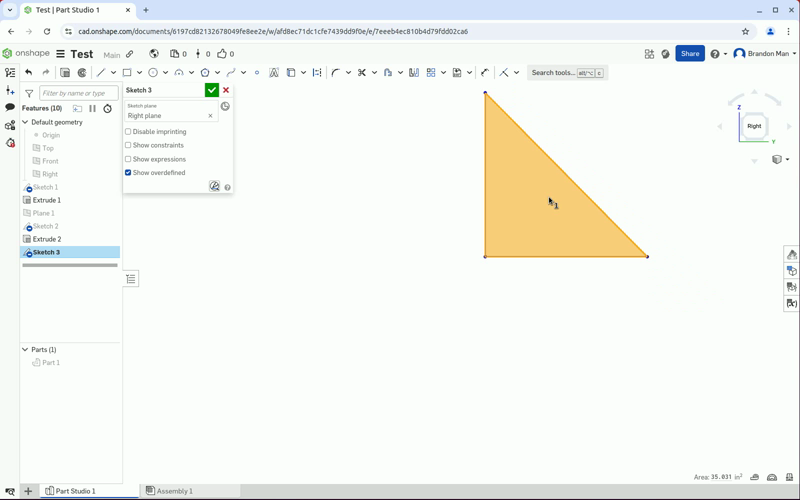
scroll(-6)
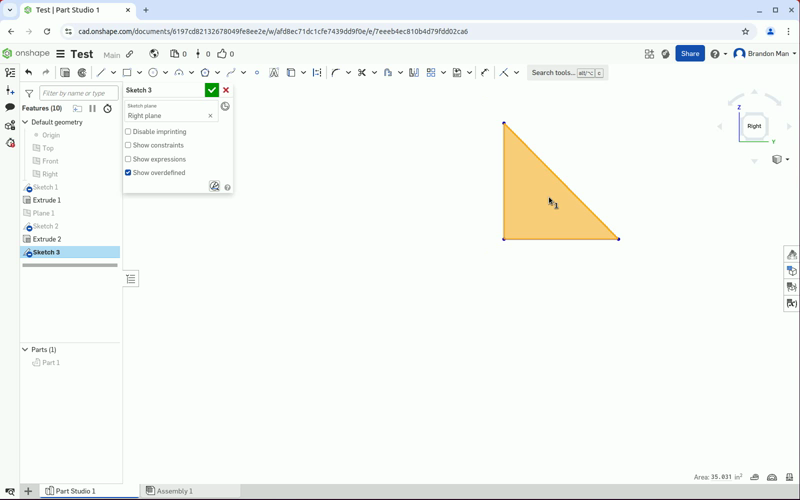
scroll(-6)
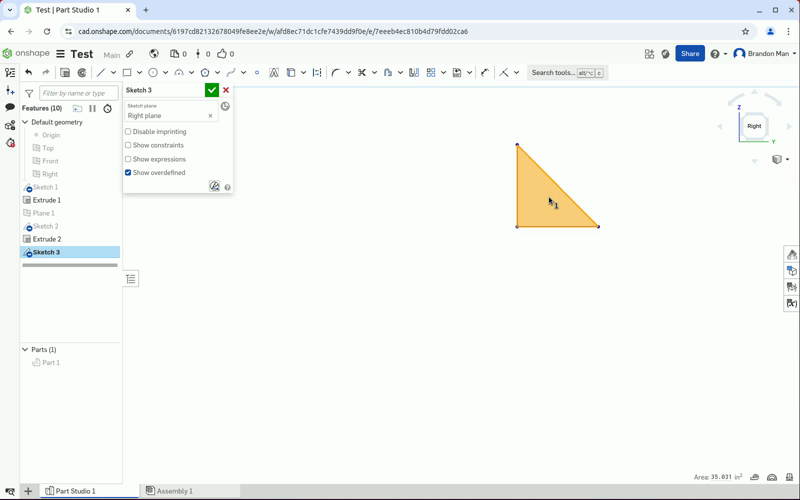
scroll(-6)
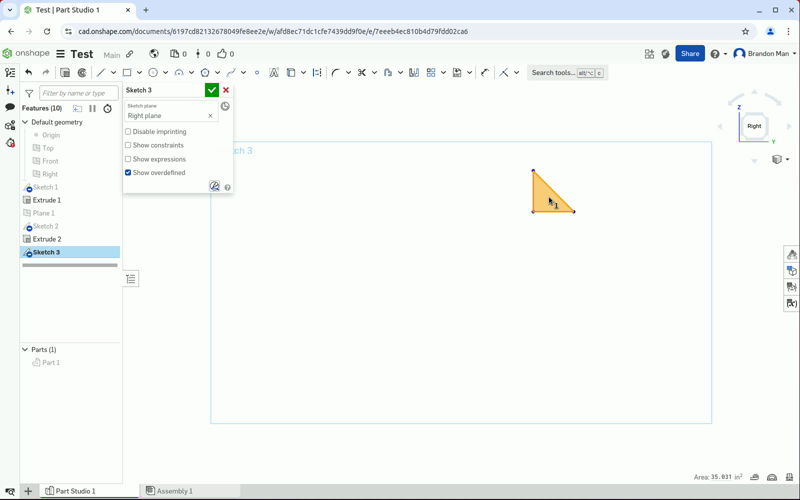
mouse_move(73, 352)
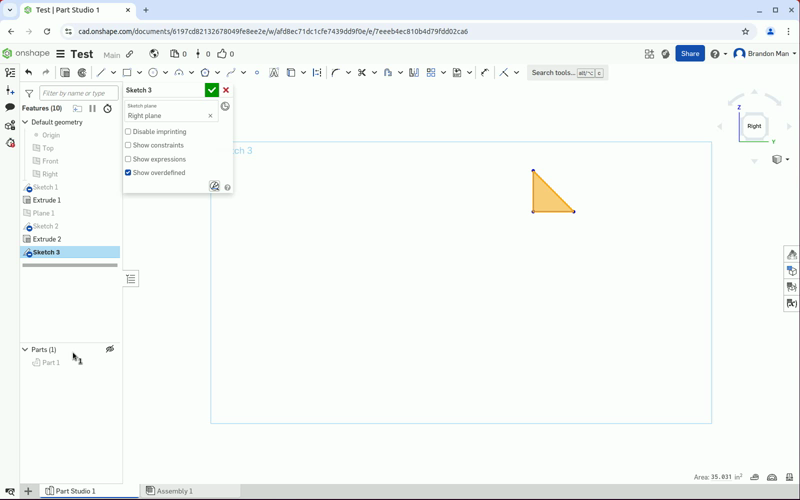
key(shift+y)
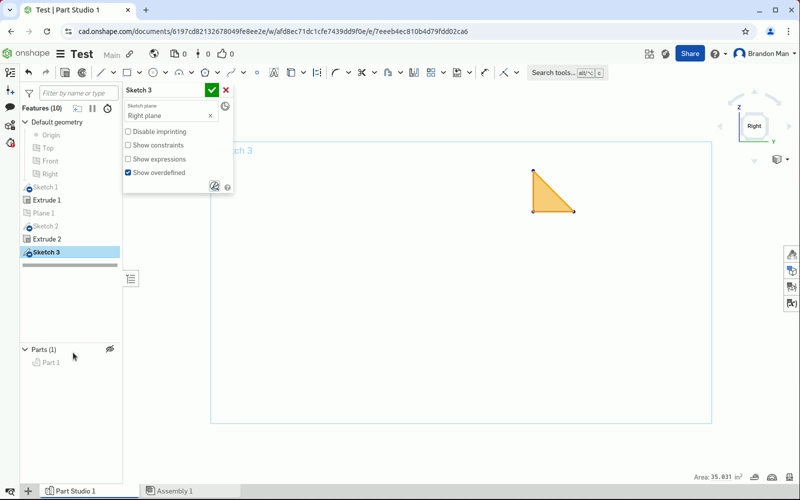
key(shift+e)
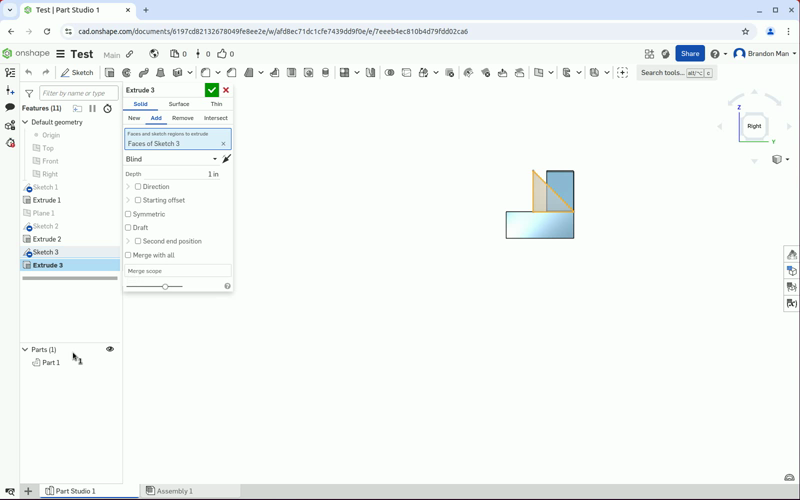
mouse_move(143, 106)
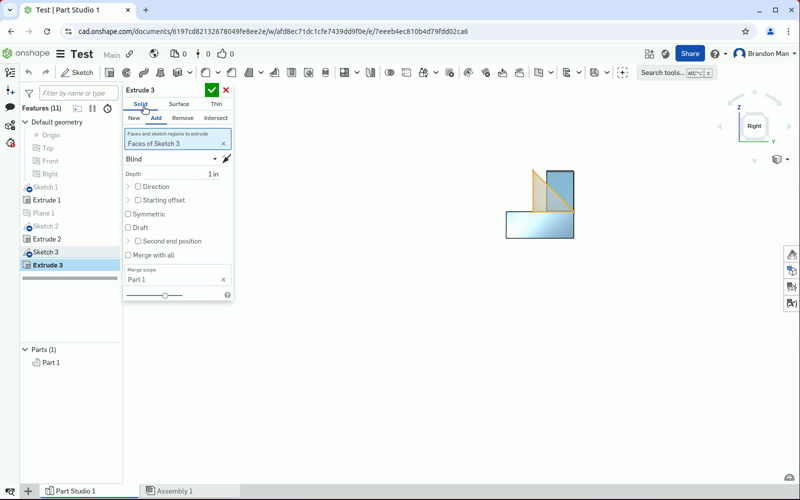
click(143, 106)
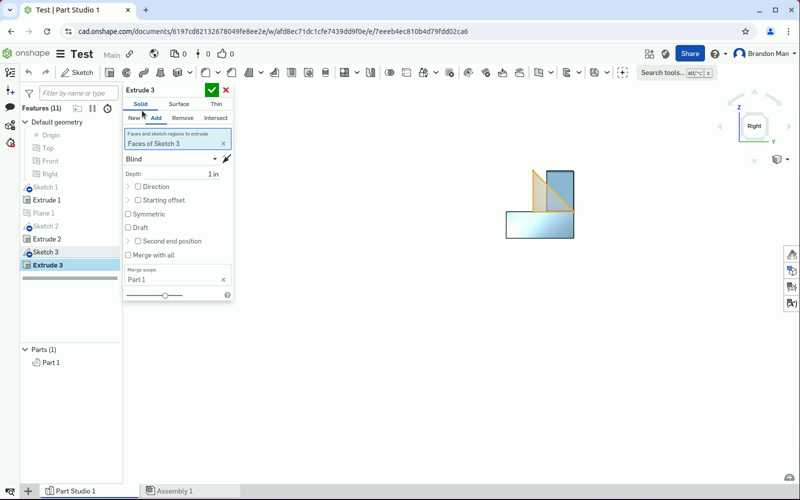
mouse_move(137, 120)
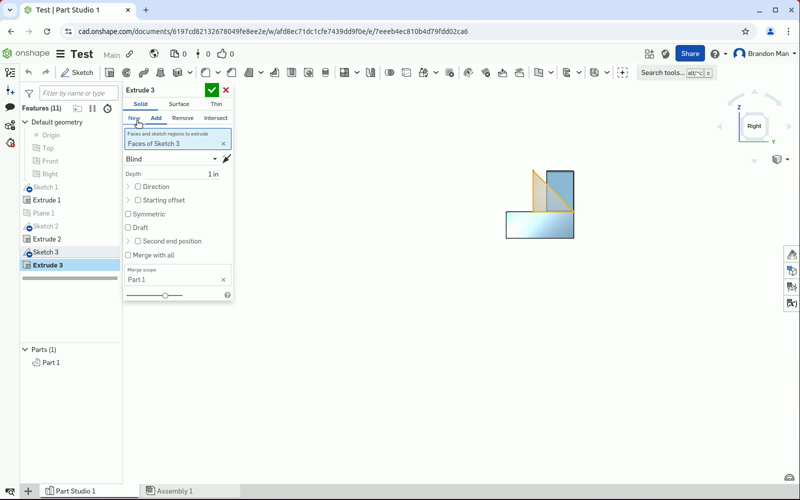
click(137, 120)
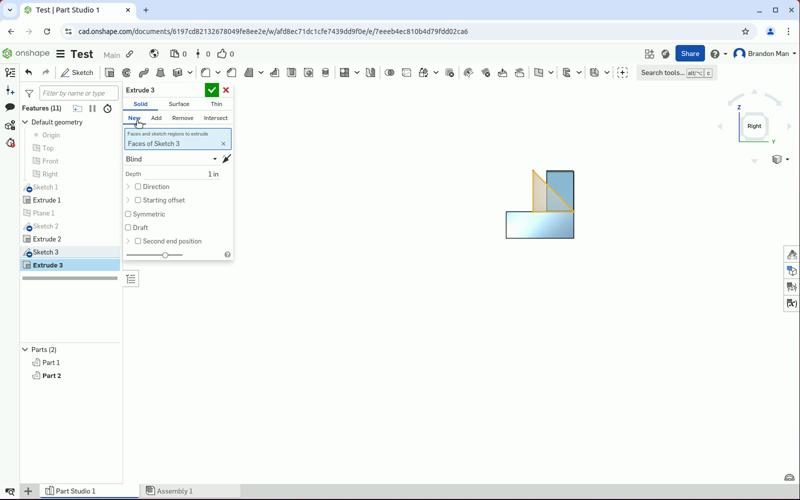
key(tab, 4)
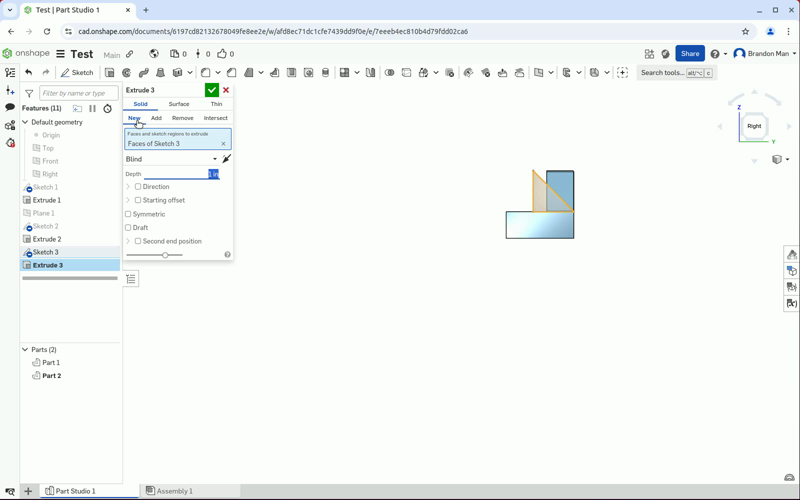
text(-13.721)
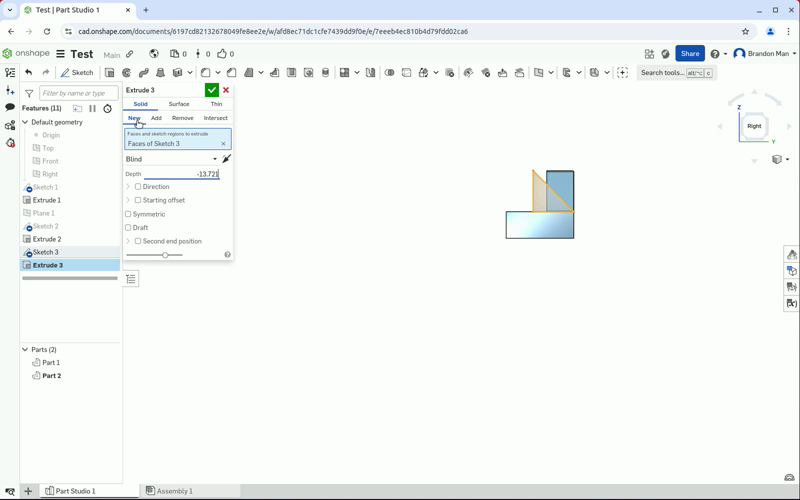
key(enter)
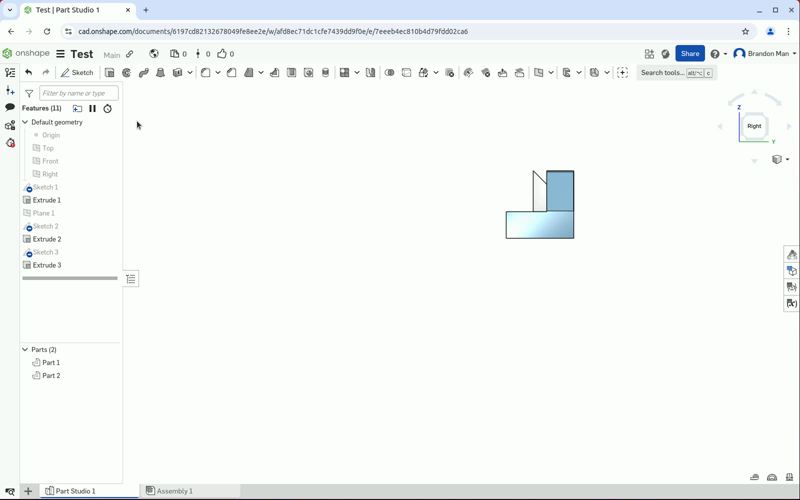
key(shift+h)
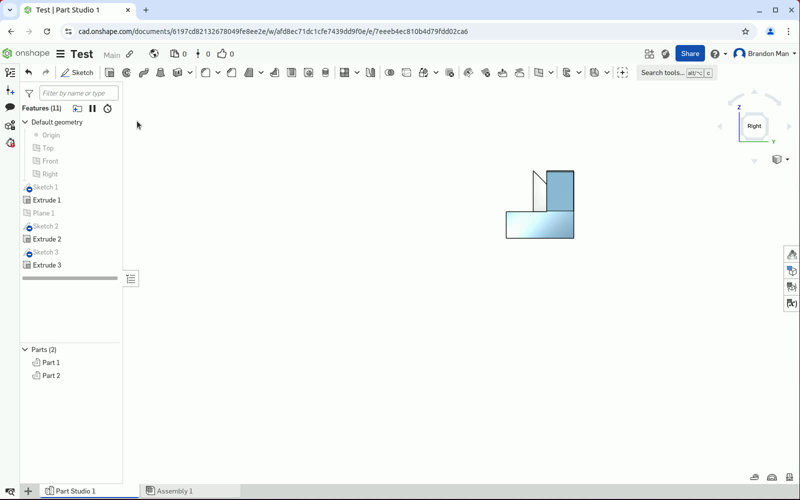
key(shift+h)
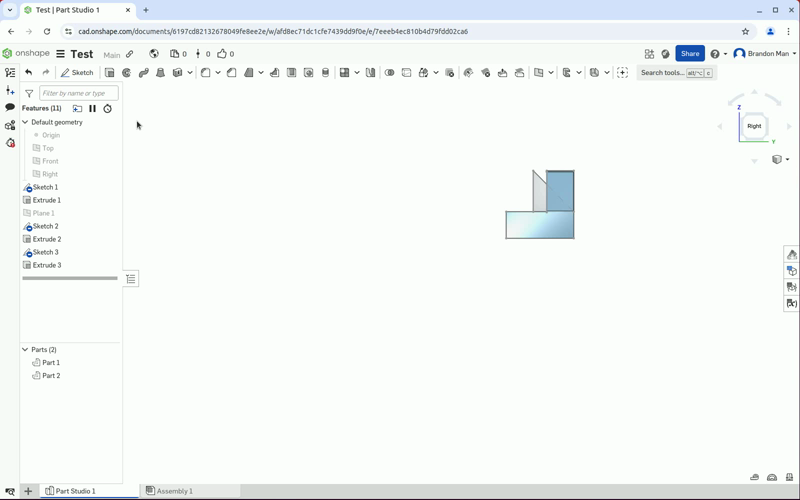
key(shift+7)
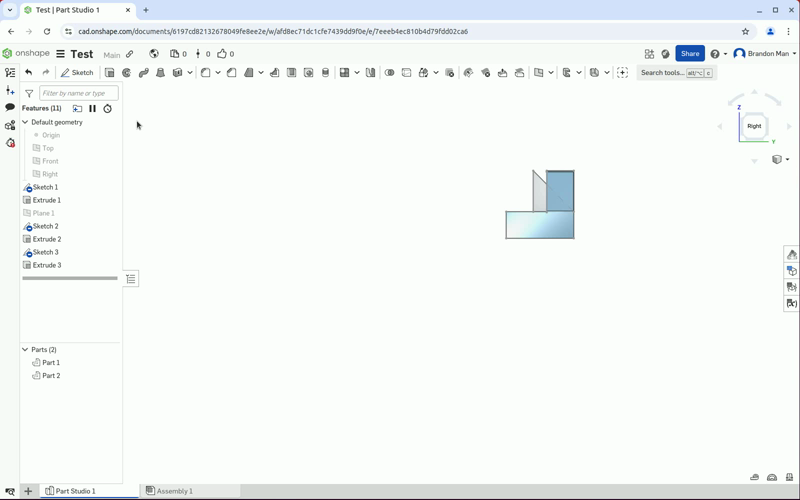
key(right, 2)
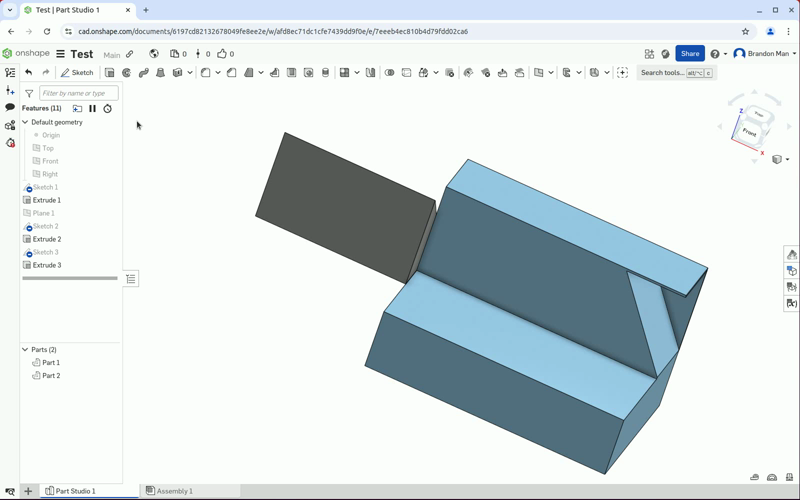
key(down, 2)
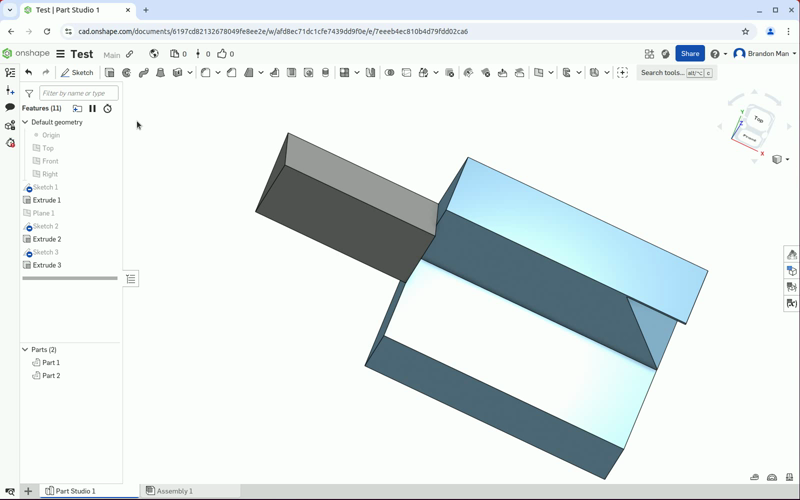
key(up, 2)
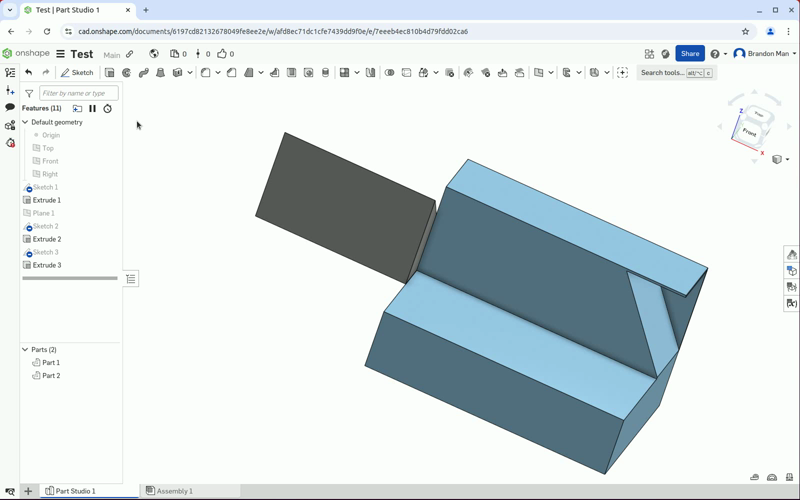
key(left, 2)
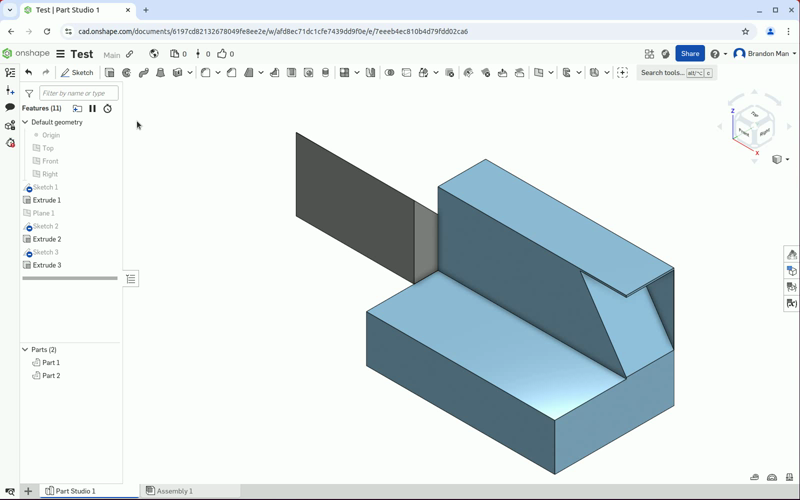
mouse_move(73, 189)
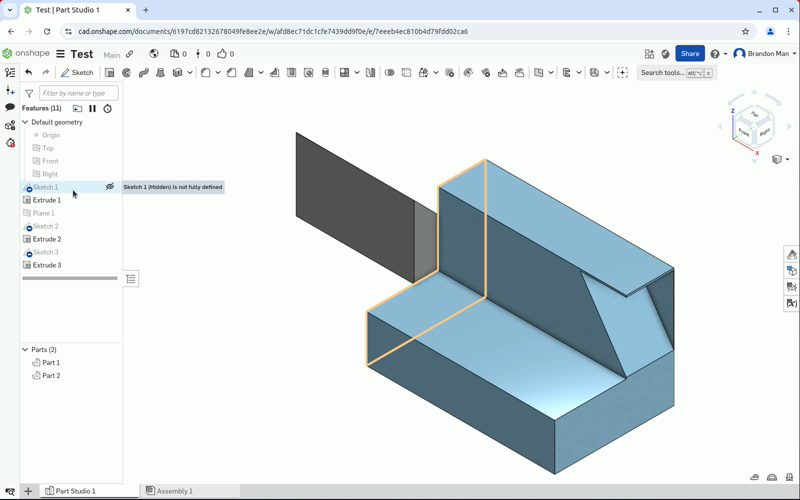
click(73, 189)